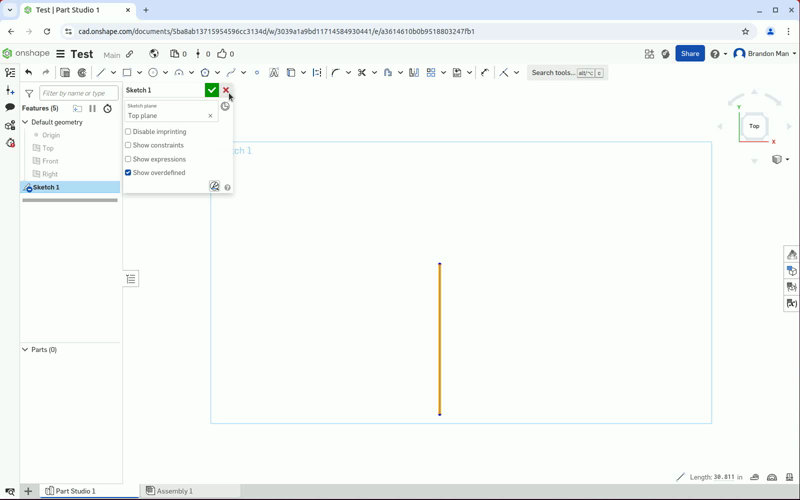
key(shift+h)
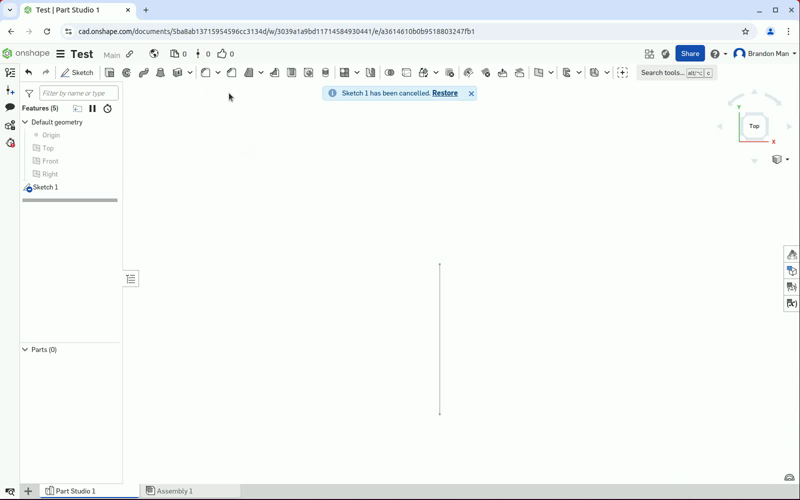
key(shift+s)
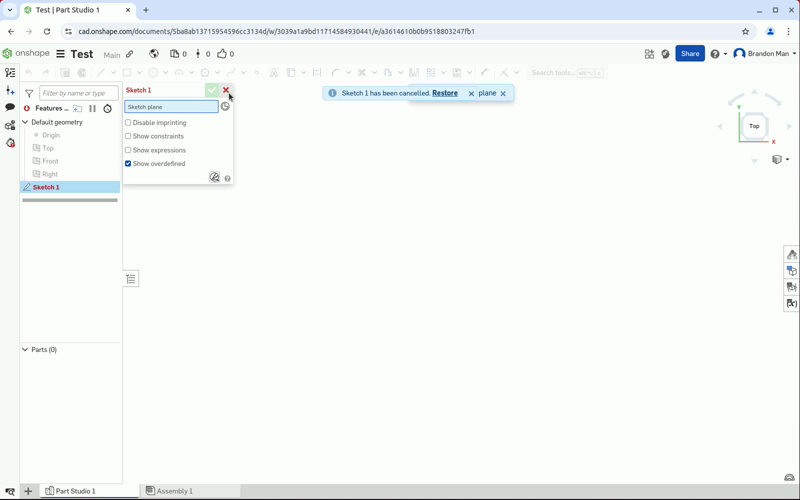
mouse_move(73, 150)
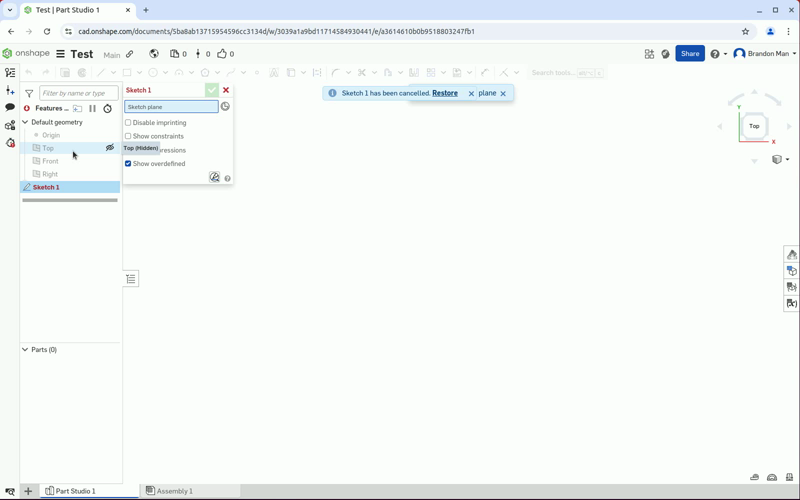
click(73, 150)
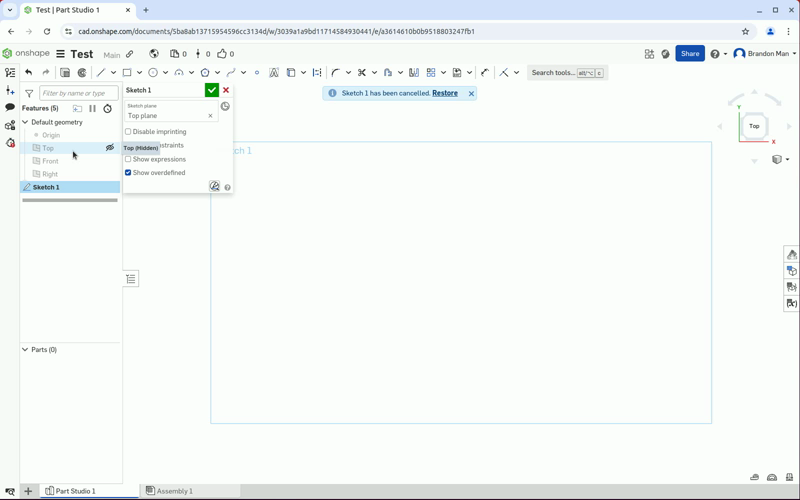
mouse_move(73, 352)
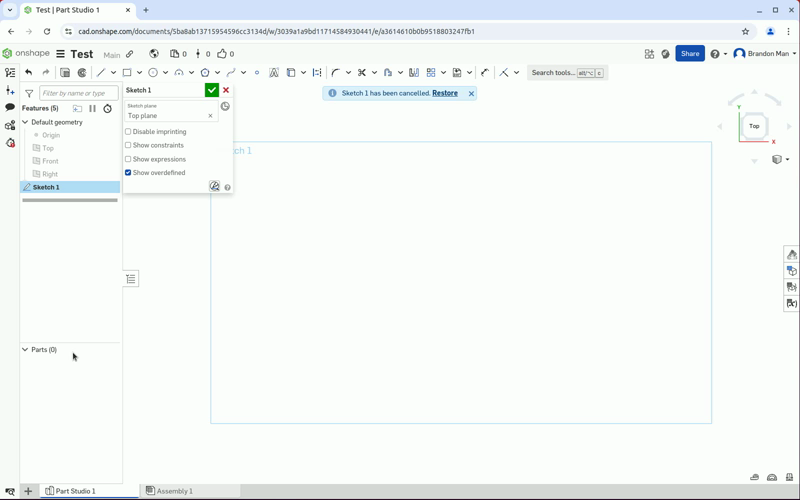
key(y)
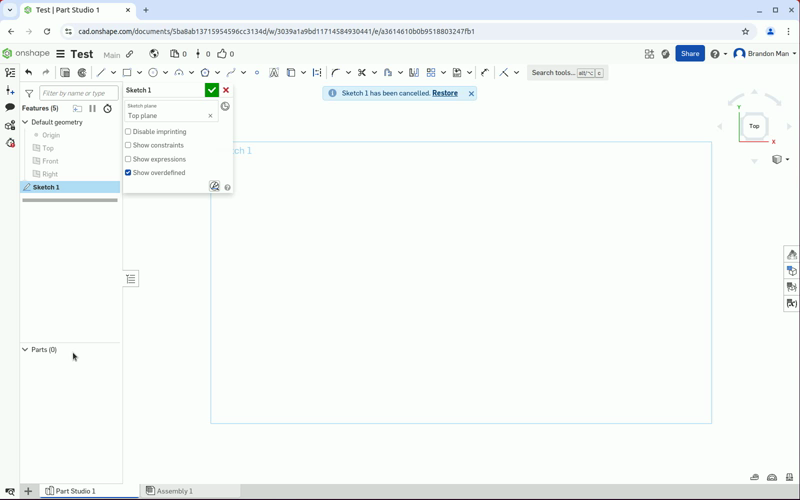
key(l)
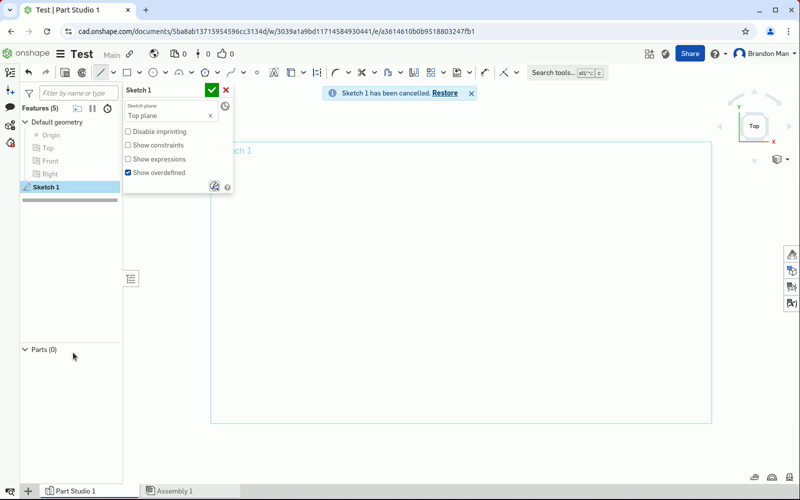
key_down(shift)
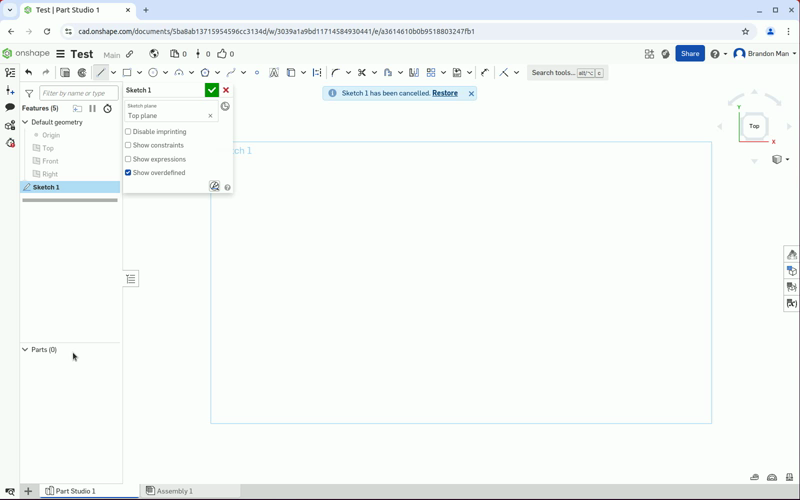
mouse_move(404, 325)
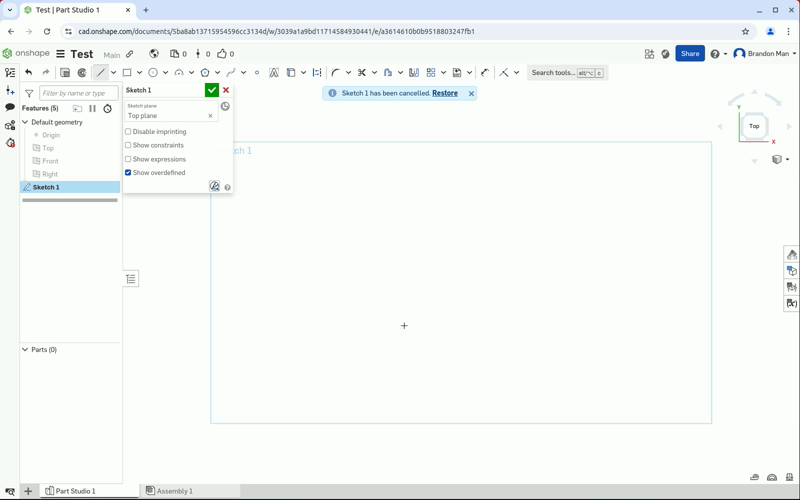
click(404, 325)
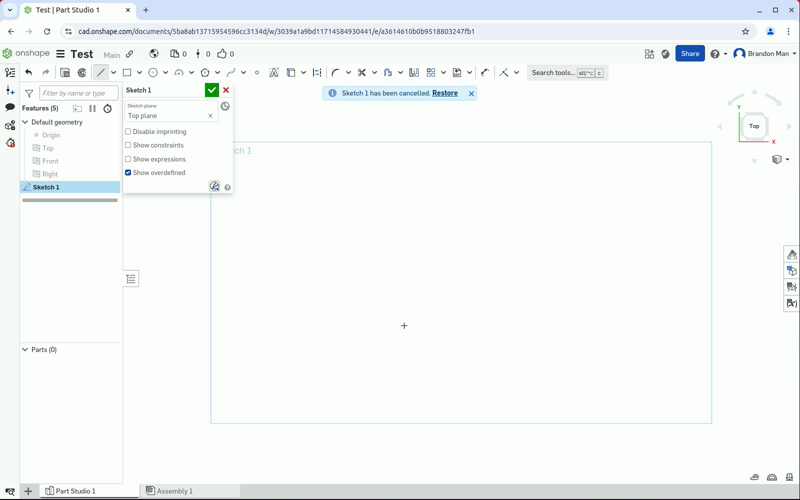
key_up(shift)
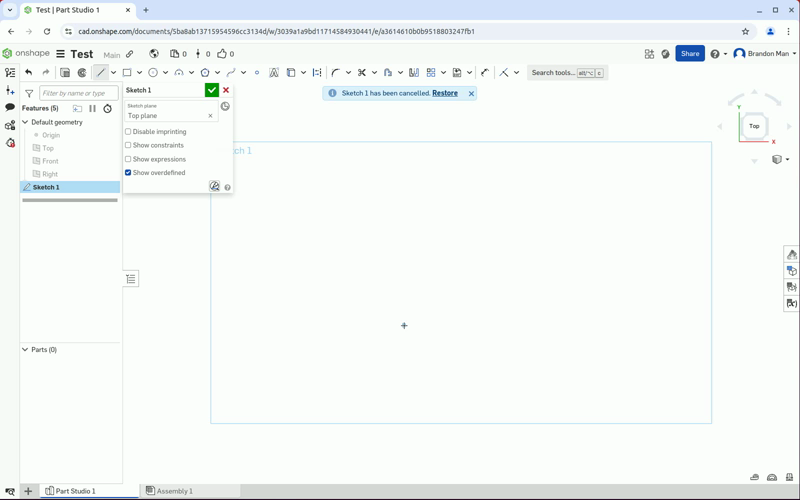
key_down(shift)
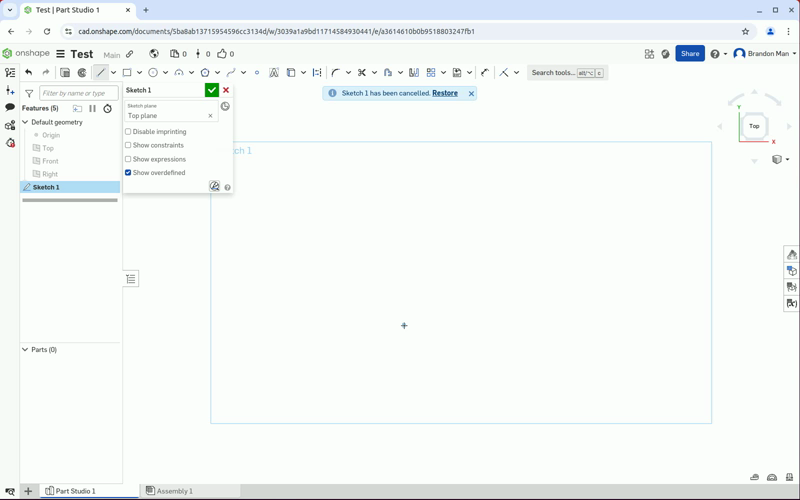
mouse_move(516, 325)
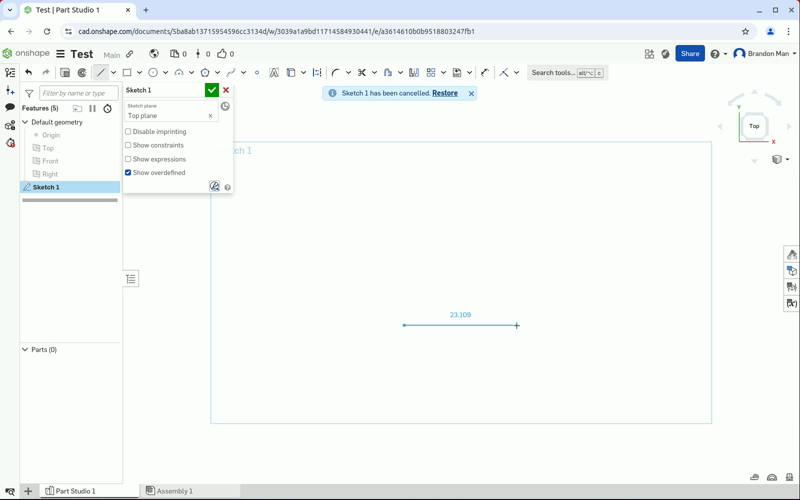
click(516, 325)
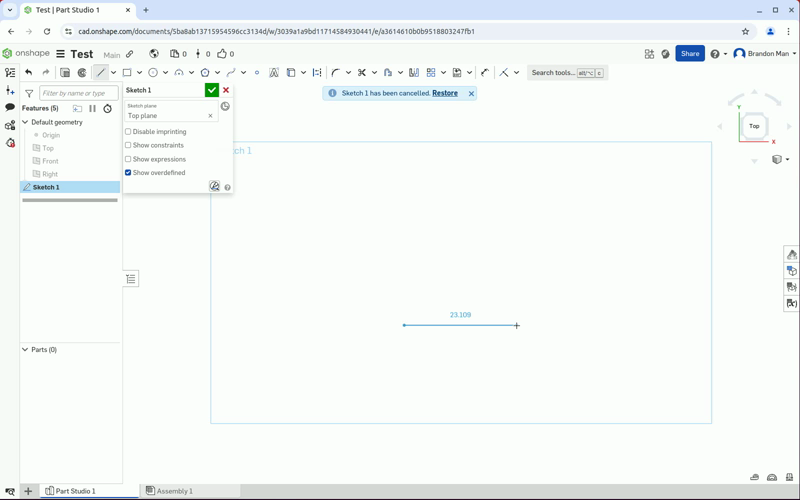
key_up(shift)
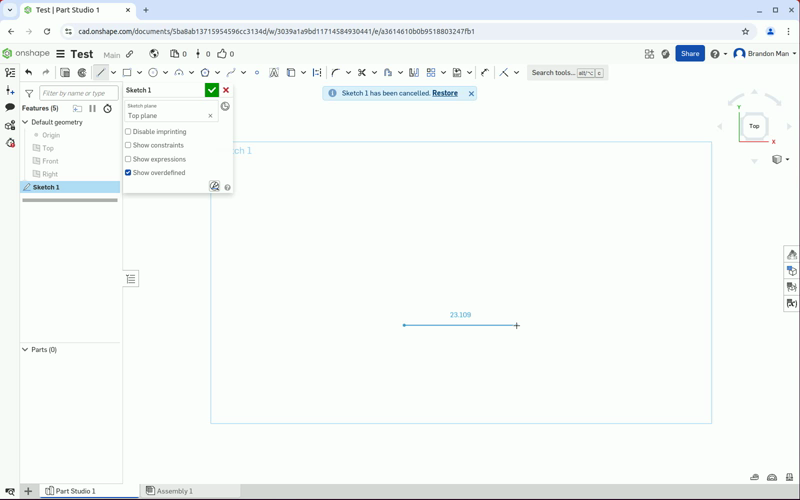
key_down(shift)
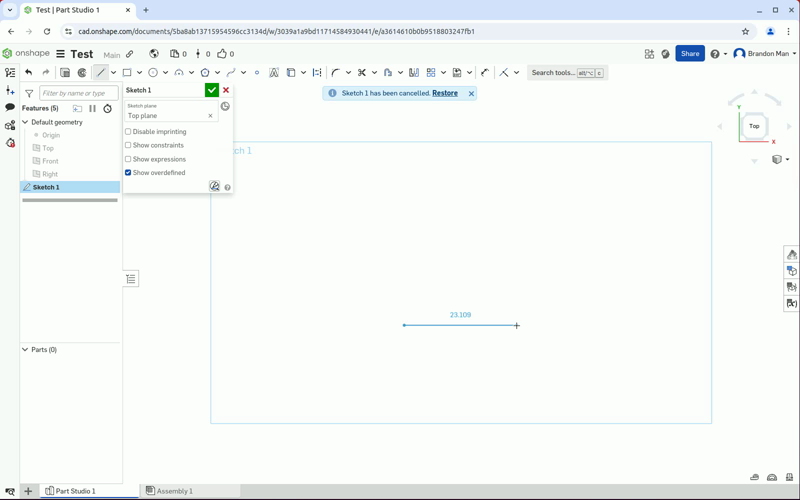
mouse_move(516, 240)
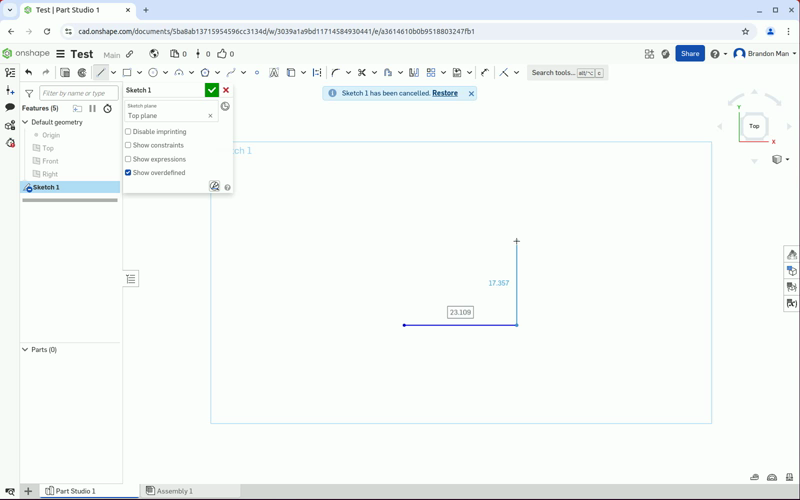
click(516, 240)
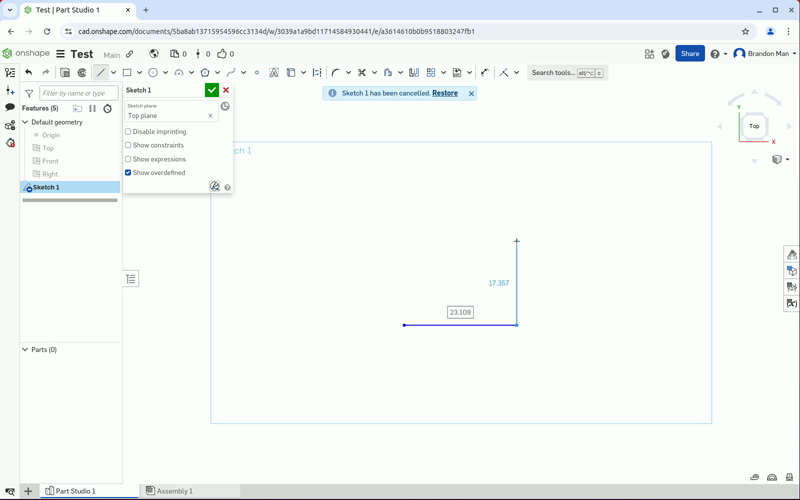
key_up(shift)
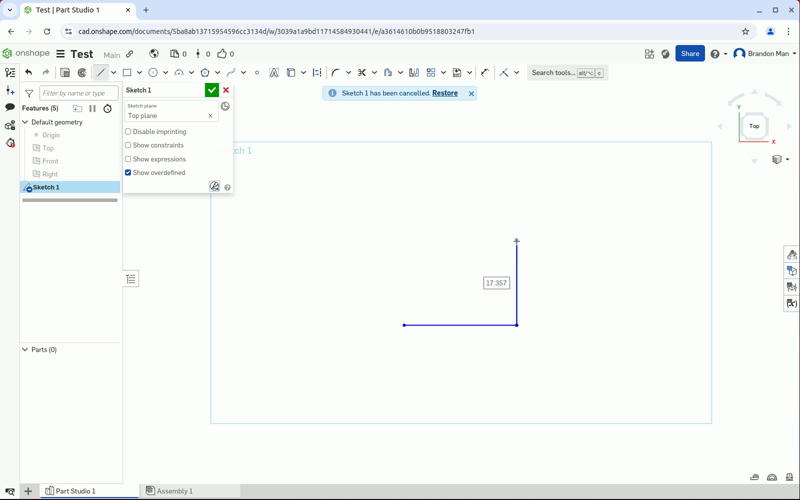
key_down(shift)
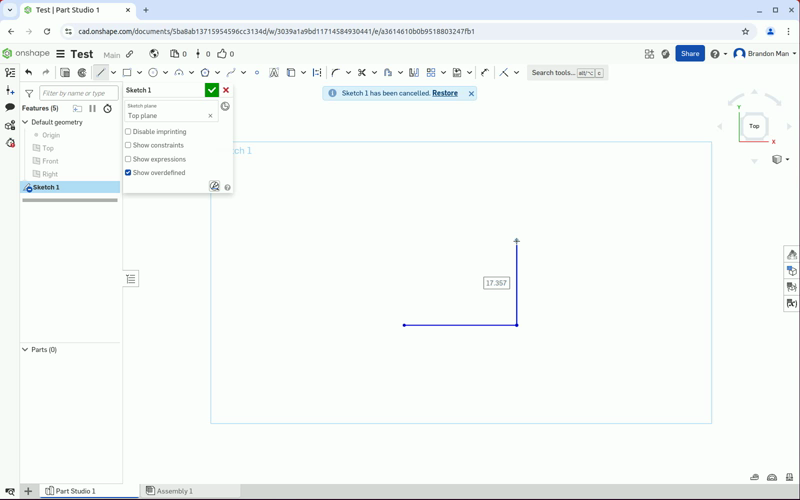
mouse_move(404, 240)
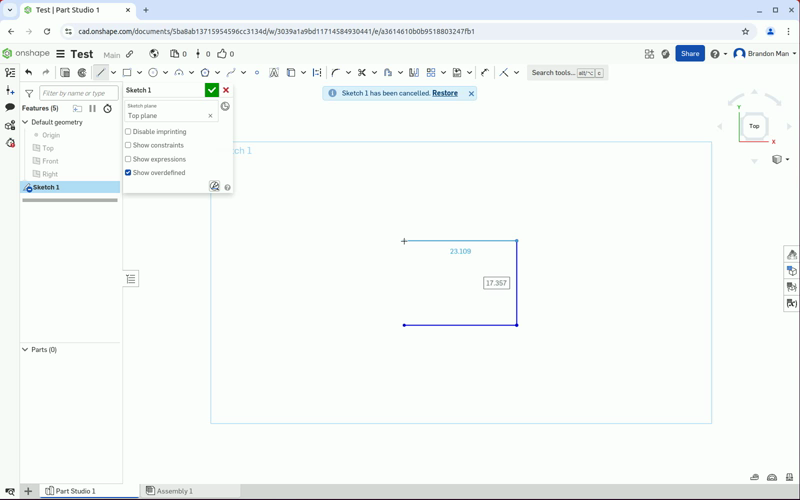
click(404, 240)
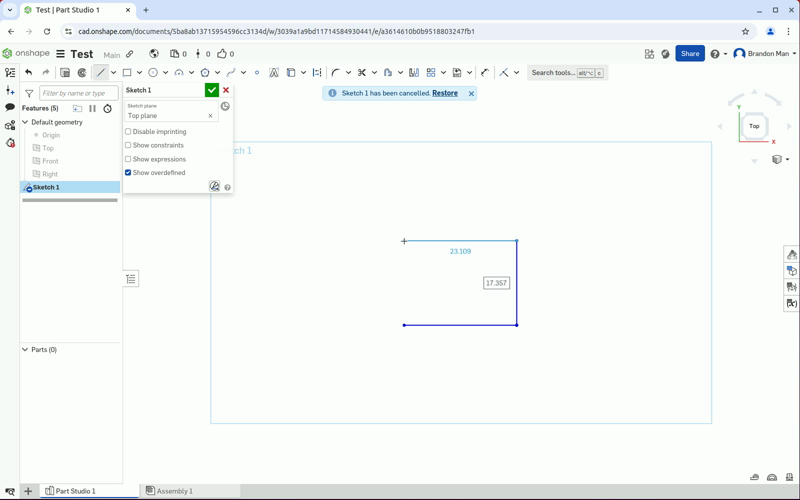
key_up(shift)
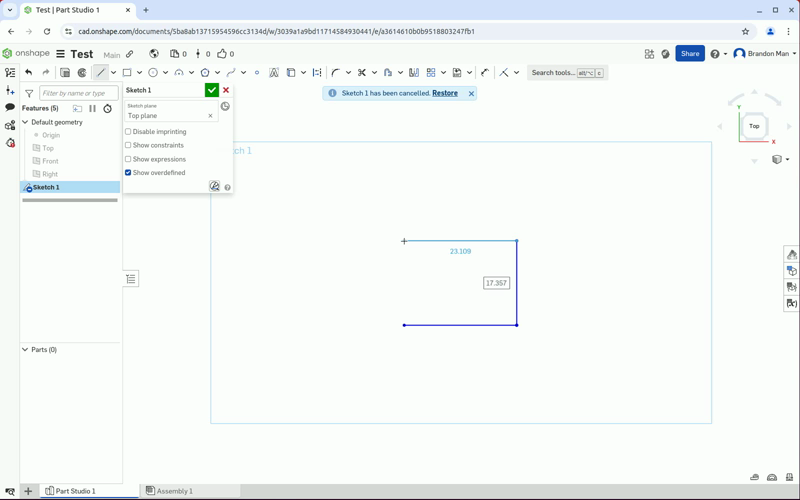
key_down(shift)
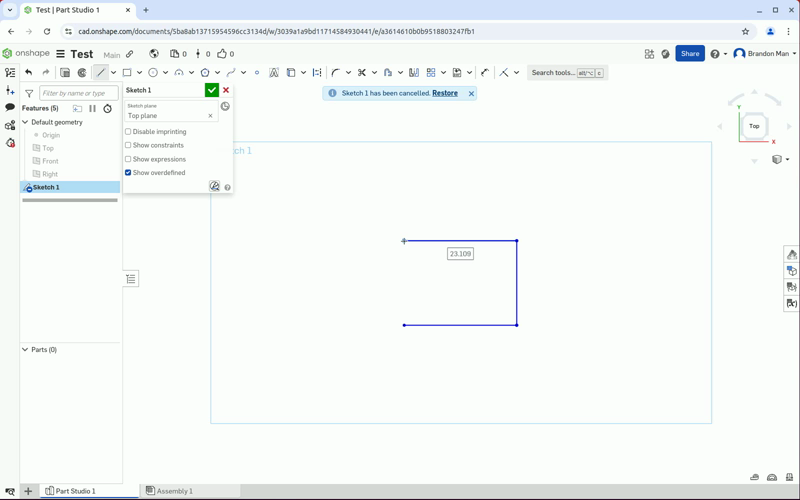
mouse_move(404, 325)
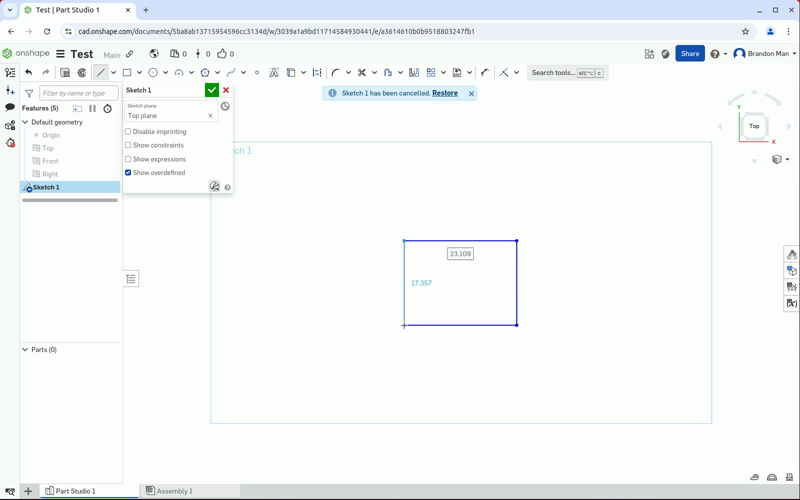
key_up(shift)
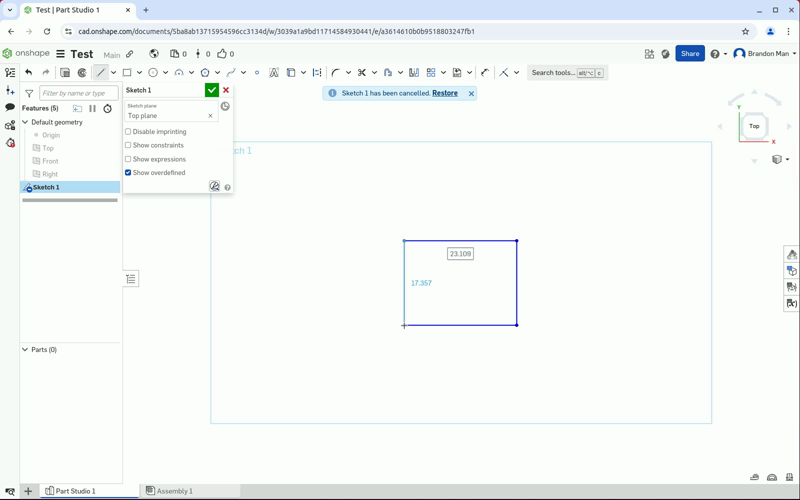
click(404, 325)
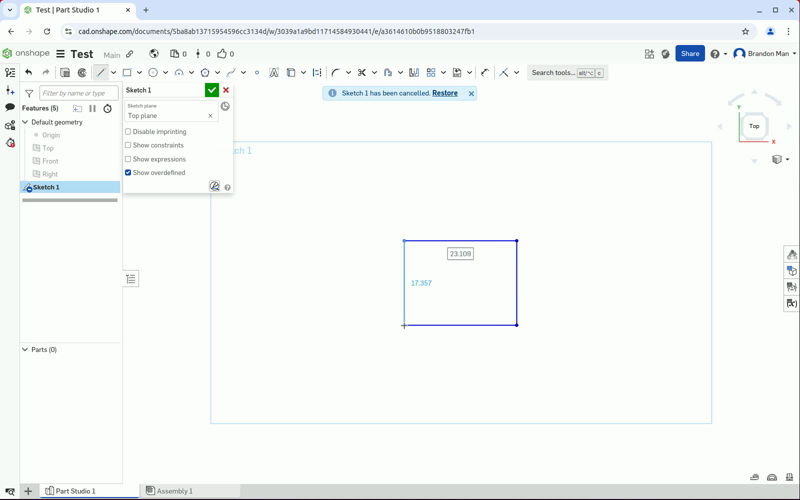
key(esc)
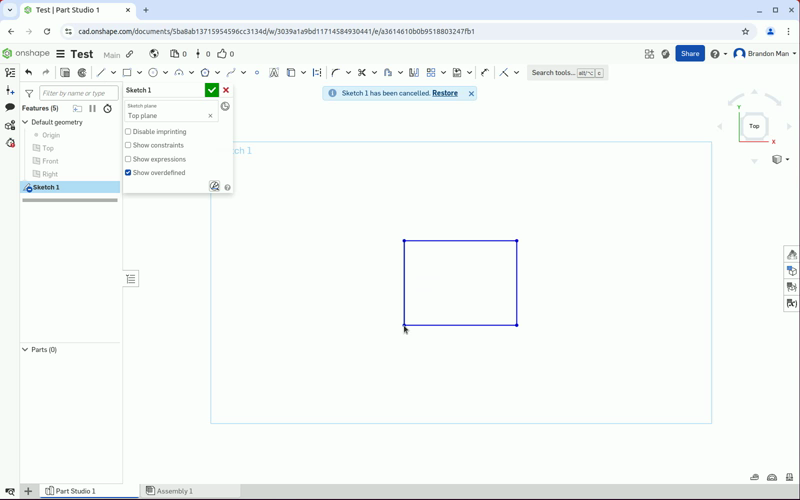
key(c)
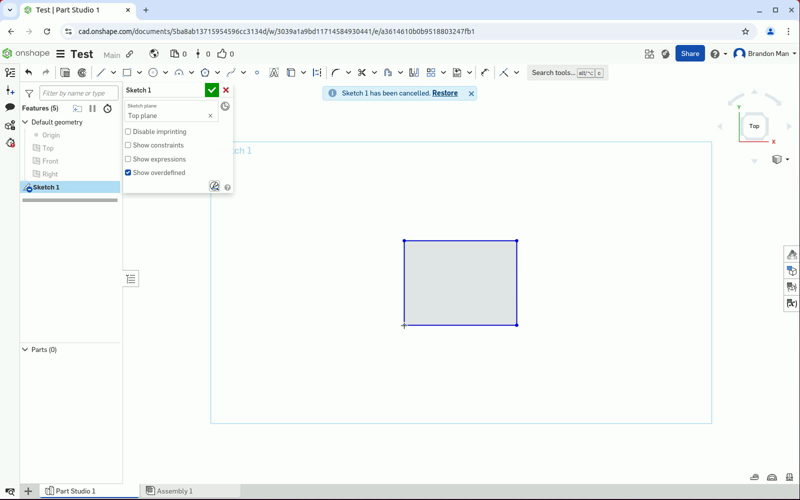
key_down(shift)
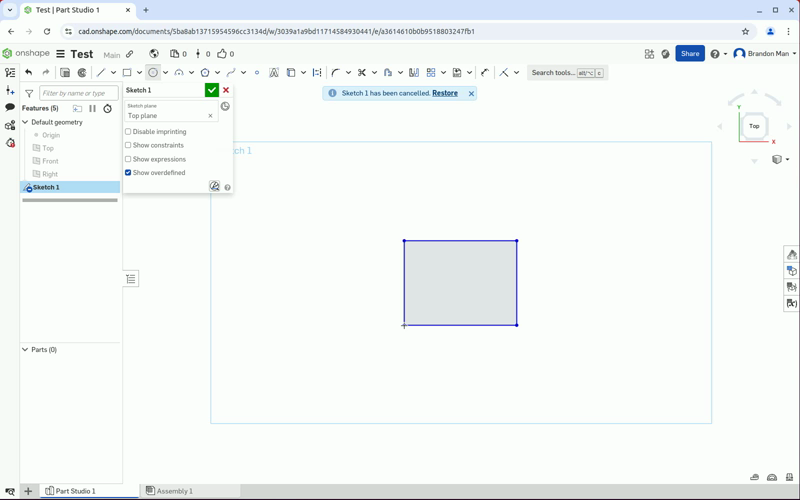
mouse_move(411, 318)
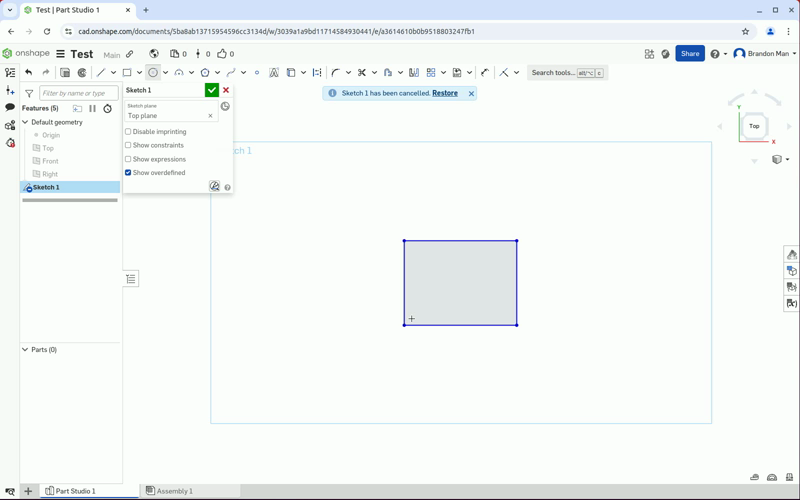
click(411, 318)
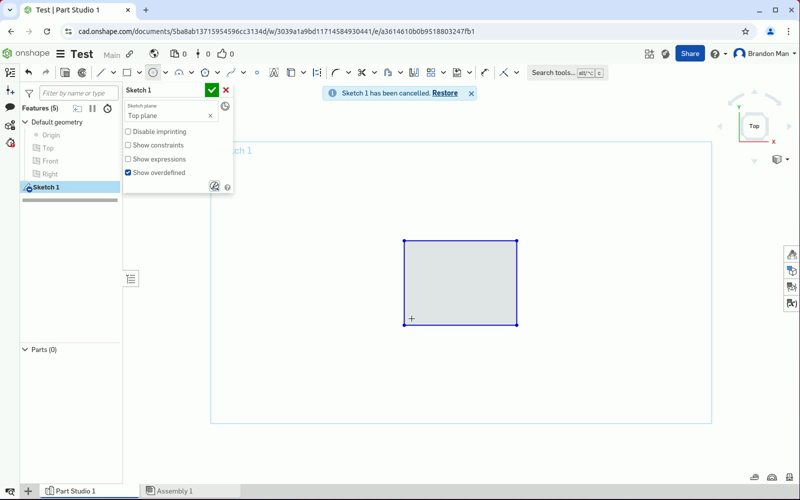
key_up(shift)
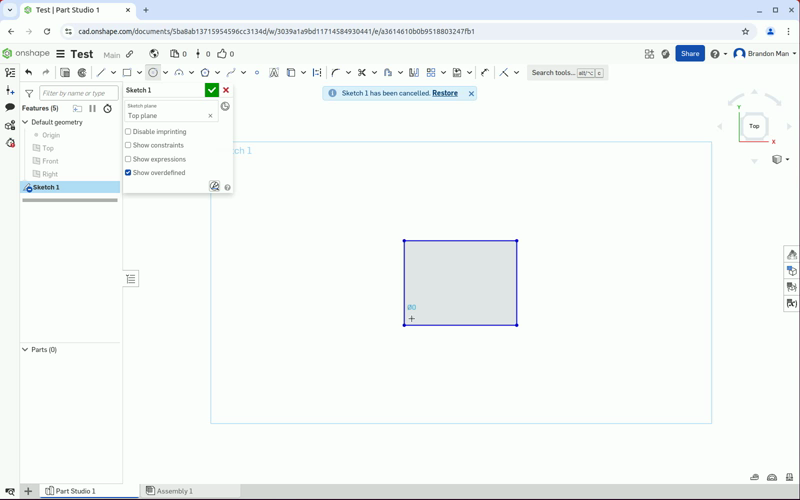
mouse_move(416, 318)
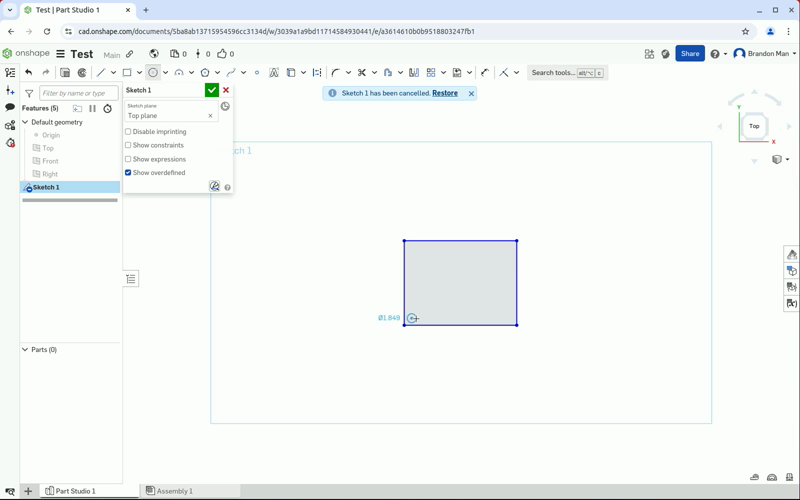
click(416, 318)
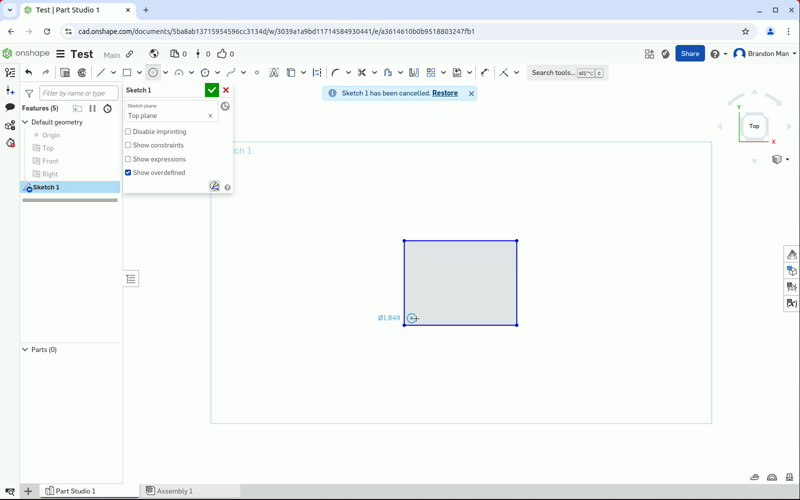
key(esc)
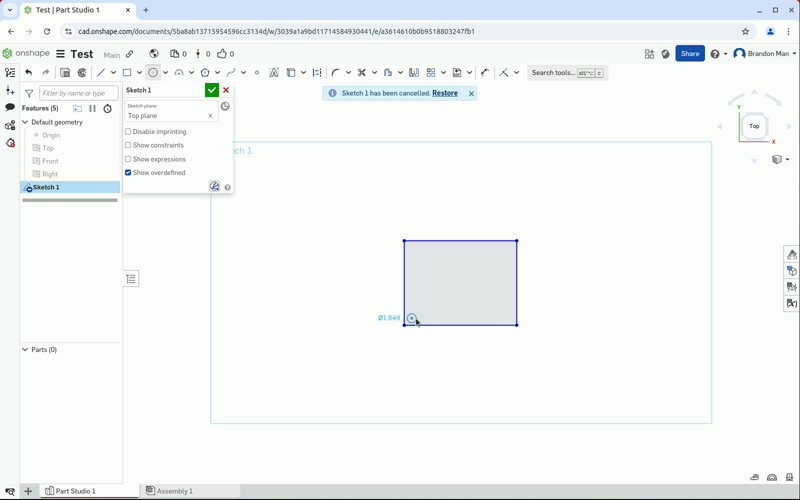
key(c)
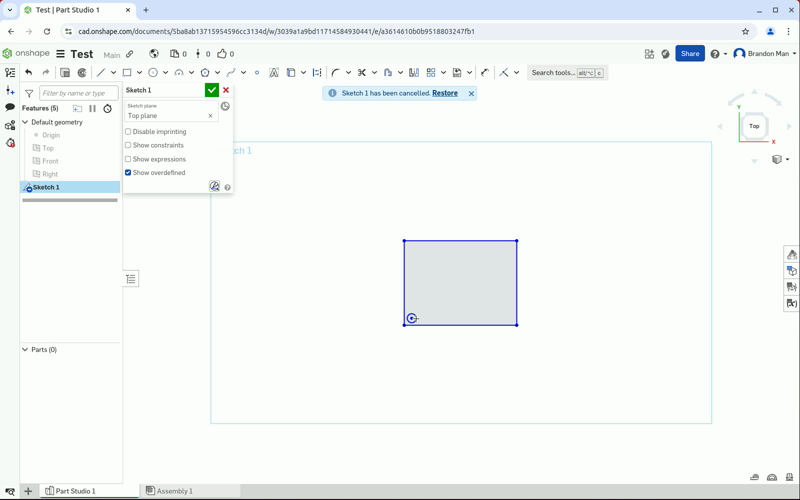
key_down(shift)
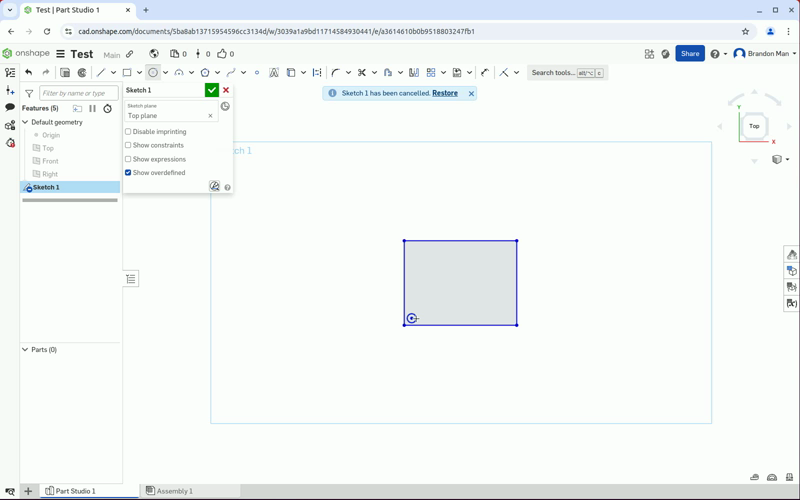
mouse_move(411, 246)
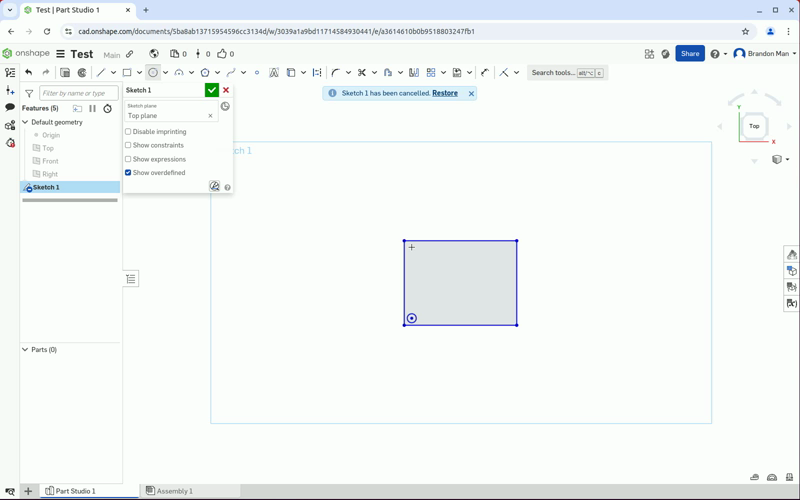
click(411, 246)
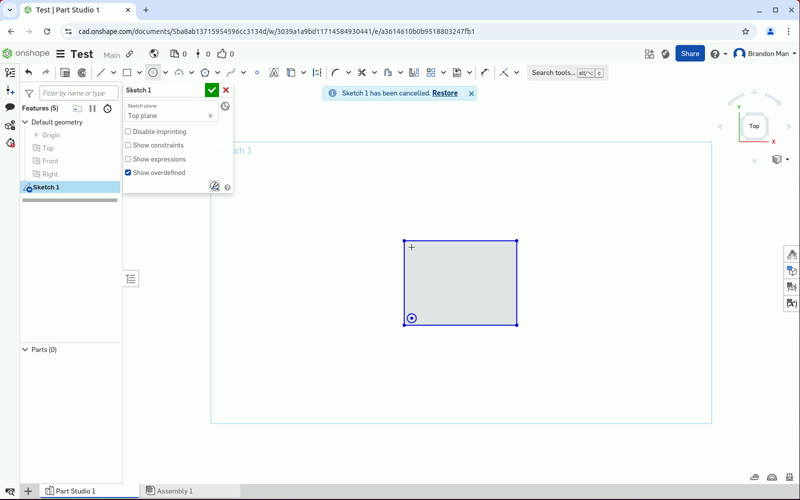
key_up(shift)
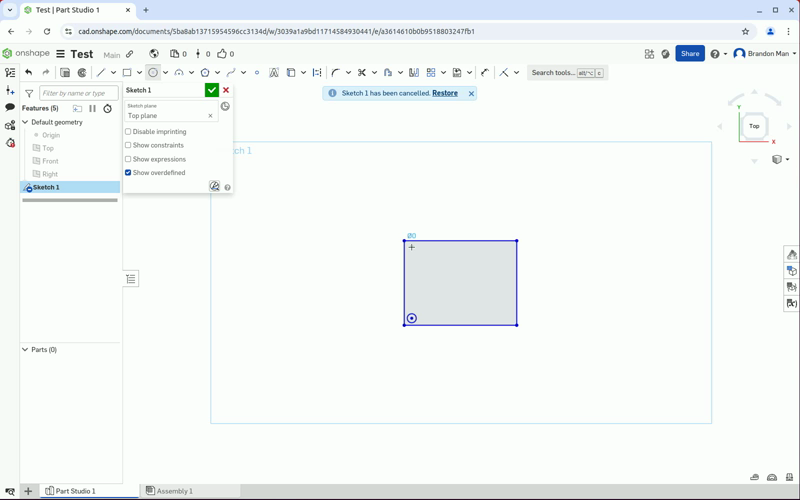
mouse_move(416, 246)
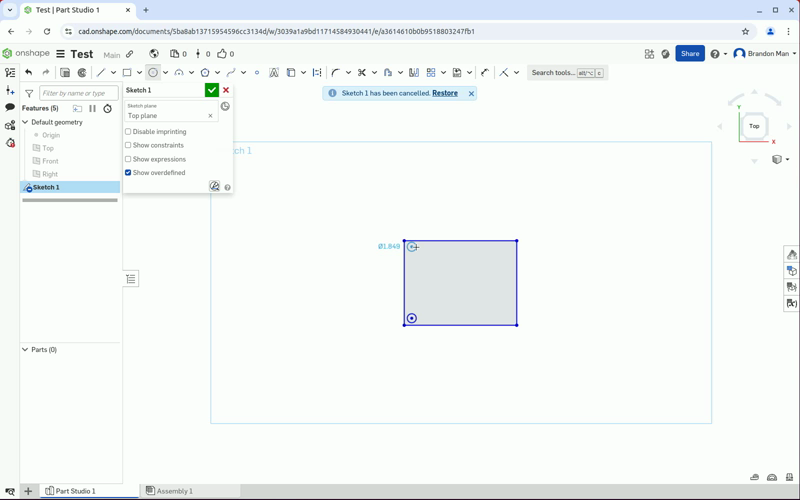
click(416, 246)
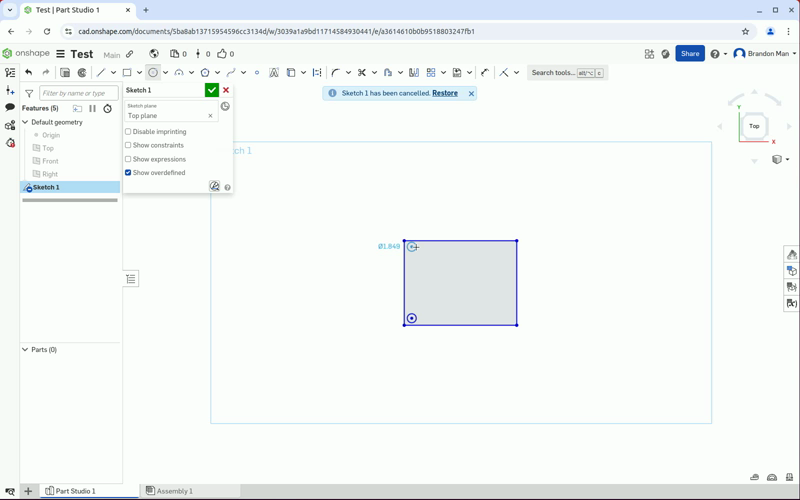
key(esc)
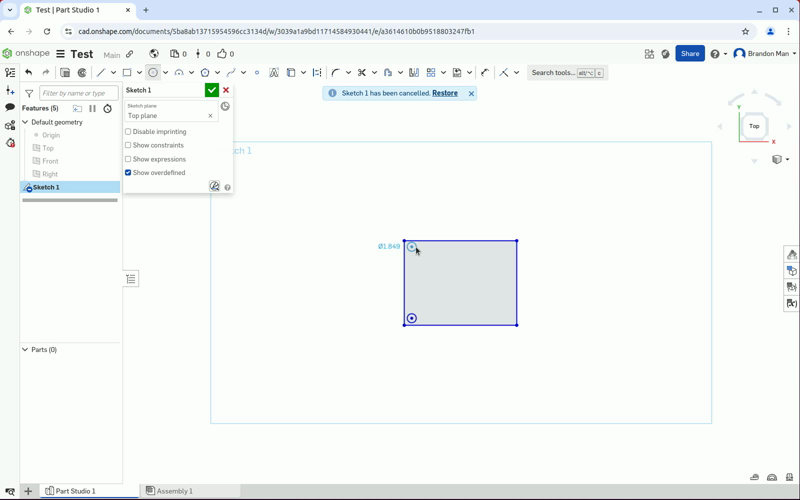
key(c)
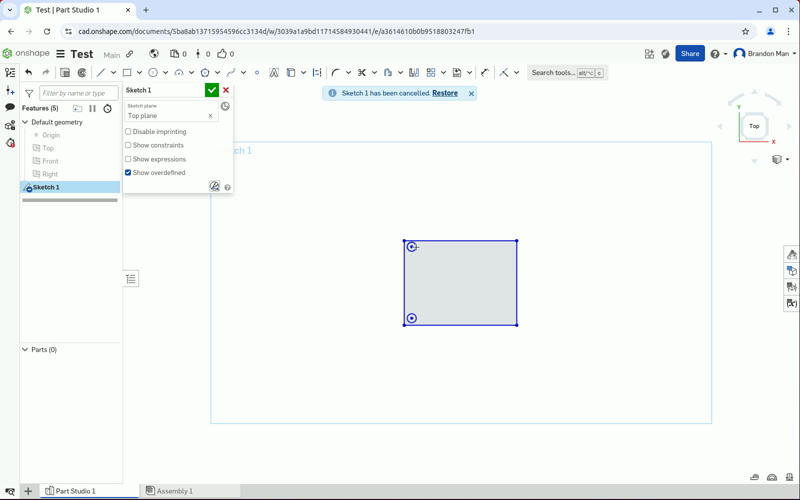
key_down(shift)
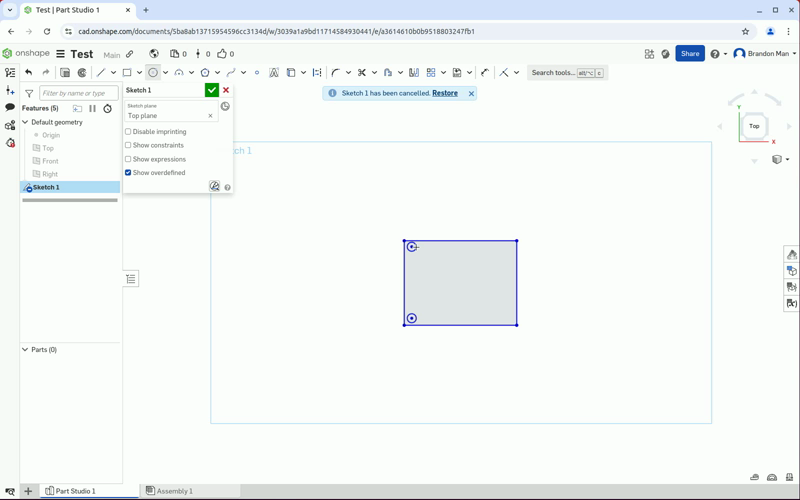
mouse_move(510, 318)
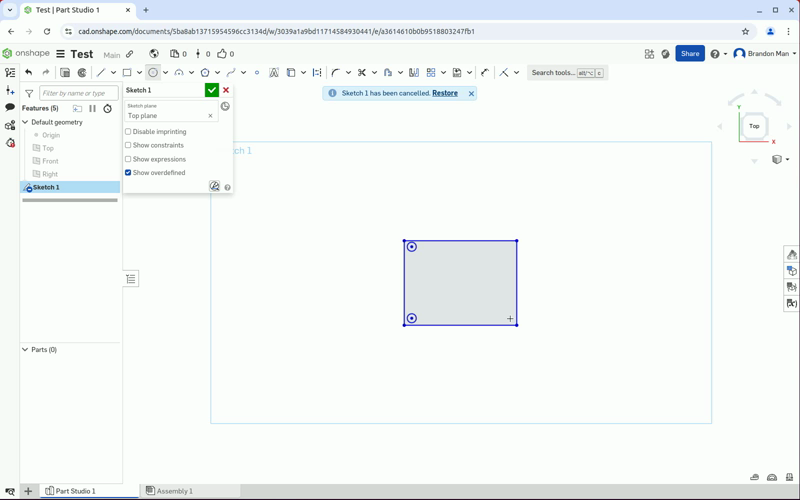
click(510, 318)
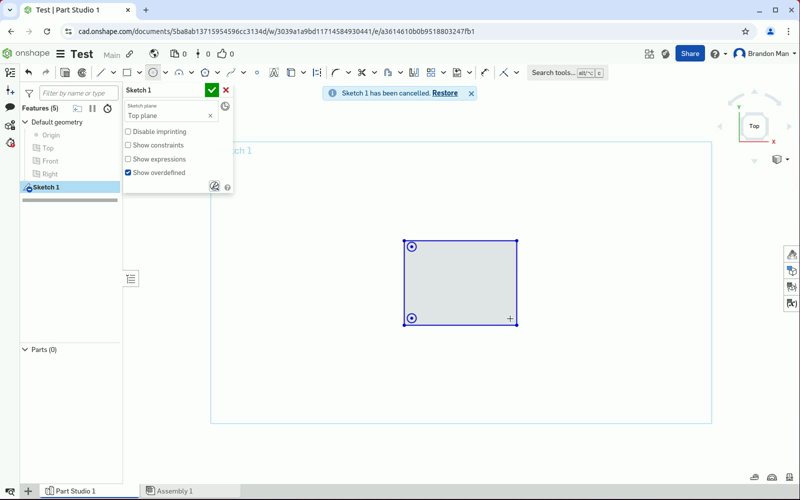
key_up(shift)
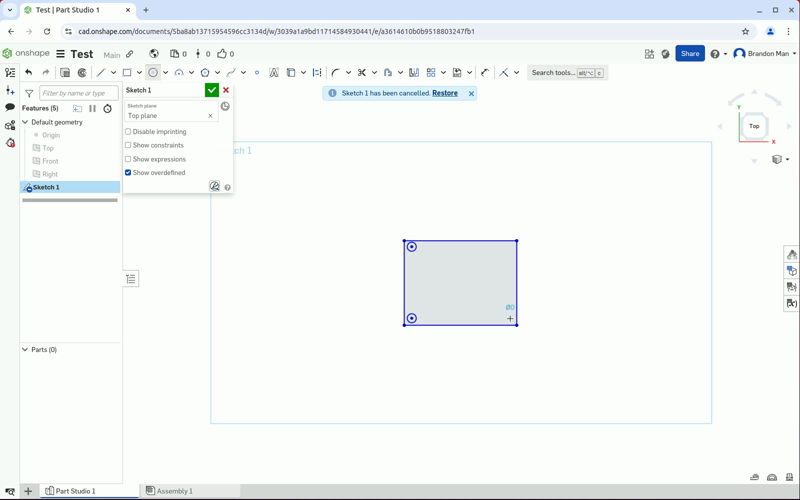
mouse_move(514, 318)
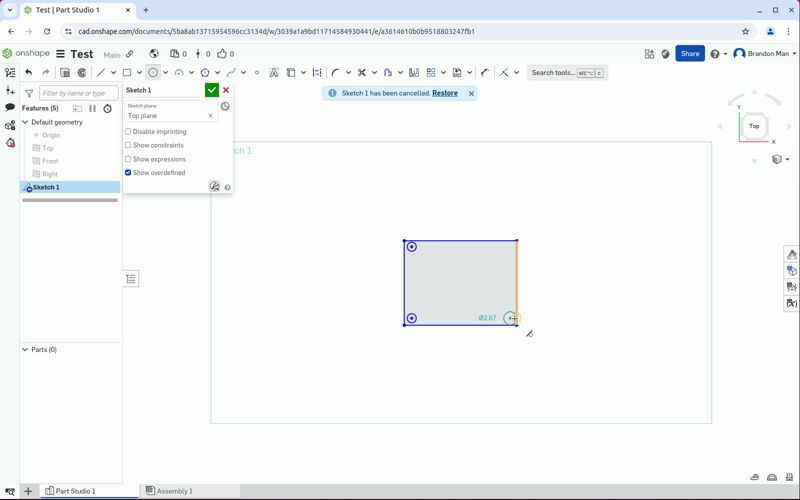
click(514, 318)
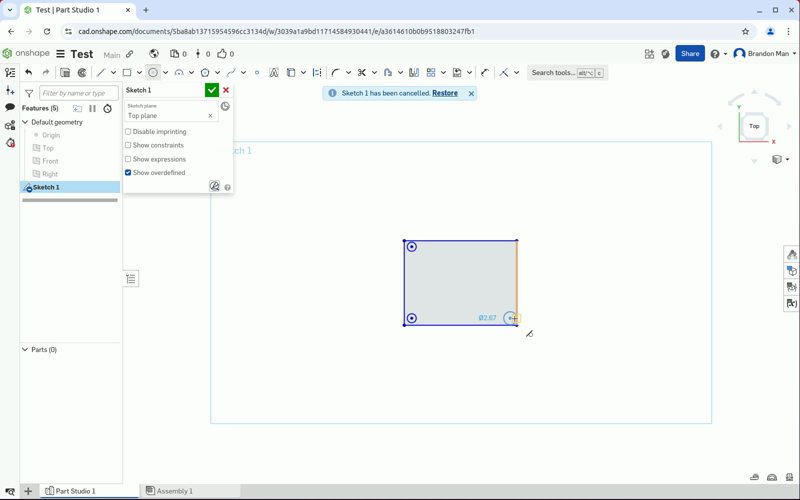
key(esc)
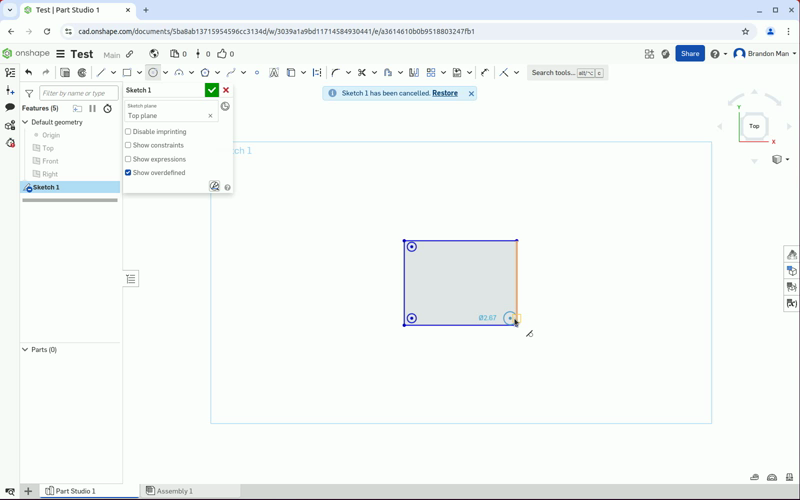
key(c)
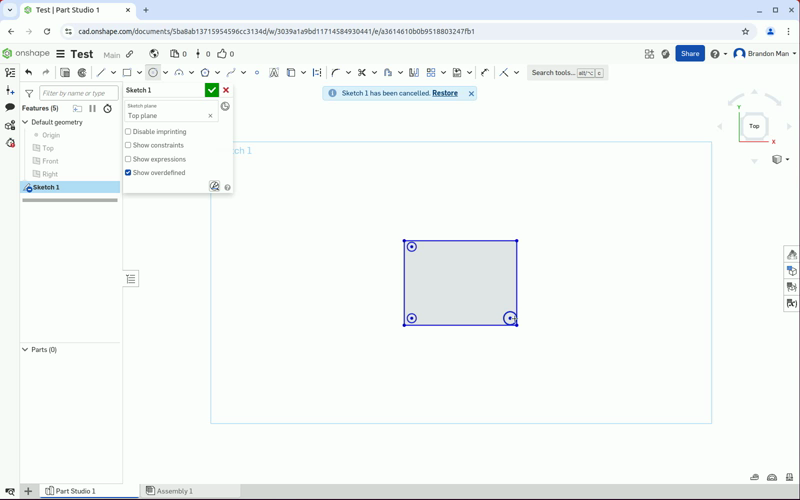
key_down(shift)
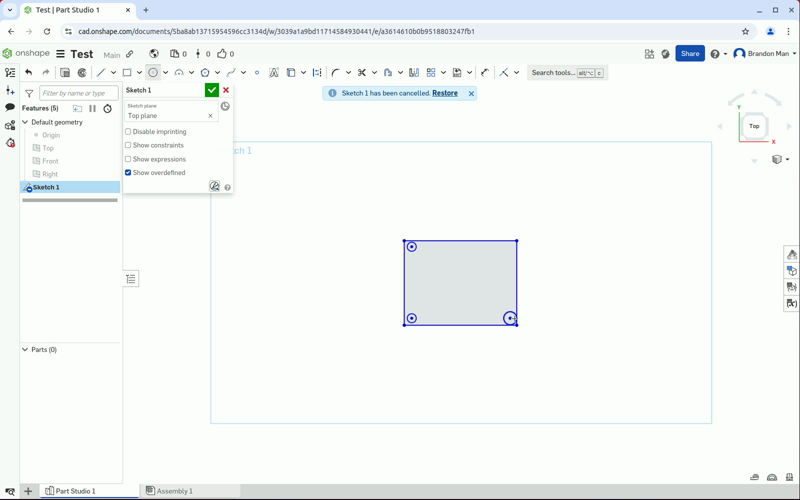
mouse_move(510, 246)
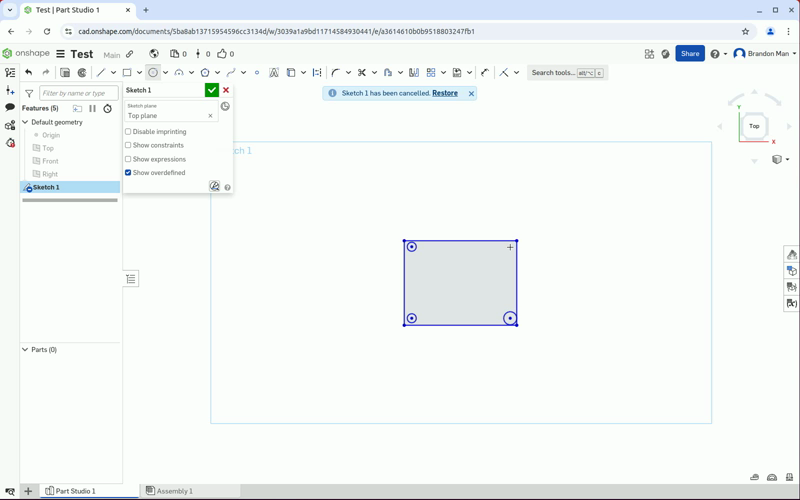
click(510, 246)
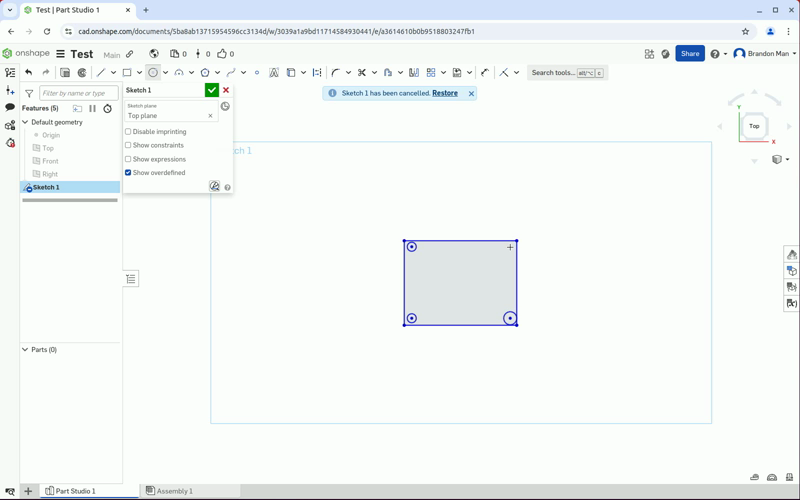
key_up(shift)
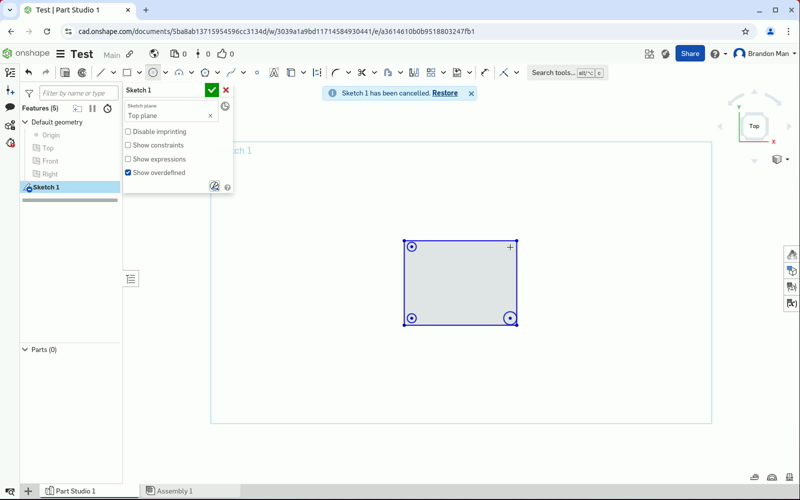
mouse_move(514, 246)
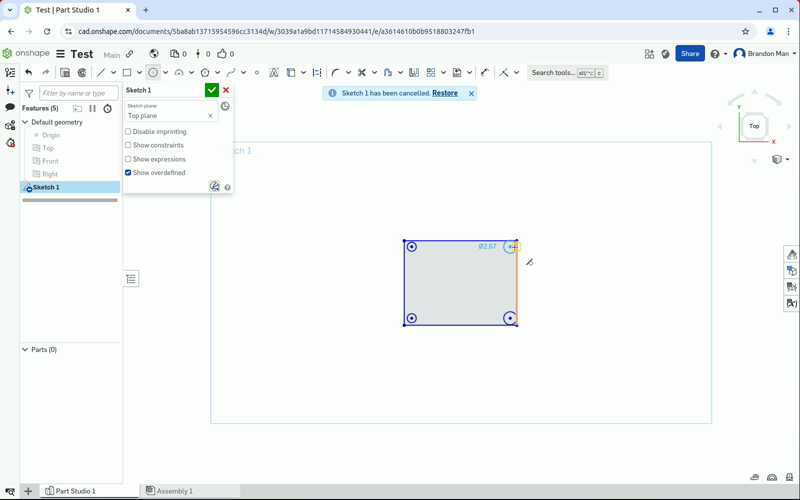
click(514, 246)
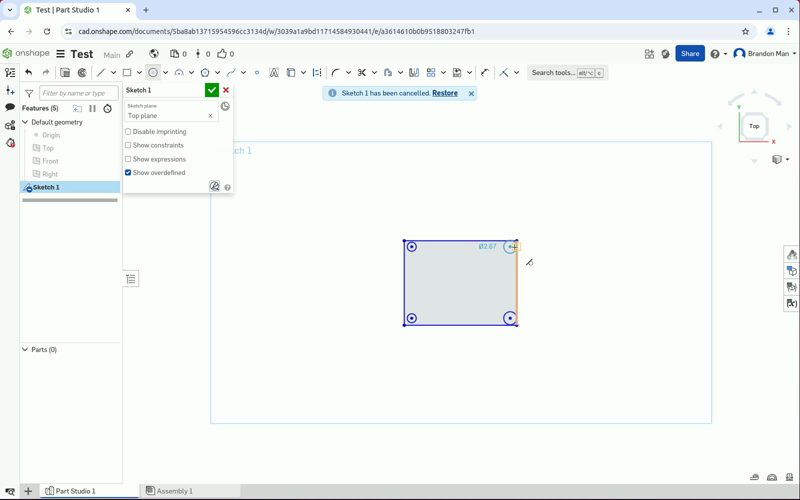
key(esc)
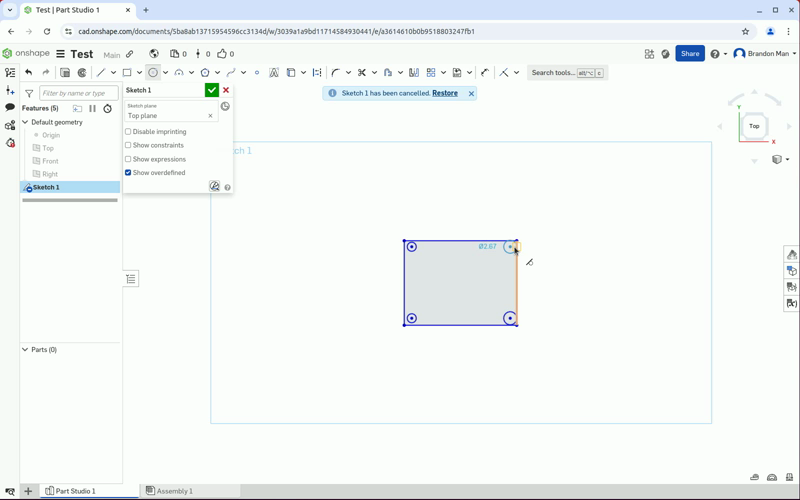
mouse_move(464, 295)
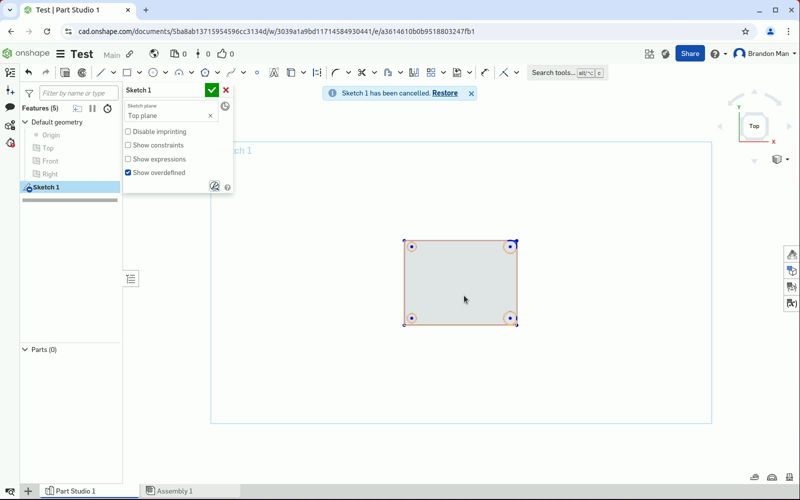
click(464, 295)
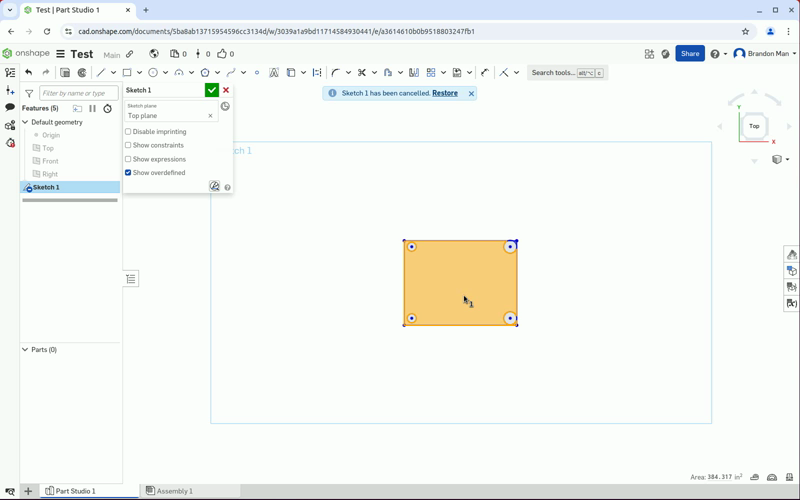
mouse_move(73, 352)
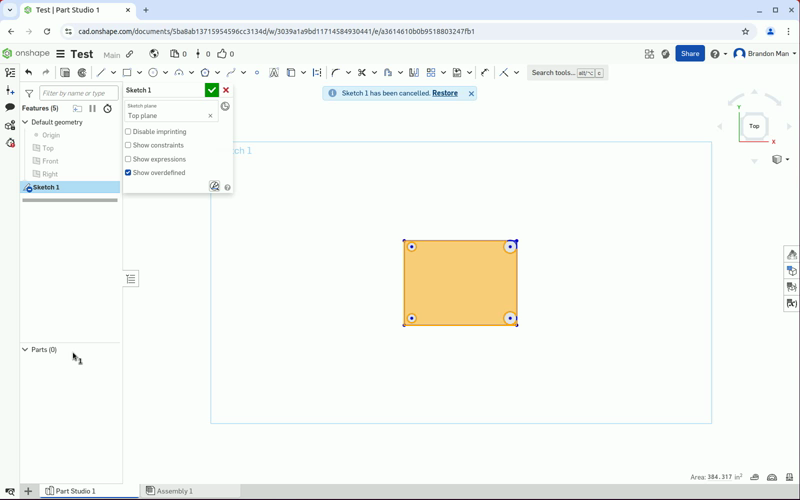
key(shift+y)
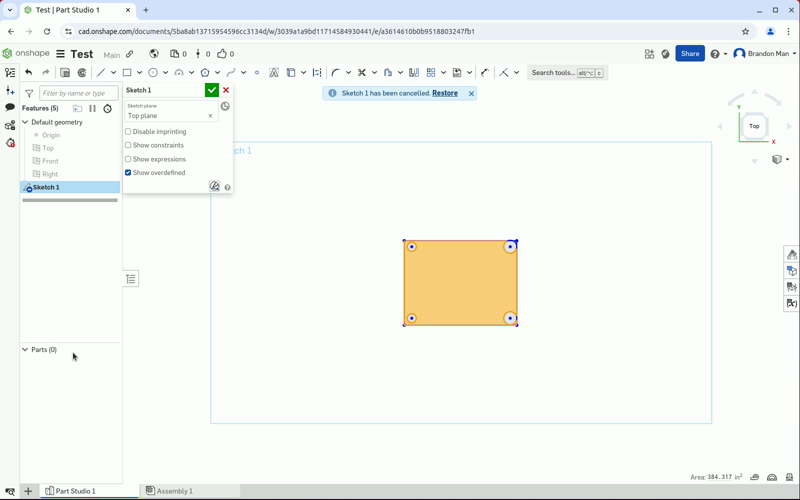
key(shift+e)
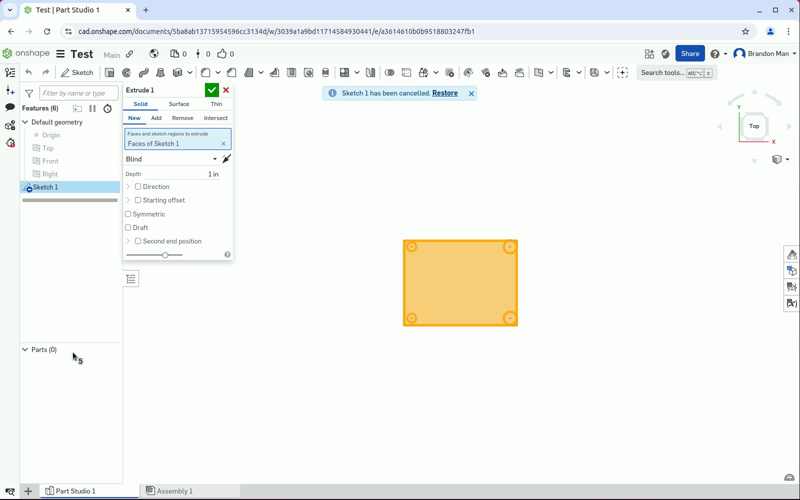
mouse_move(143, 106)
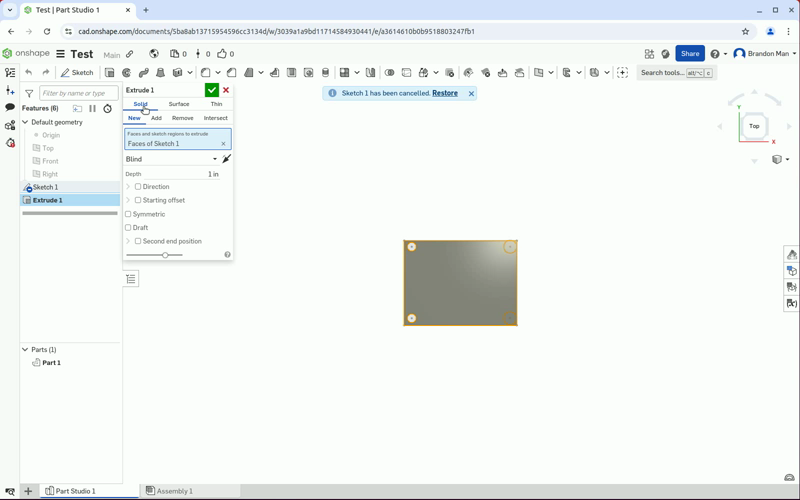
click(143, 106)
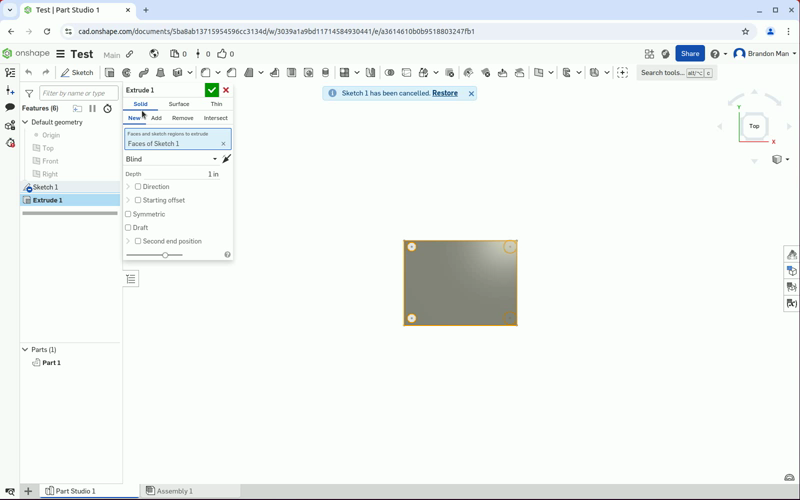
mouse_move(137, 120)
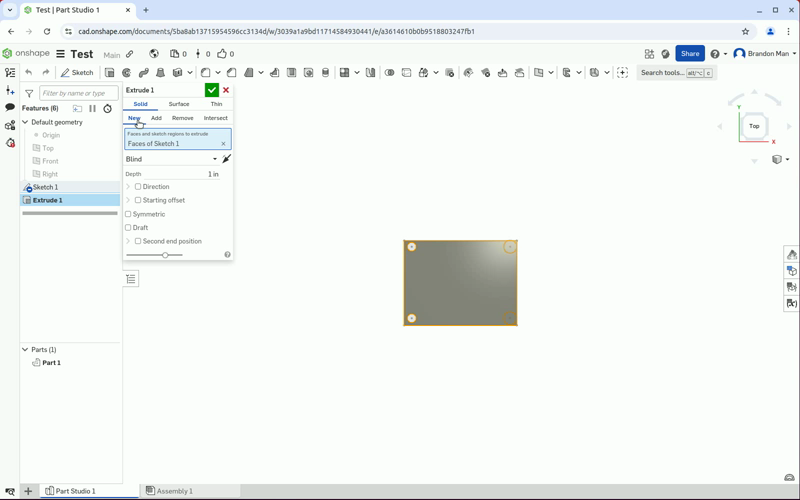
click(137, 120)
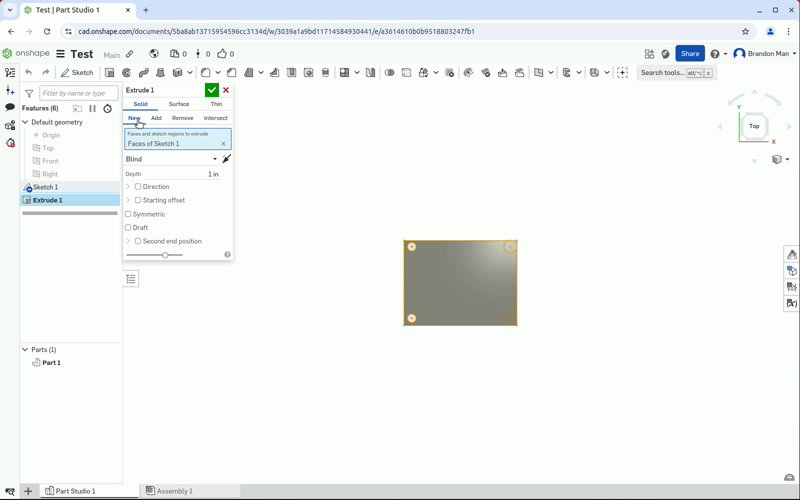
key(tab, 4)
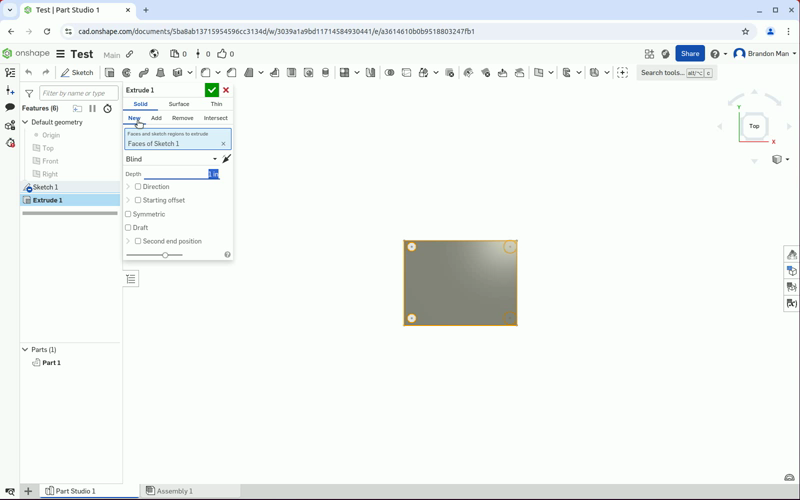
text(1.685)
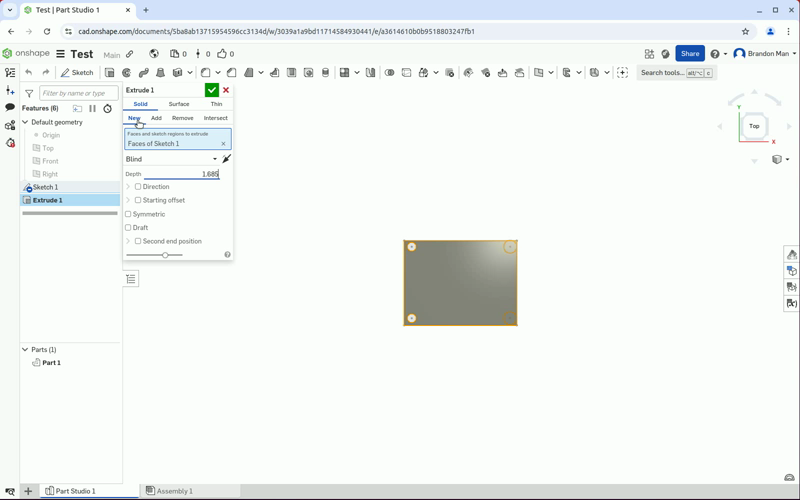
key(enter)
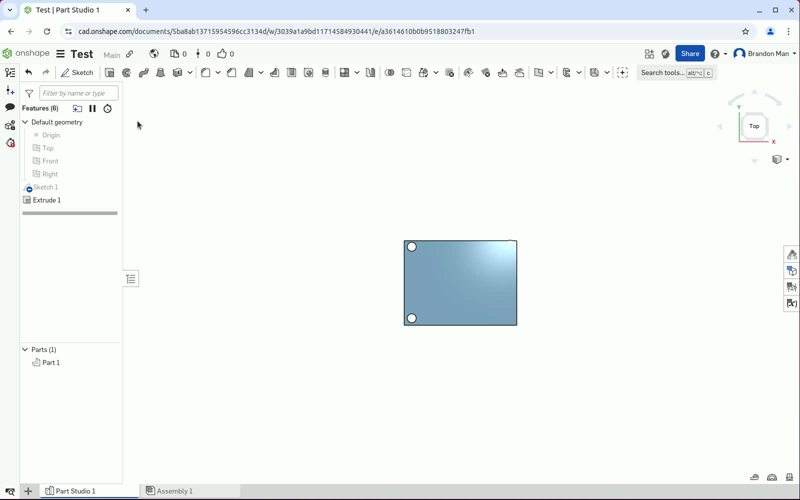
key(shift+h)
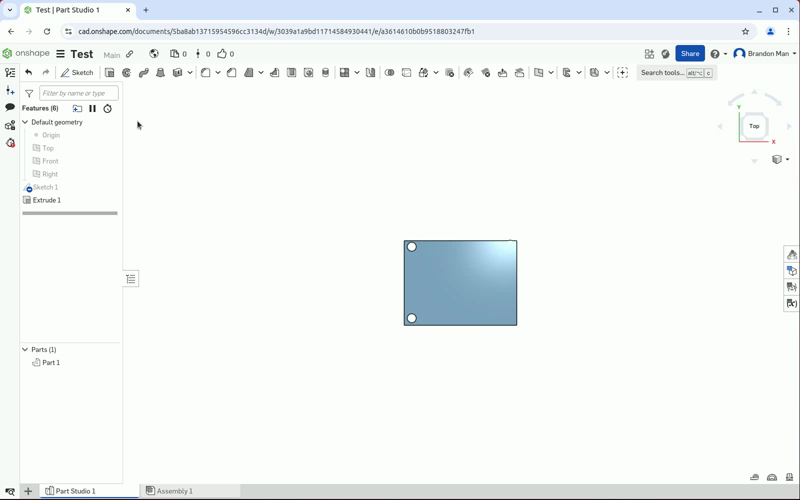
key(shift+h)
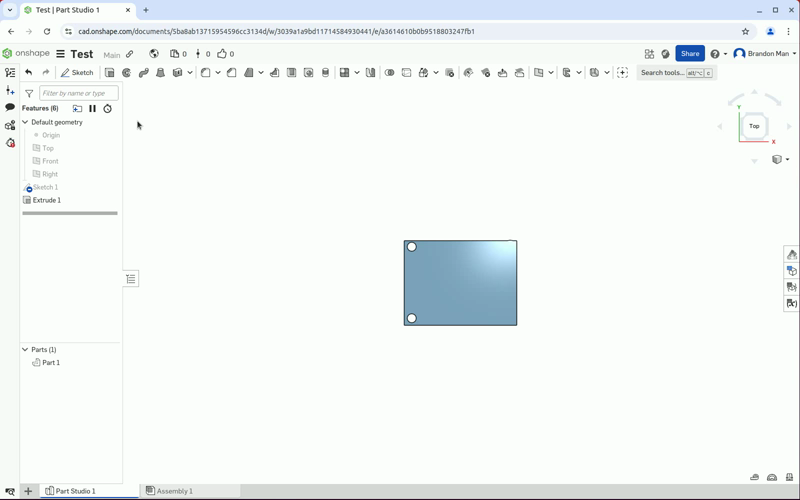
mouse_move(73, 189)
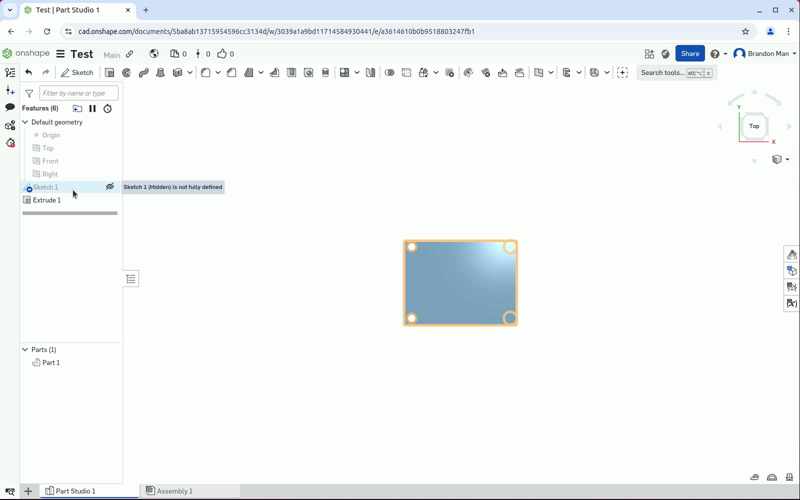
click(73, 189)
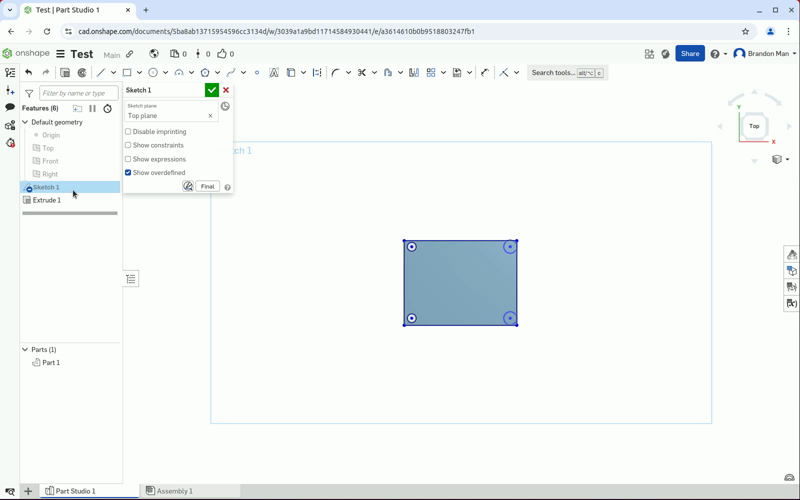
mouse_move(229, 92)
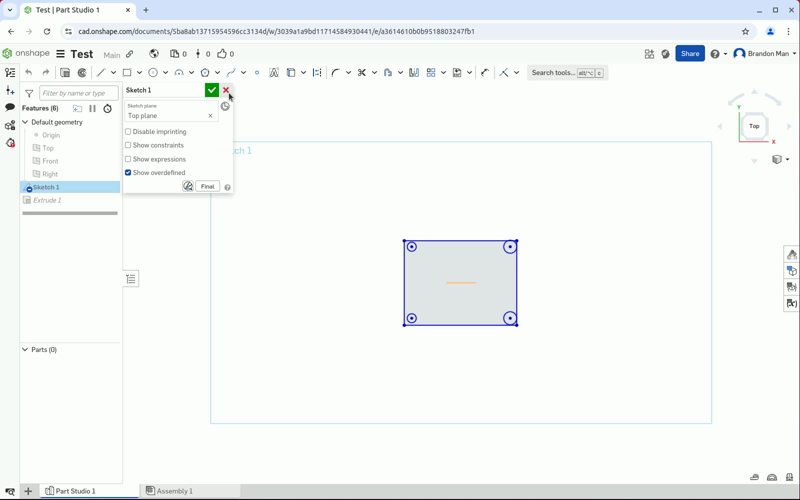
click(229, 92)
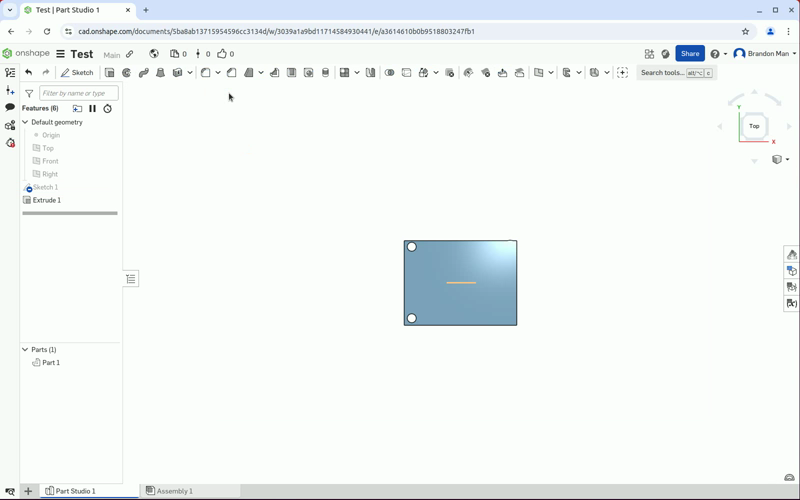
mouse_move(541, 75)
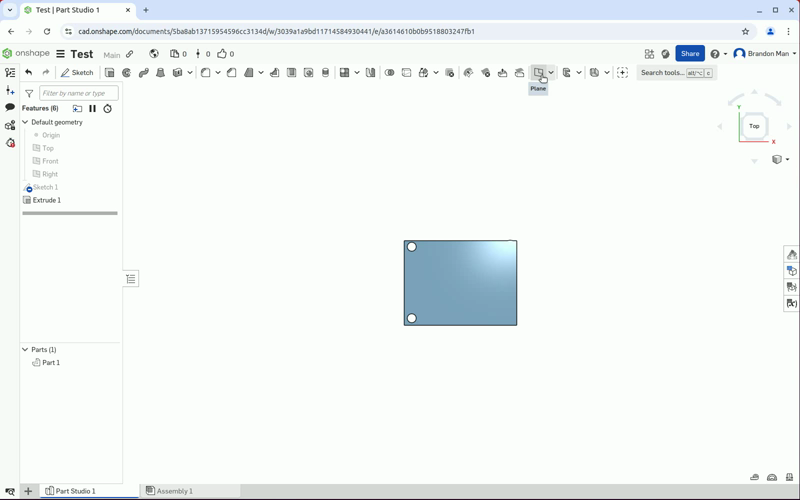
click(541, 75)
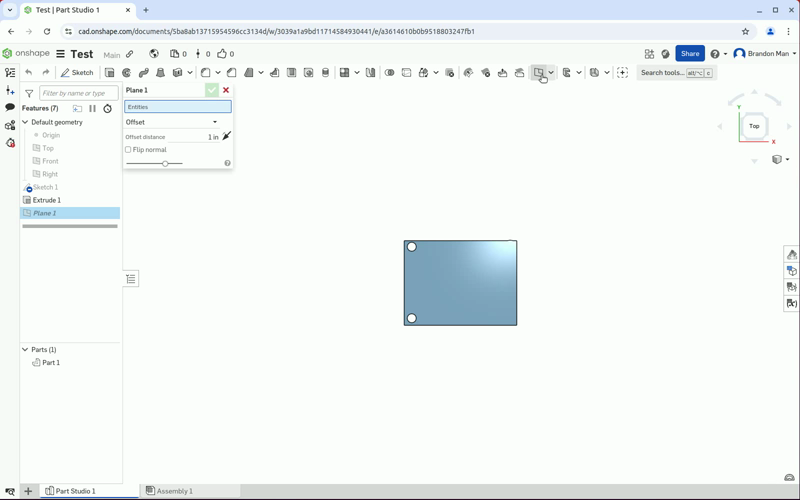
mouse_move(73, 150)
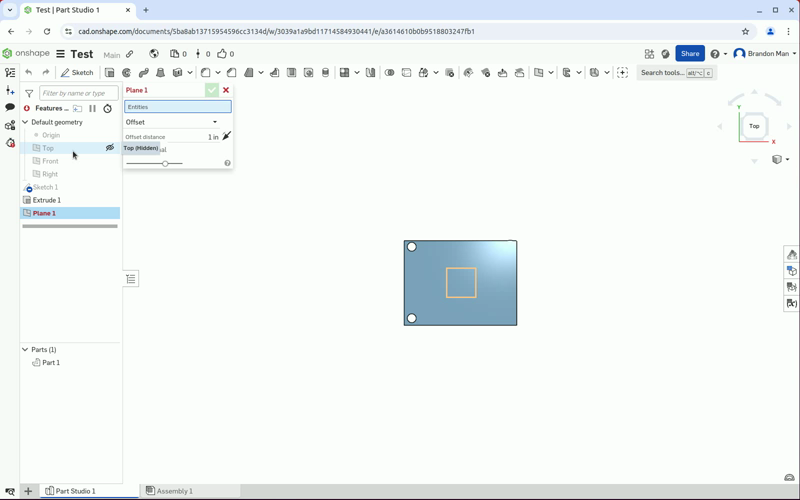
click(73, 150)
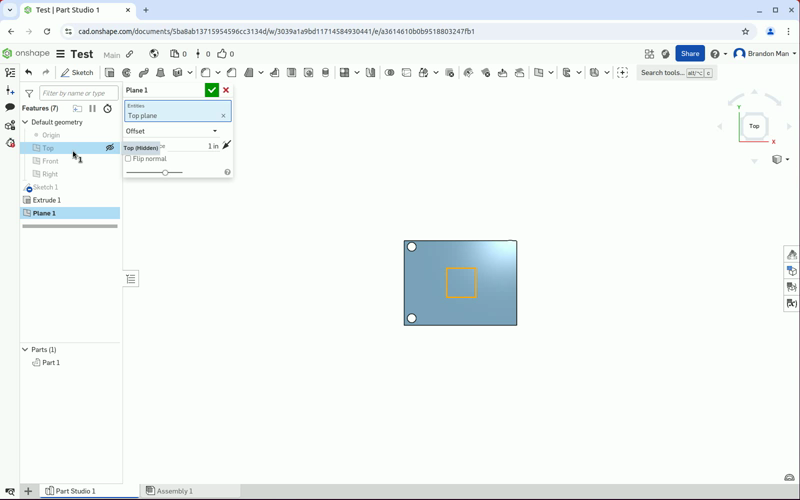
key(tab, 2)
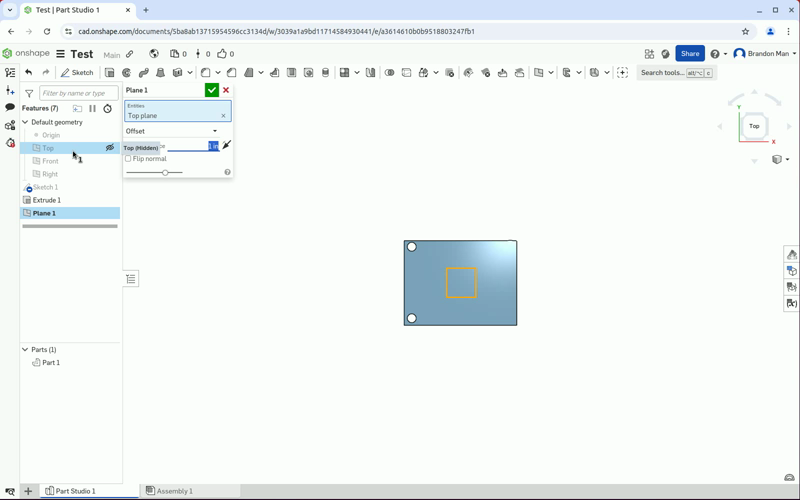
text(1.695)
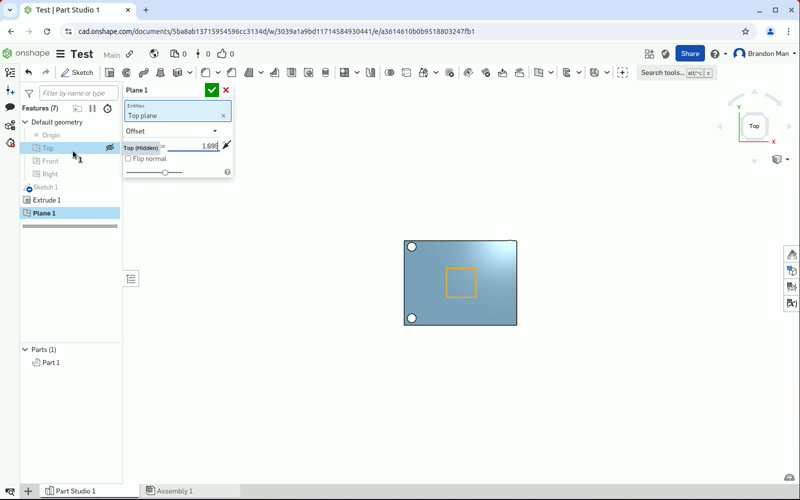
key(enter, 2)
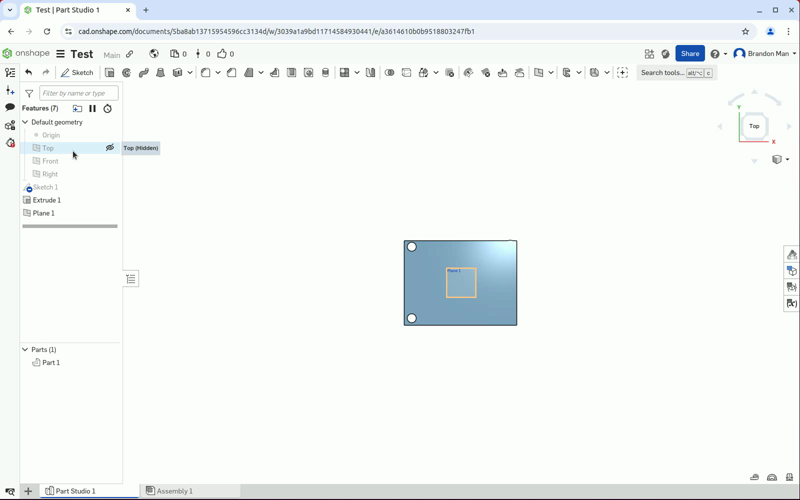
key(shift+s)
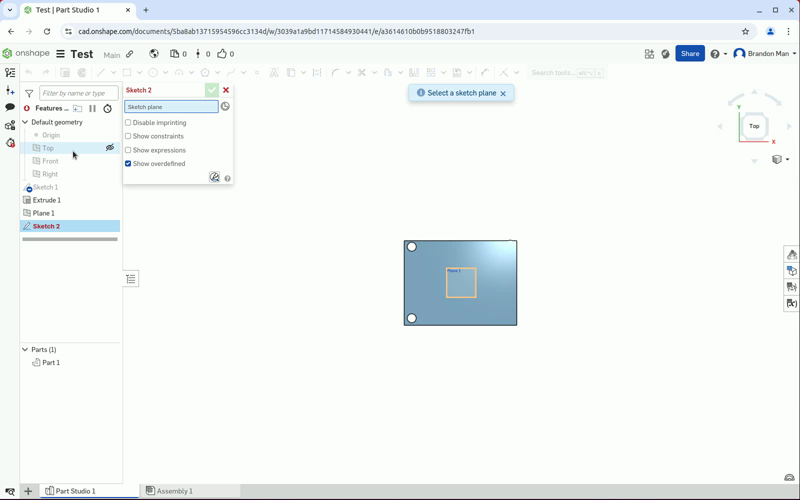
mouse_move(73, 215)
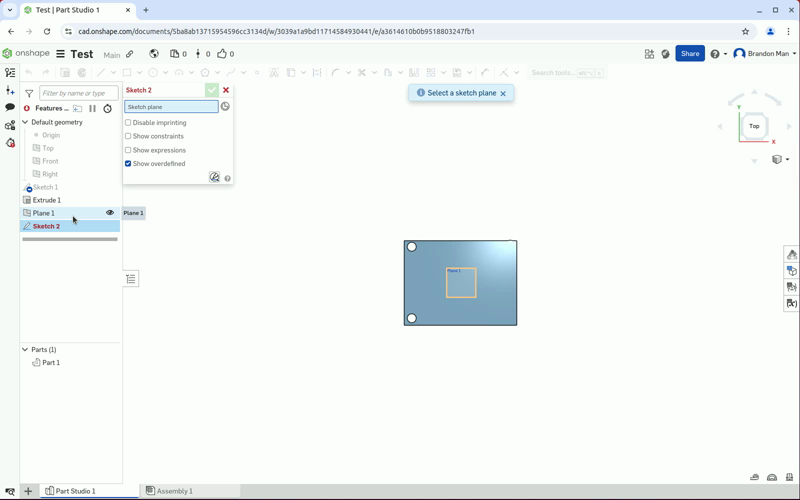
click(73, 215)
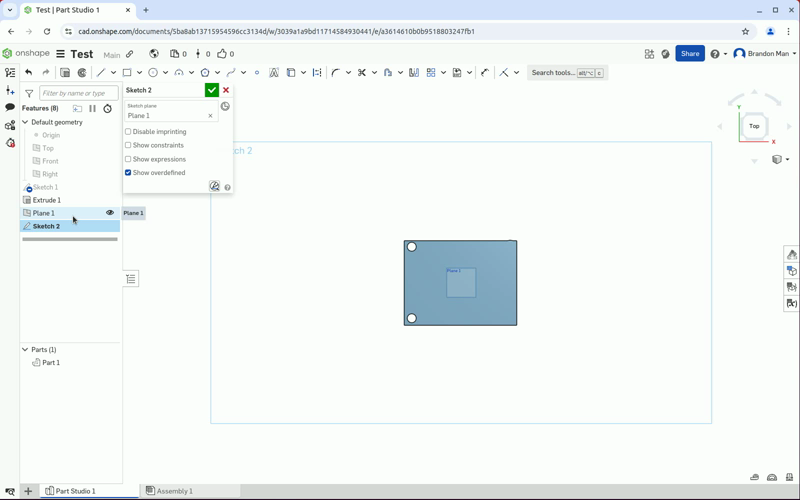
mouse_move(73, 352)
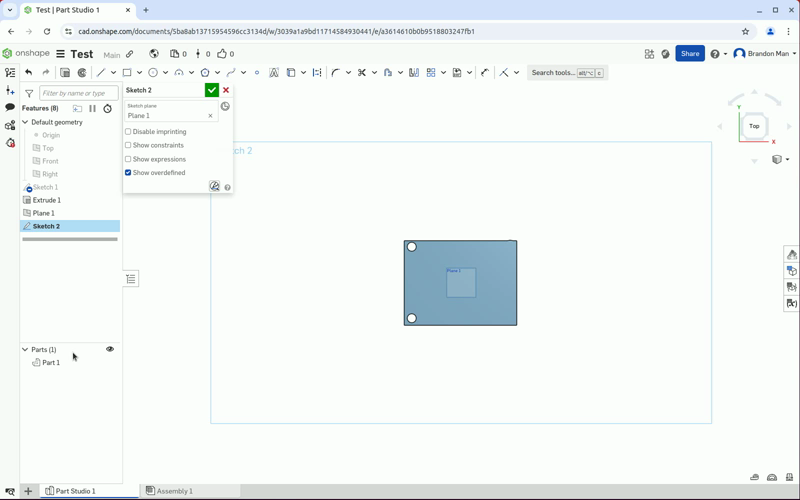
key(y)
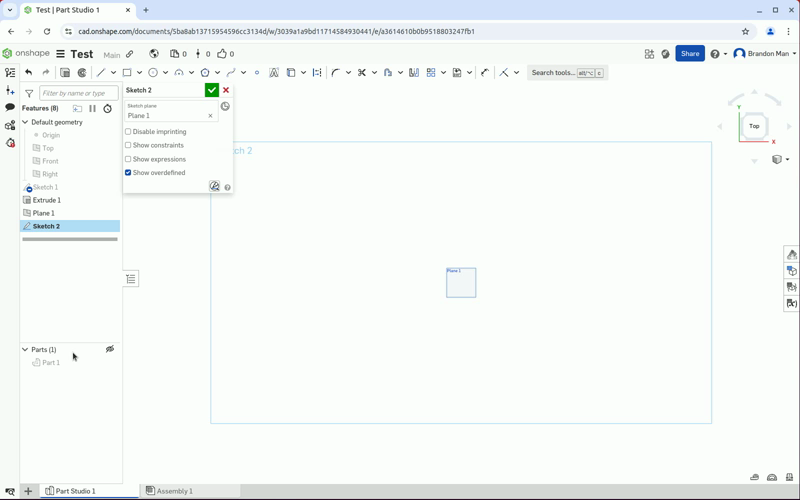
key(c)
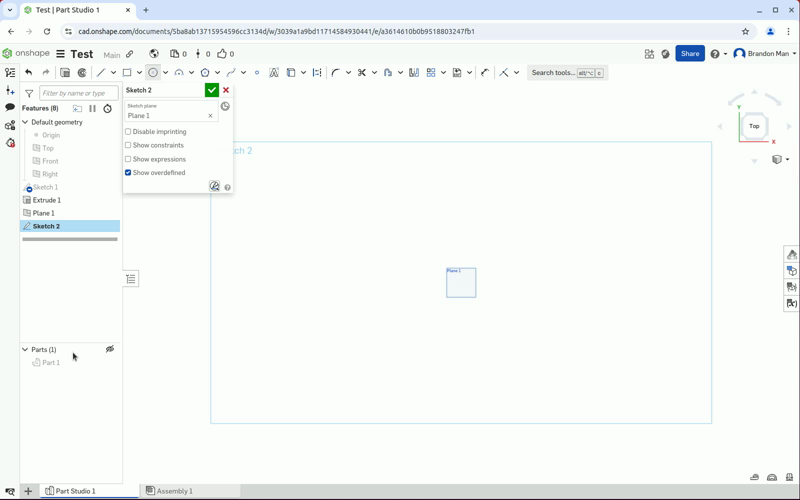
key_down(shift)
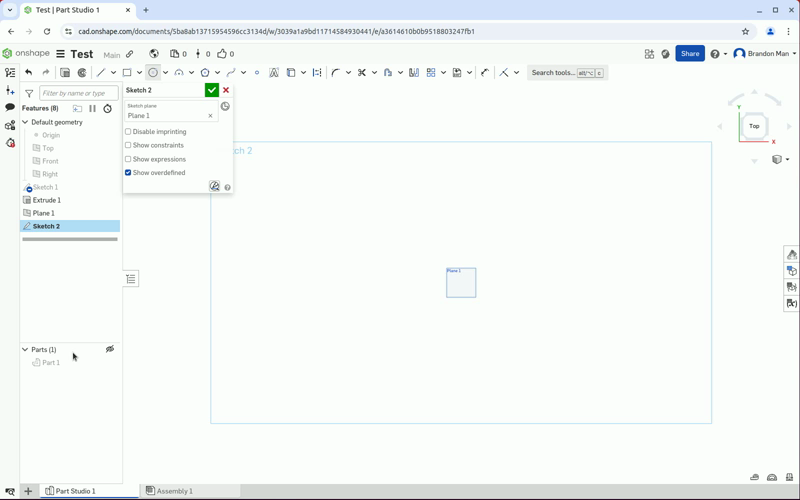
mouse_move(461, 282)
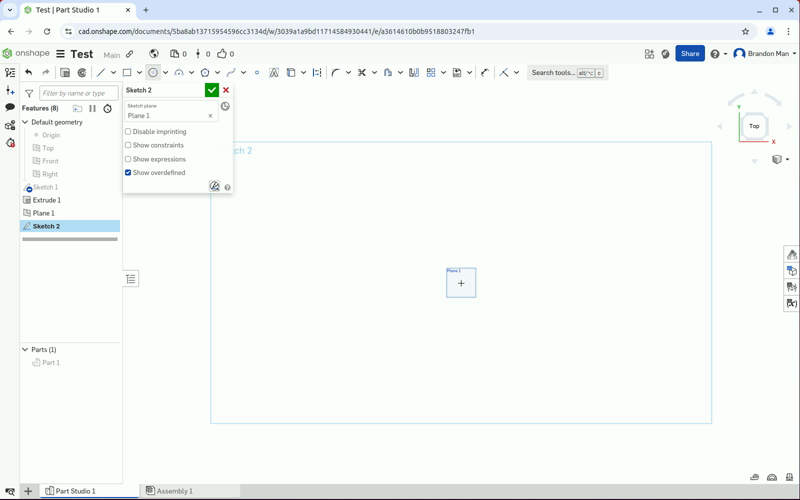
click(461, 282)
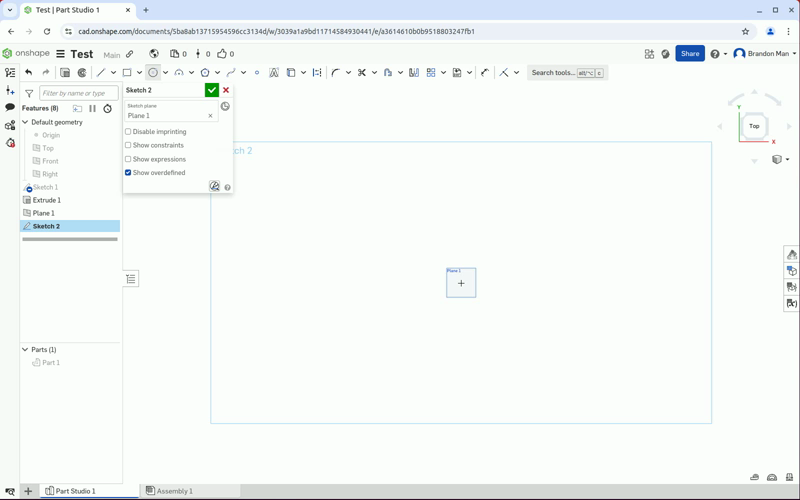
key_up(shift)
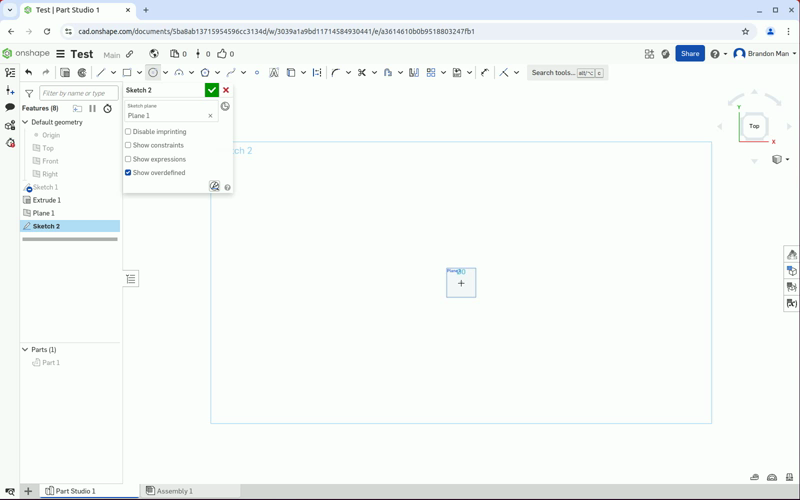
mouse_move(500, 282)
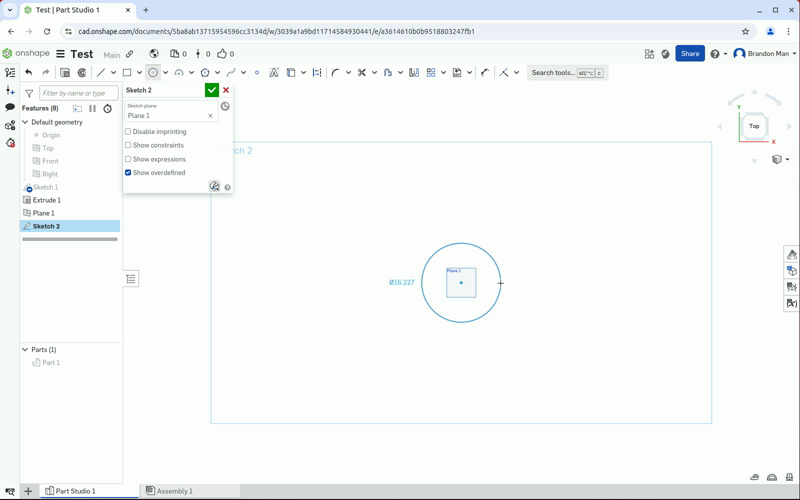
click(500, 282)
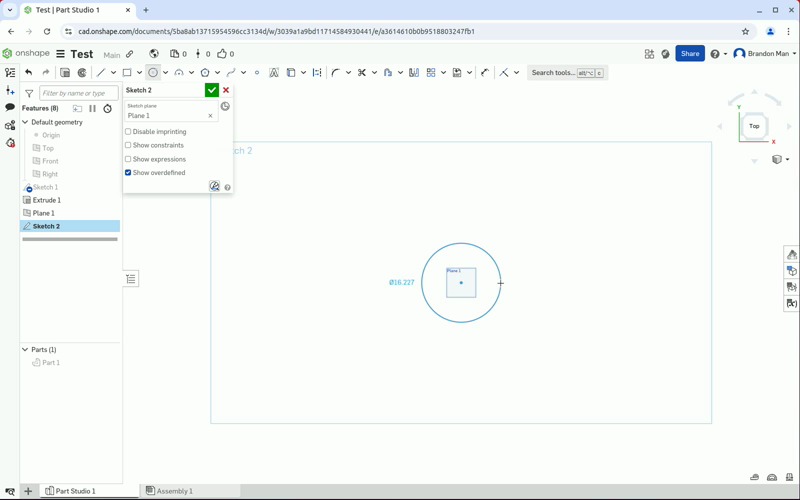
key(esc)
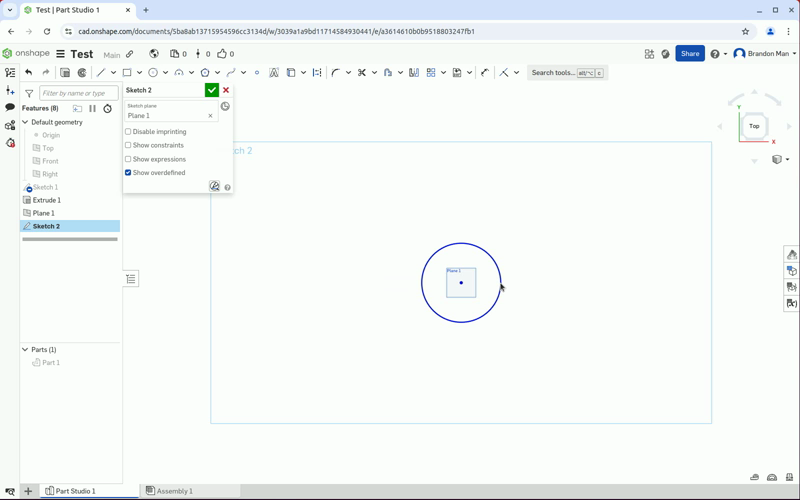
mouse_move(461, 264)
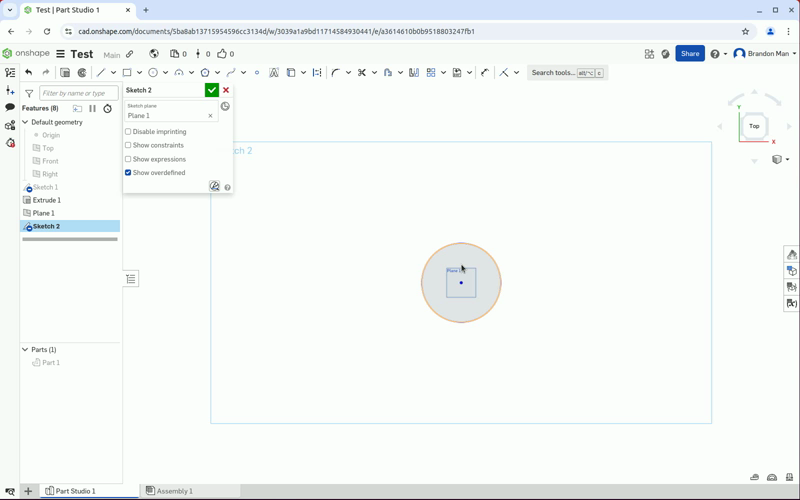
click(461, 264)
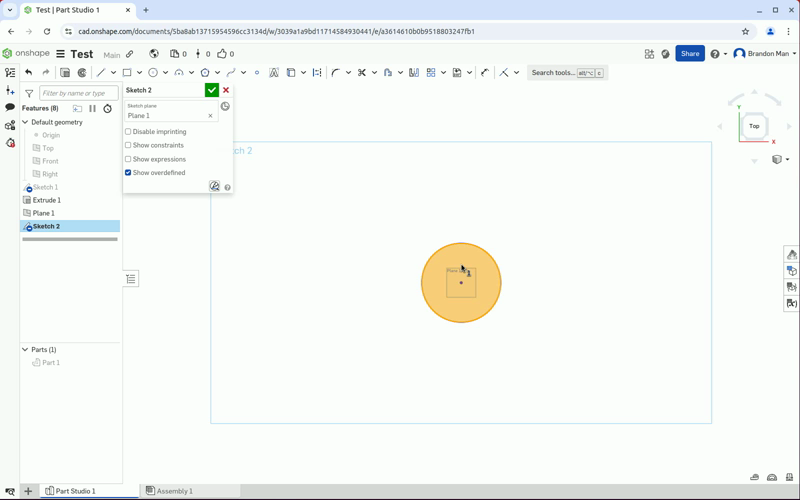
mouse_move(73, 352)
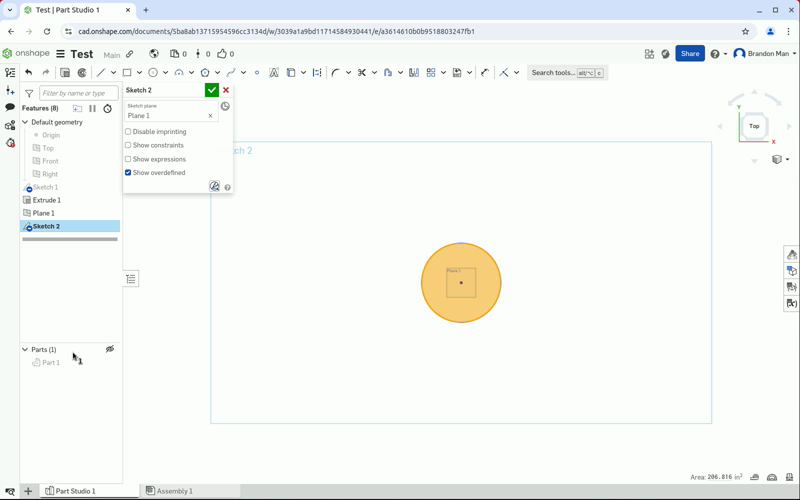
key(shift+y)
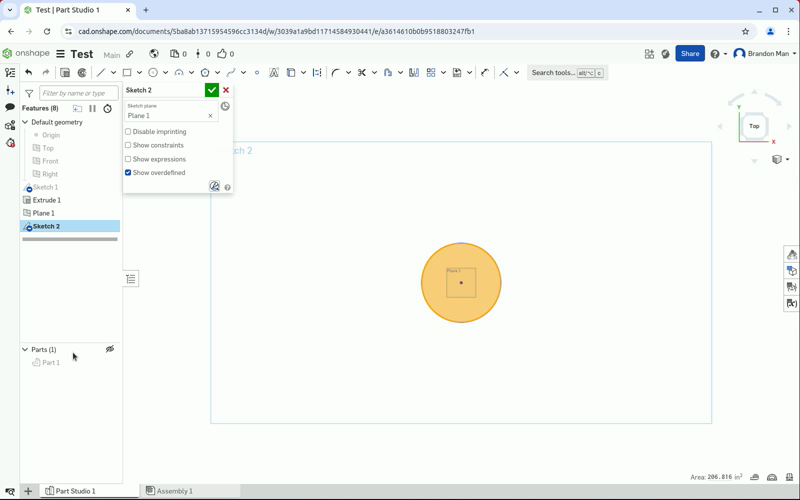
key(shift+e)
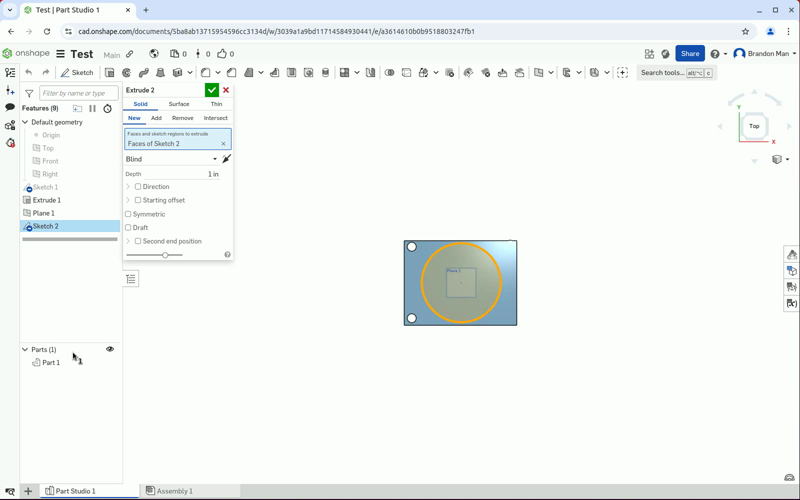
mouse_move(143, 106)
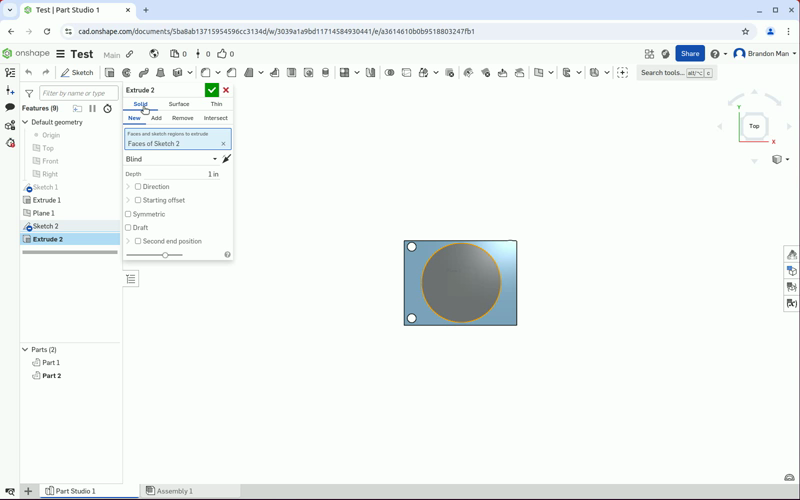
click(143, 106)
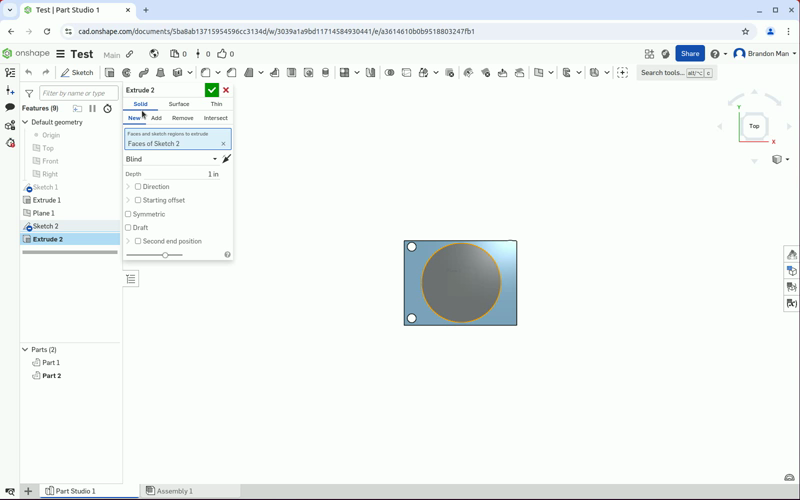
mouse_move(137, 120)
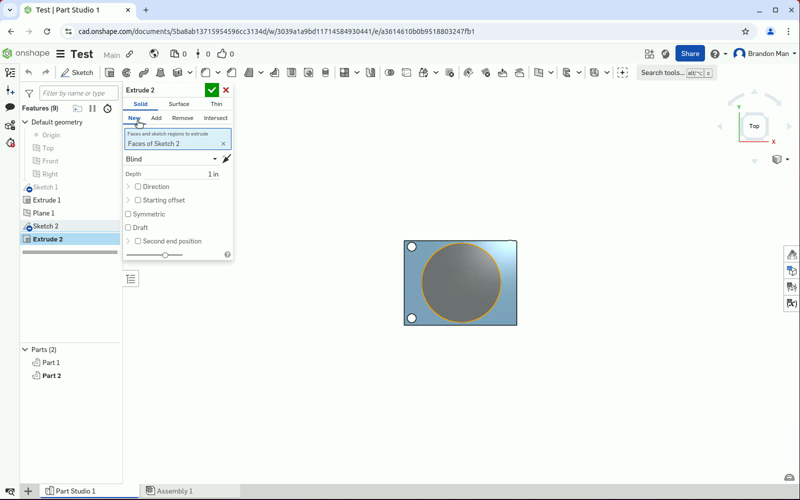
click(137, 120)
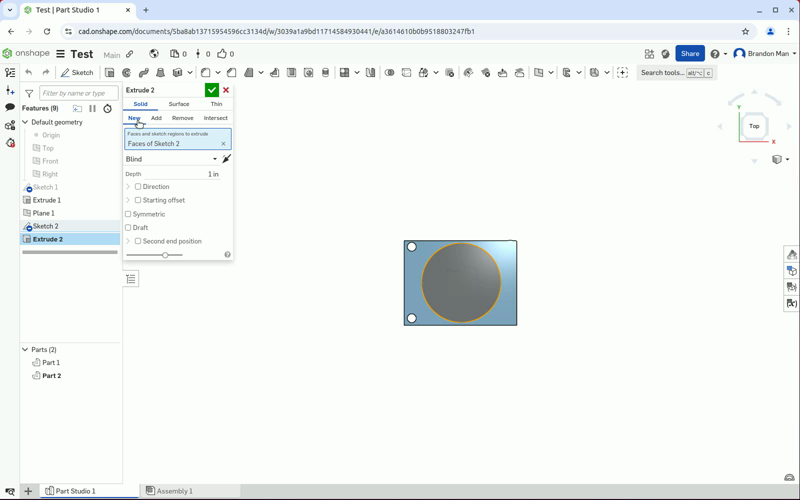
key(tab, 4)
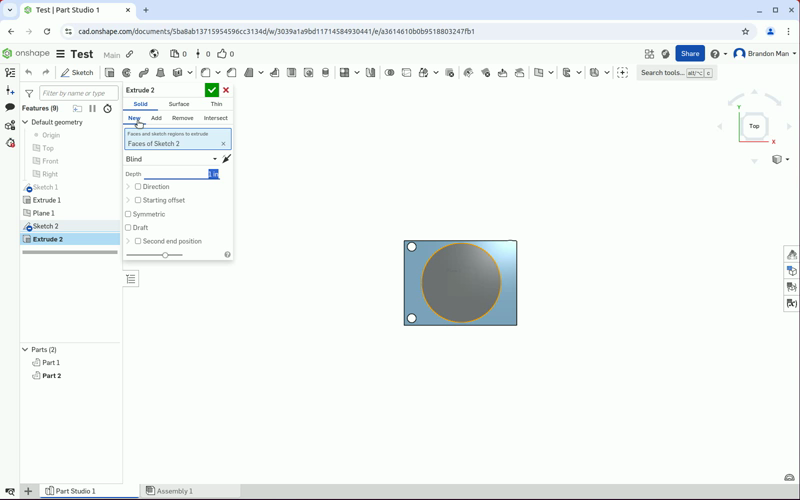
text(21.423)
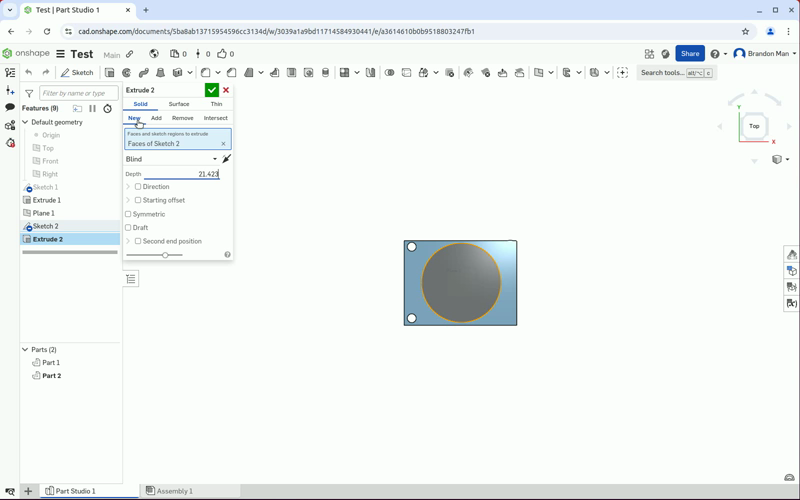
key(enter)
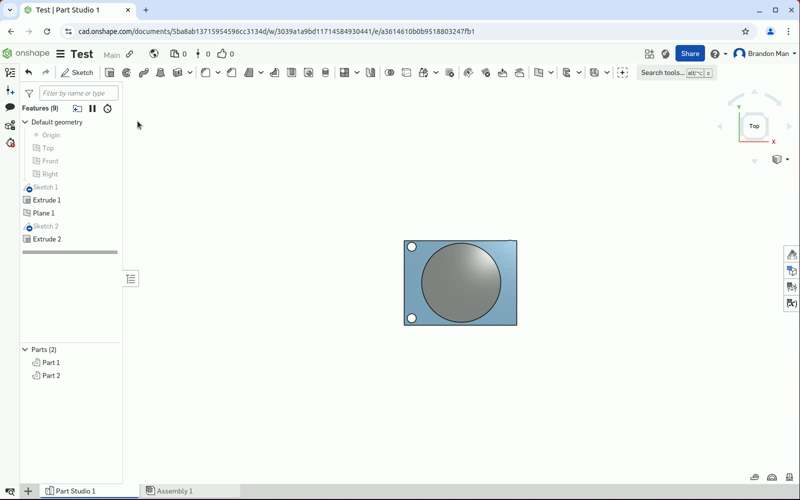
key(shift+h)
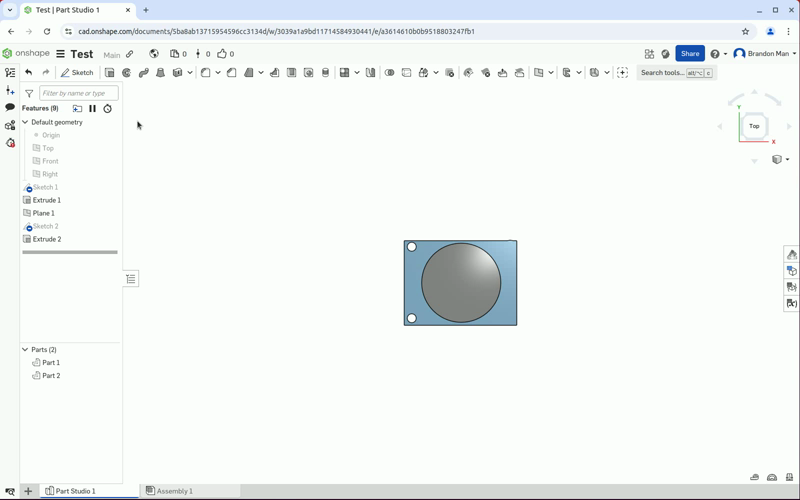
key(shift+h)
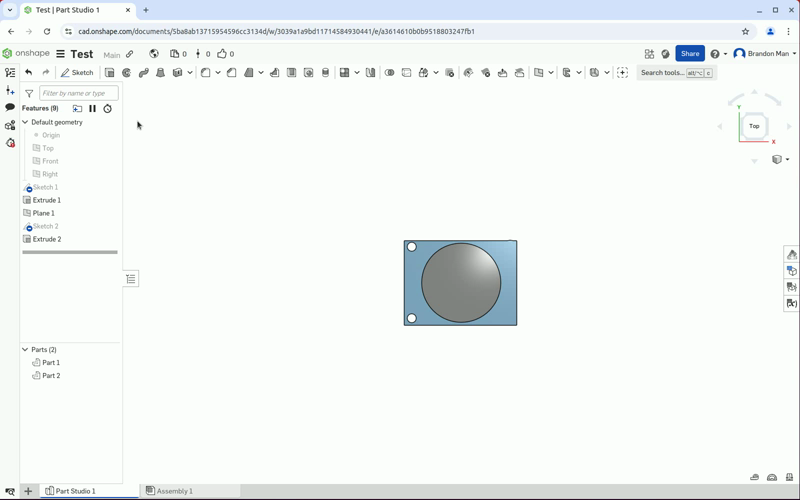
mouse_move(73, 189)
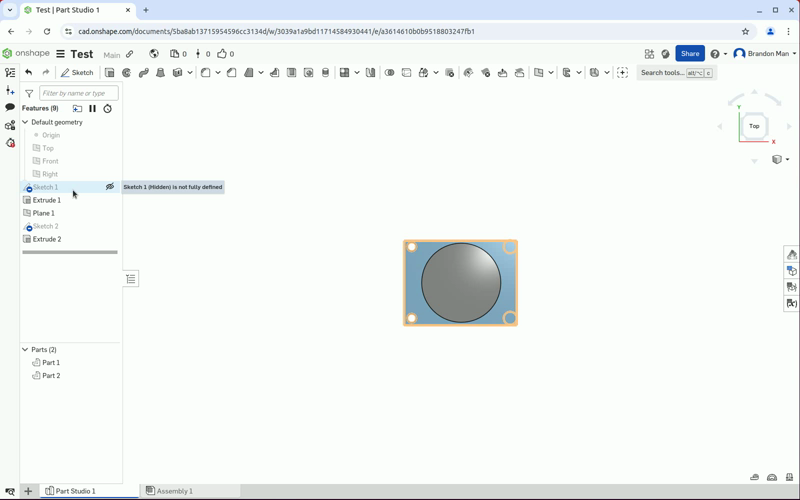
click(73, 189)
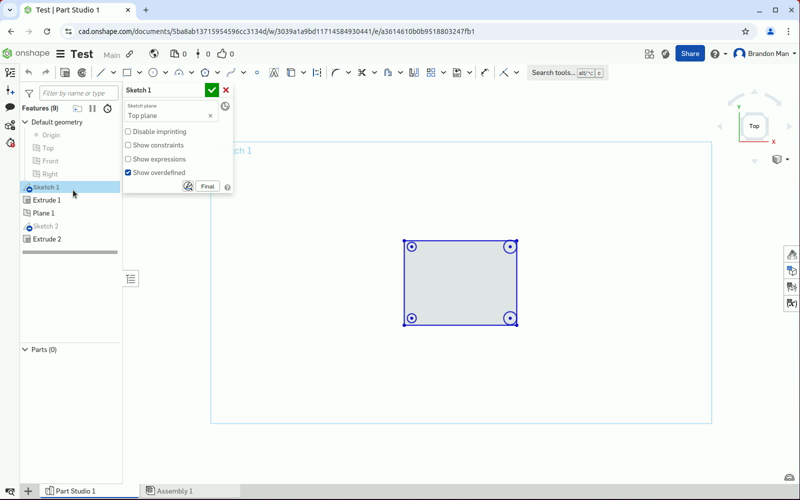
mouse_move(229, 92)
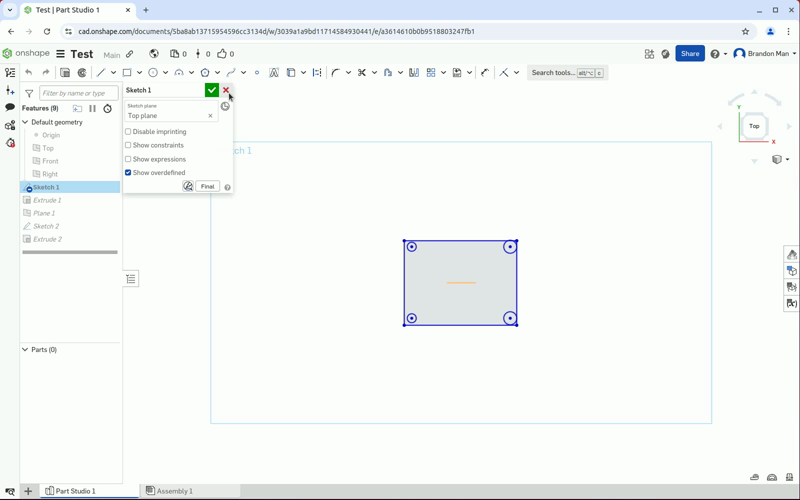
click(229, 92)
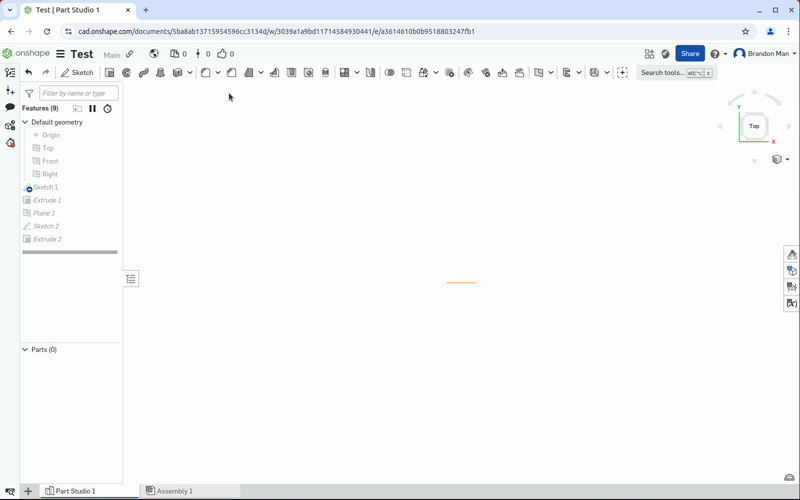
mouse_move(73, 352)
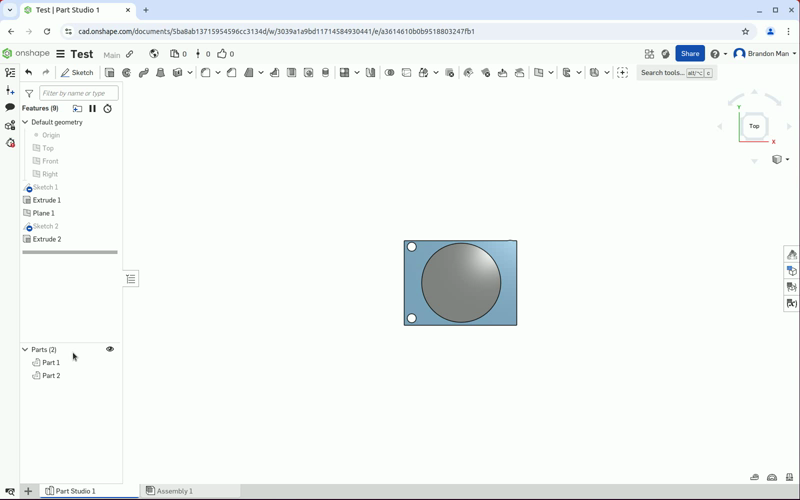
key(y)
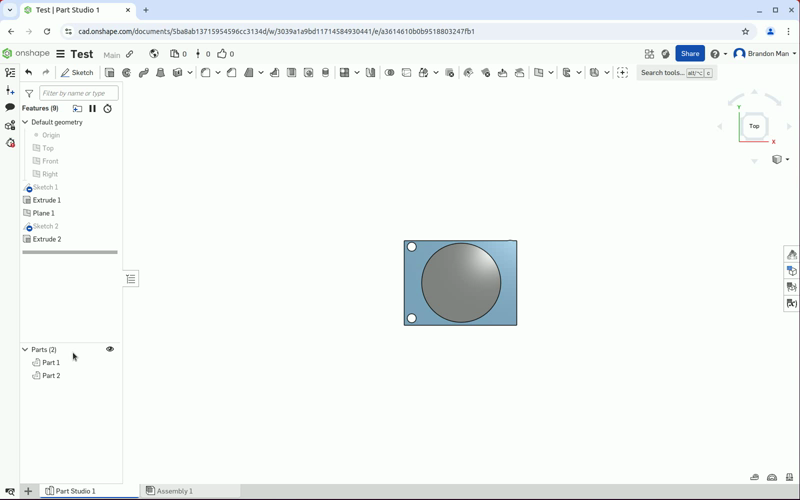
key(shift+p)
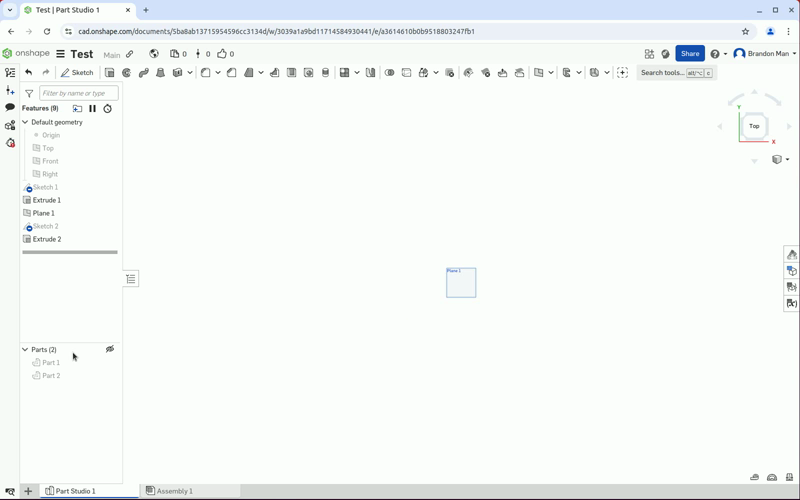
key(space)
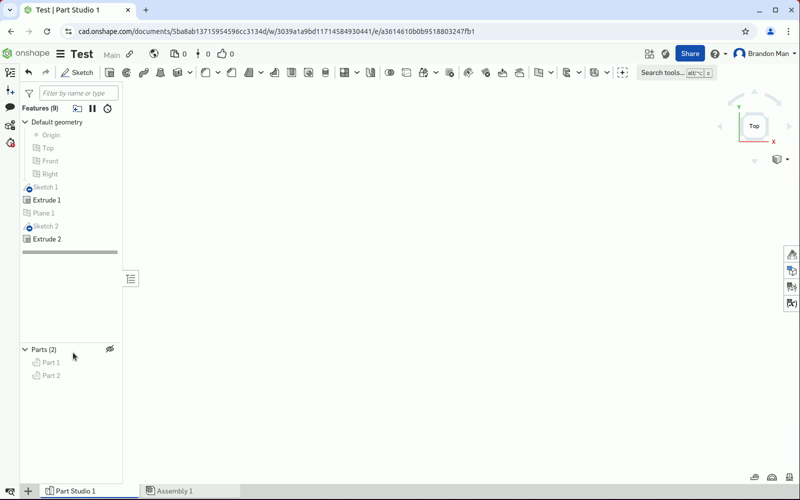
key_down(shift)
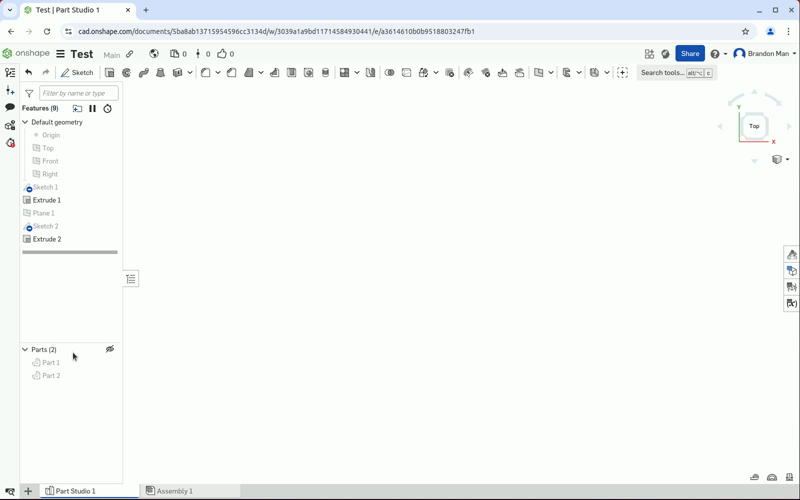
key(up)
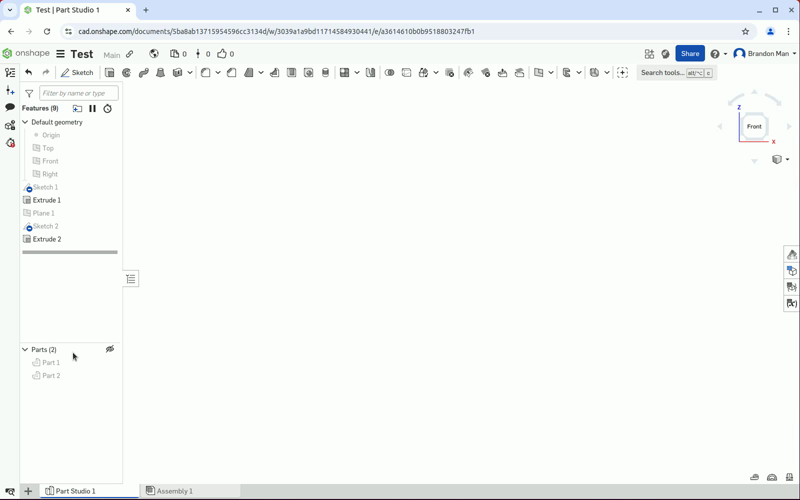
key_up(shift)
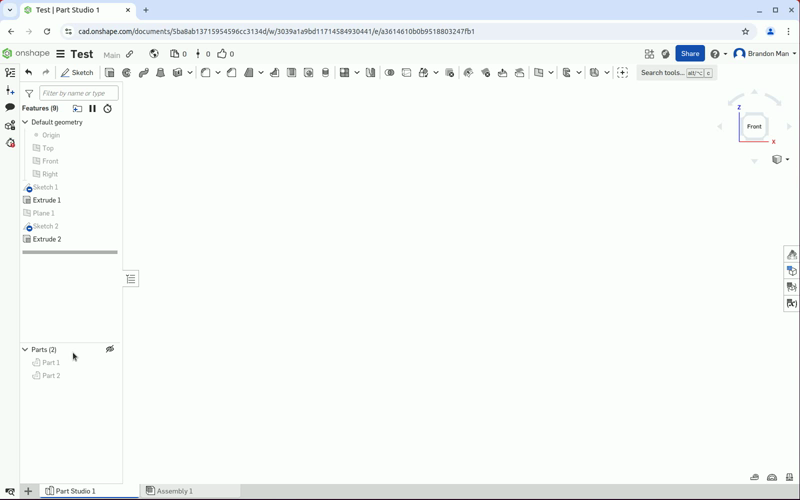
key(space)
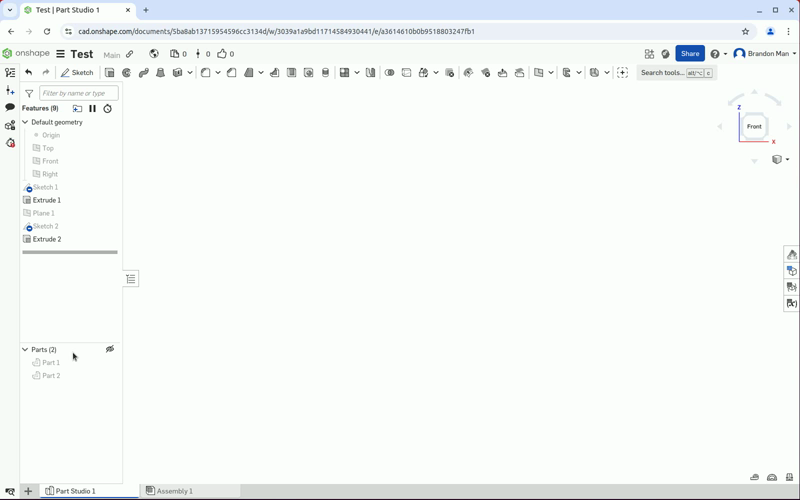
key_down(shift)
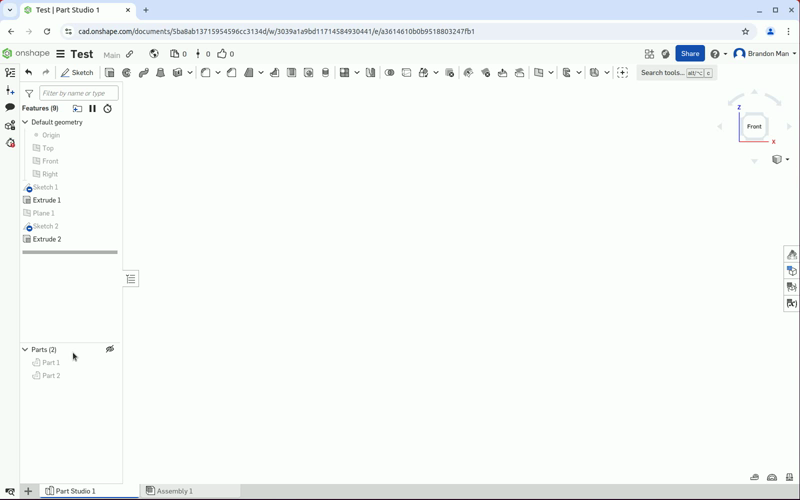
key(left)
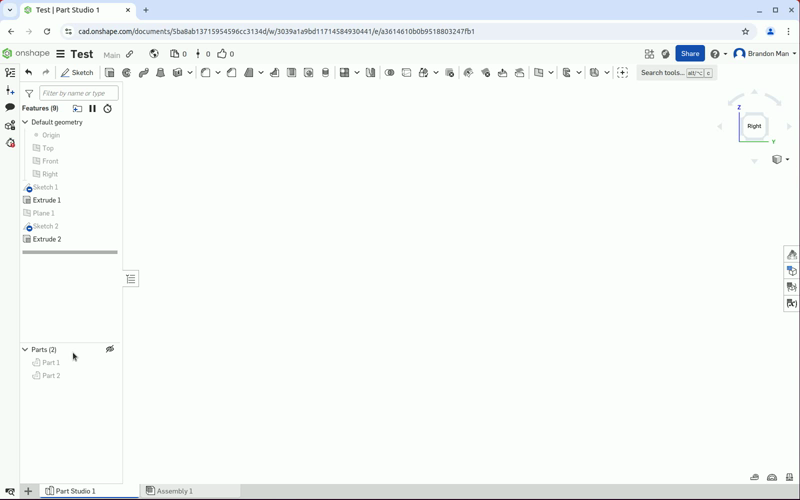
key_up(shift)
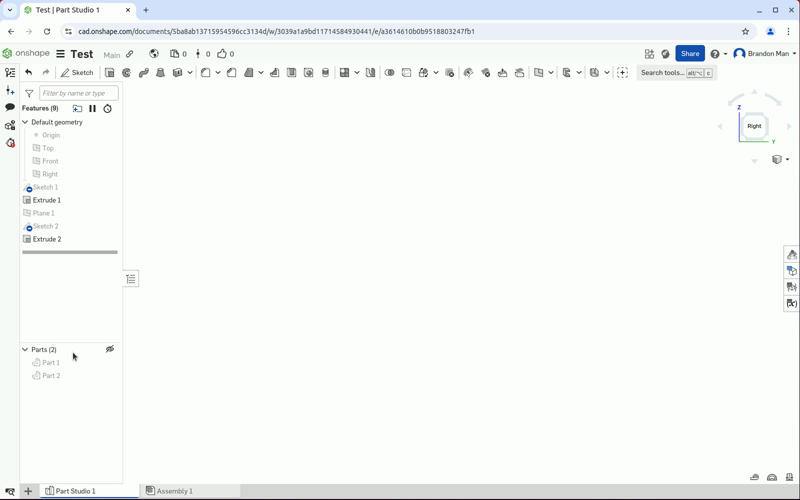
mouse_move(73, 352)
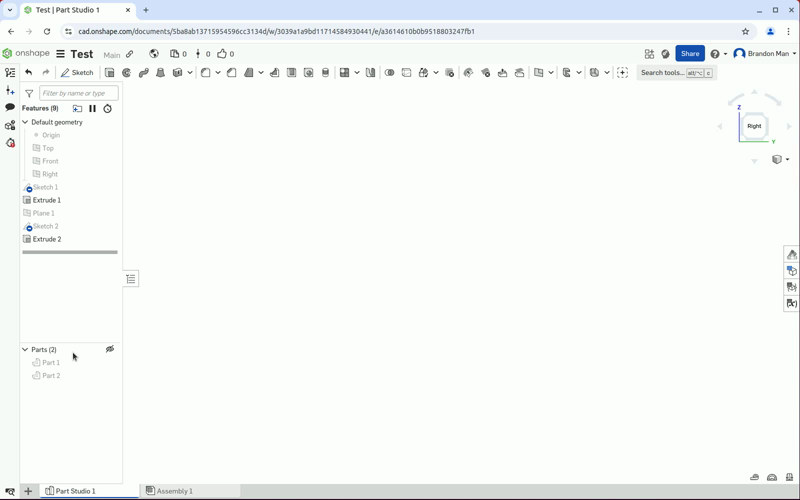
key(shift+y)
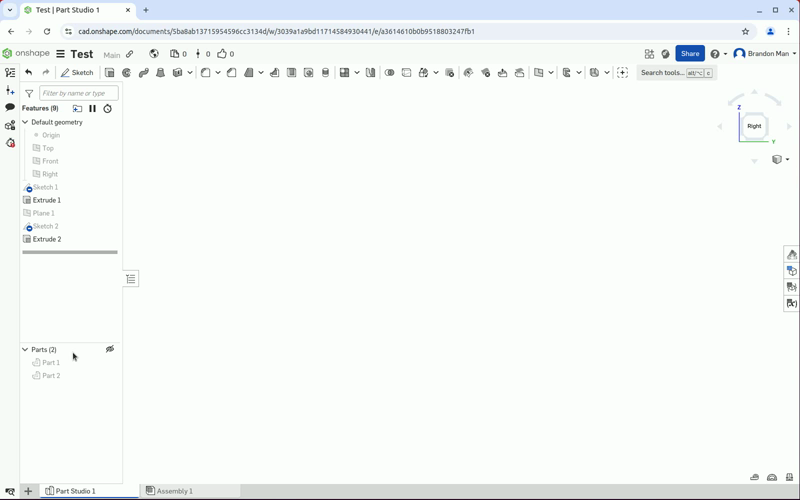
key(shift+s)
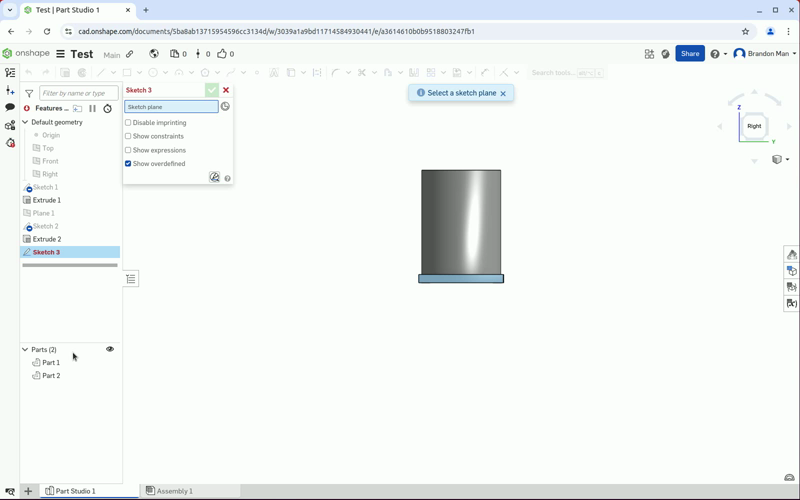
mouse_move(73, 176)
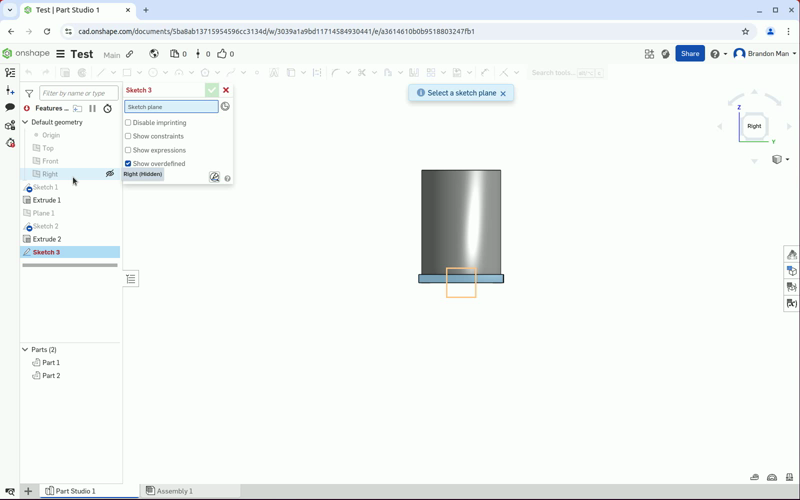
click(73, 176)
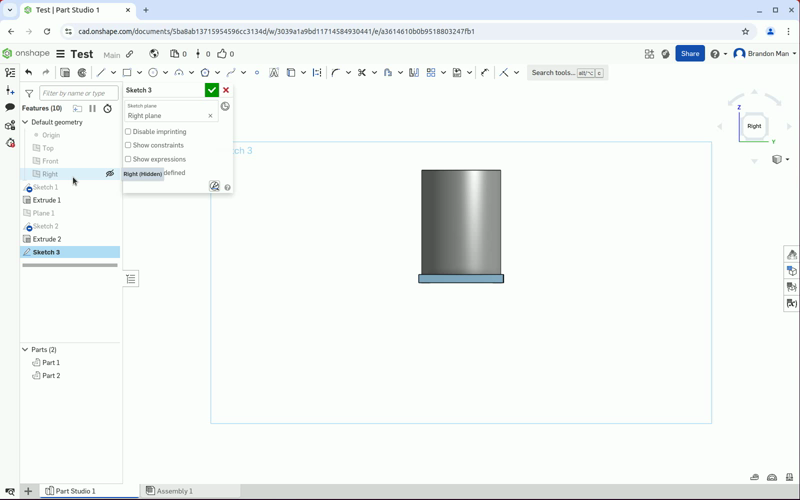
mouse_move(73, 352)
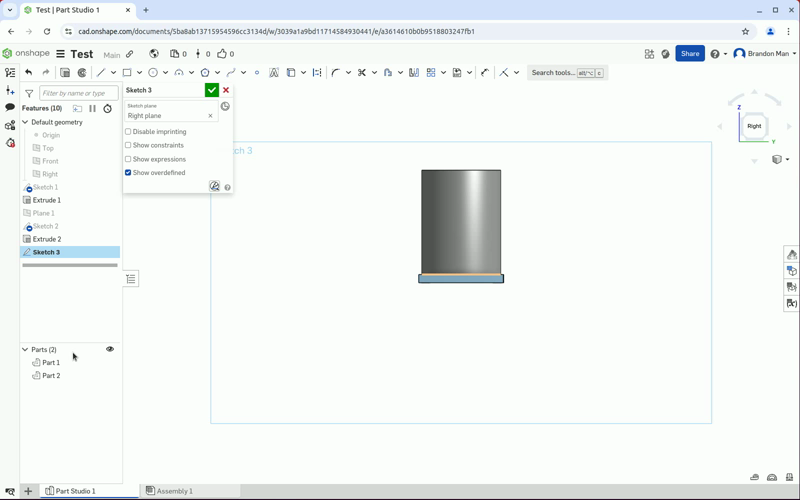
key(y)
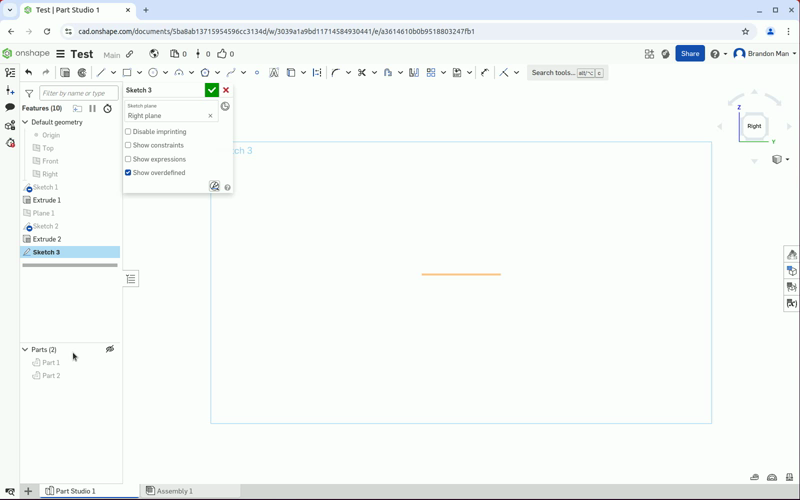
key(c)
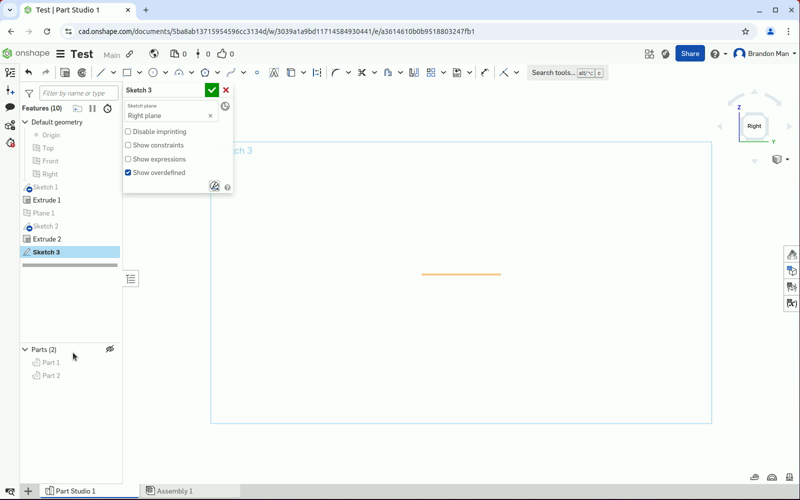
key_down(shift)
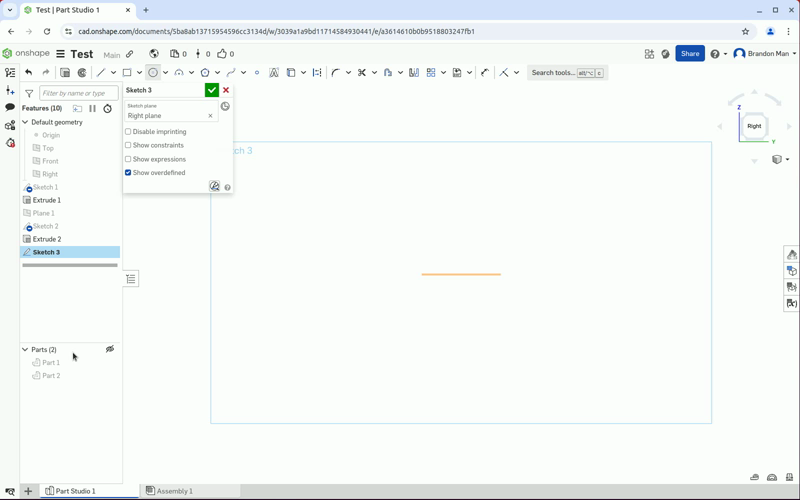
mouse_move(461, 240)
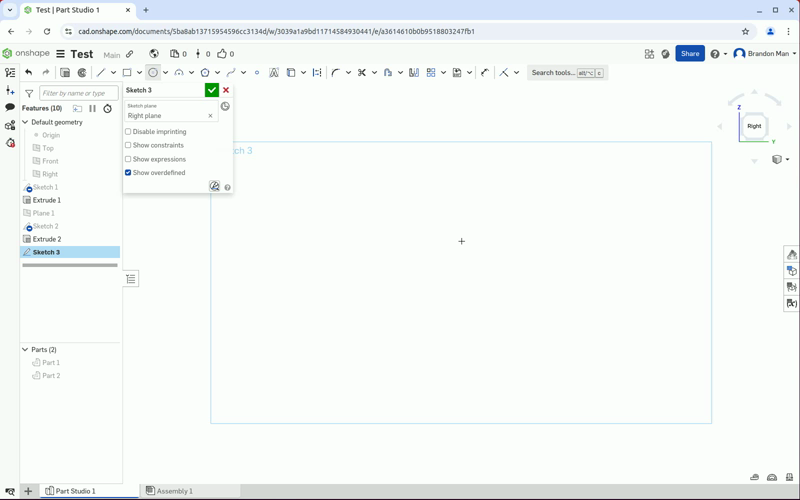
click(461, 240)
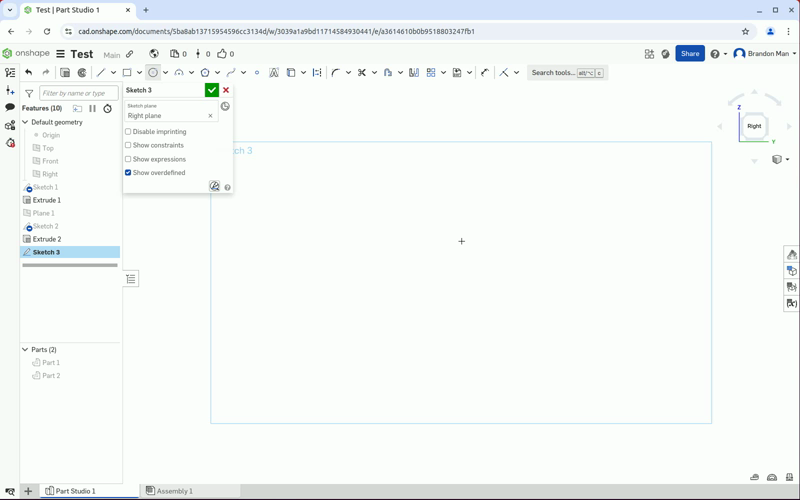
key_up(shift)
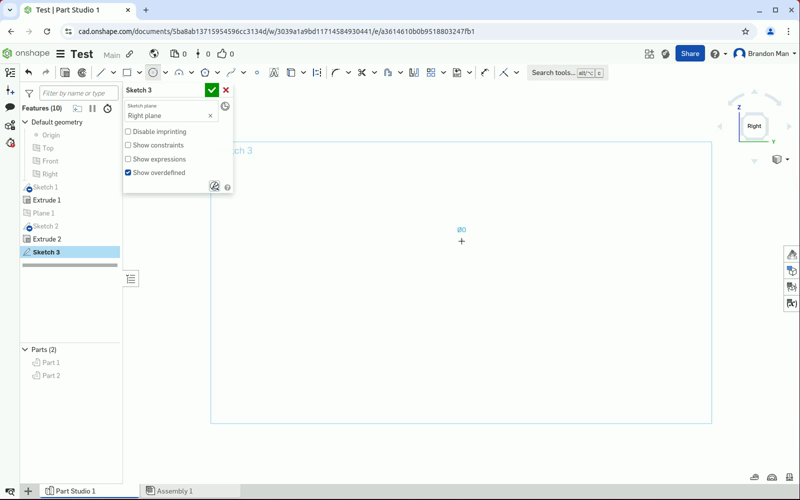
mouse_move(471, 240)
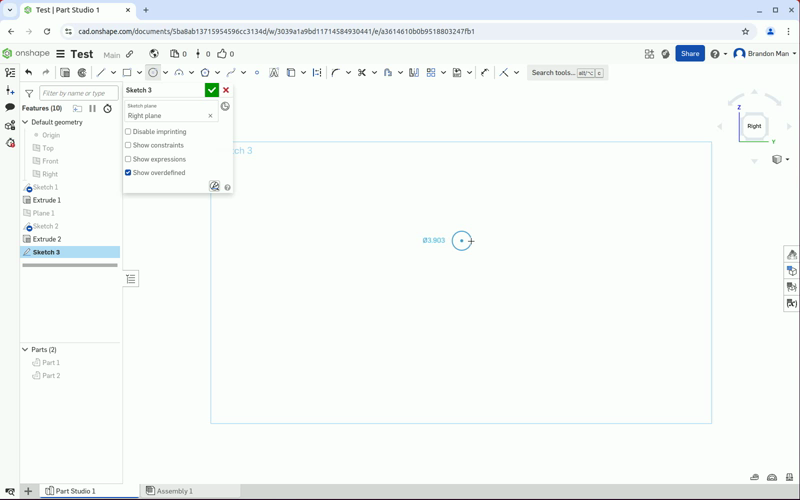
click(471, 240)
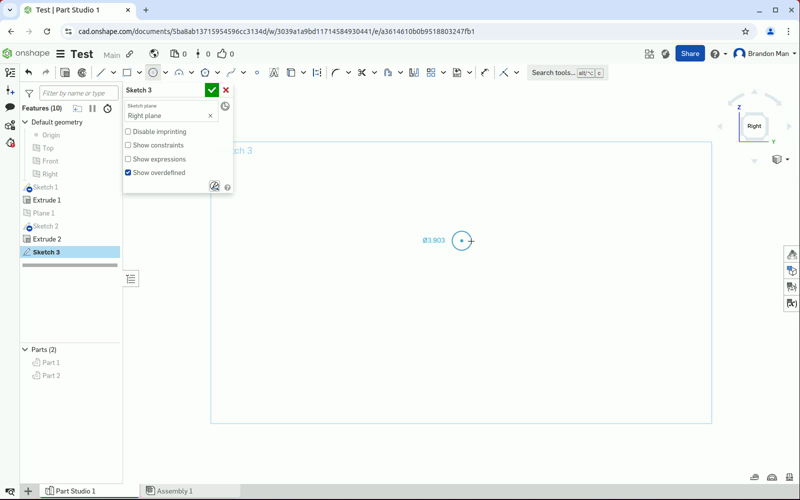
key(esc)
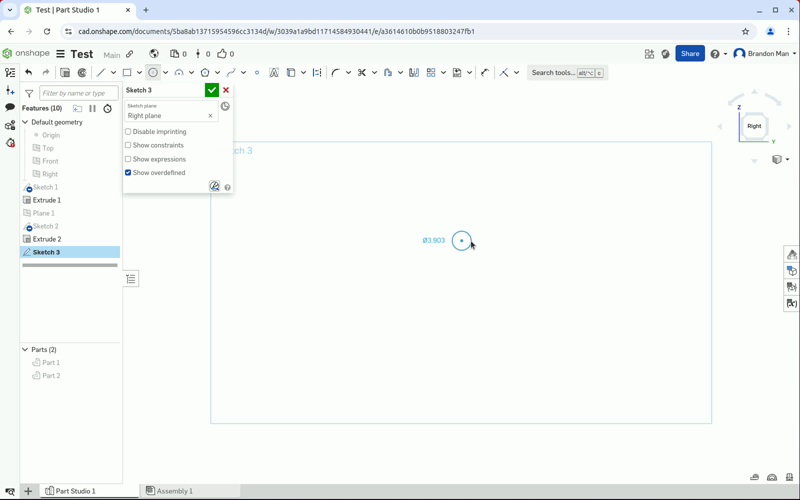
mouse_move(459, 236)
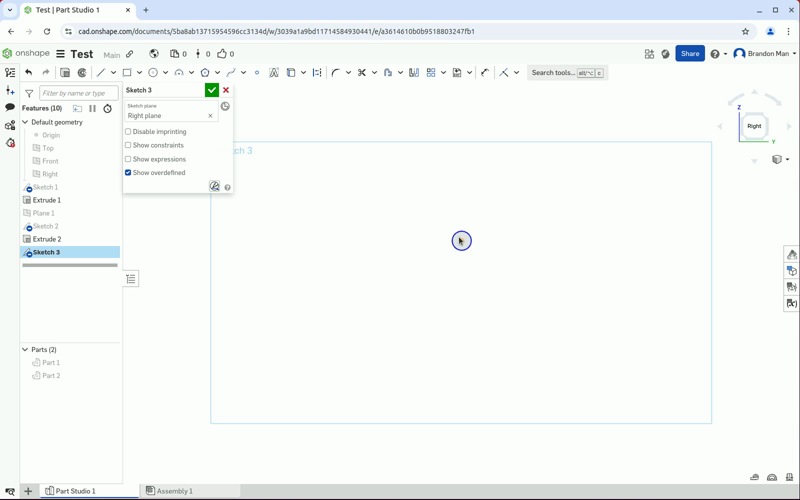
scroll(6)
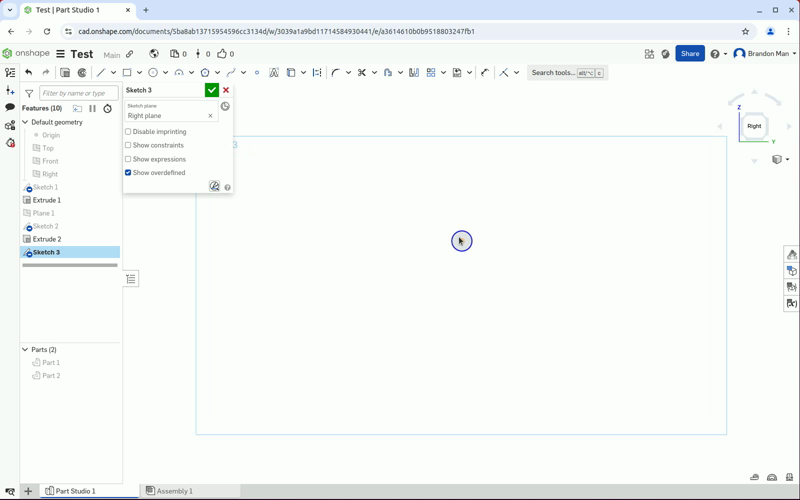
scroll(6)
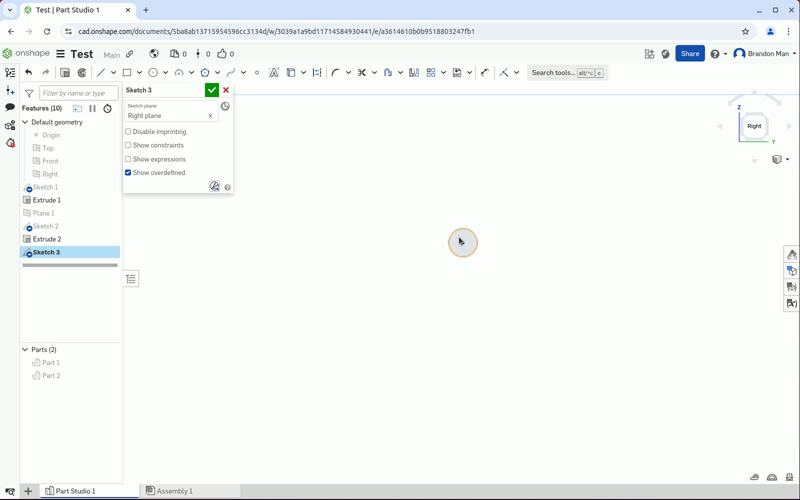
scroll(6)
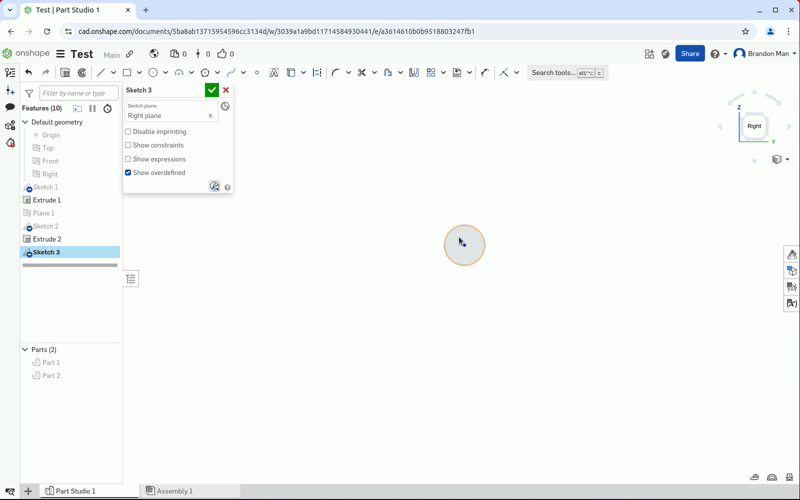
scroll(6)
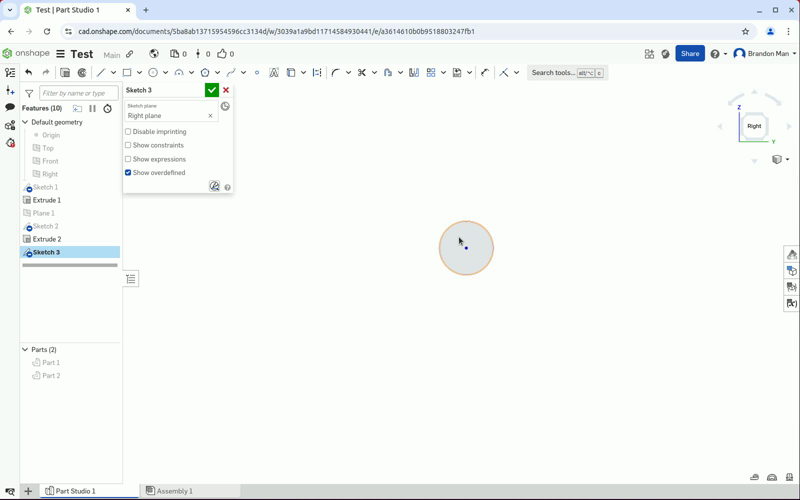
scroll(6)
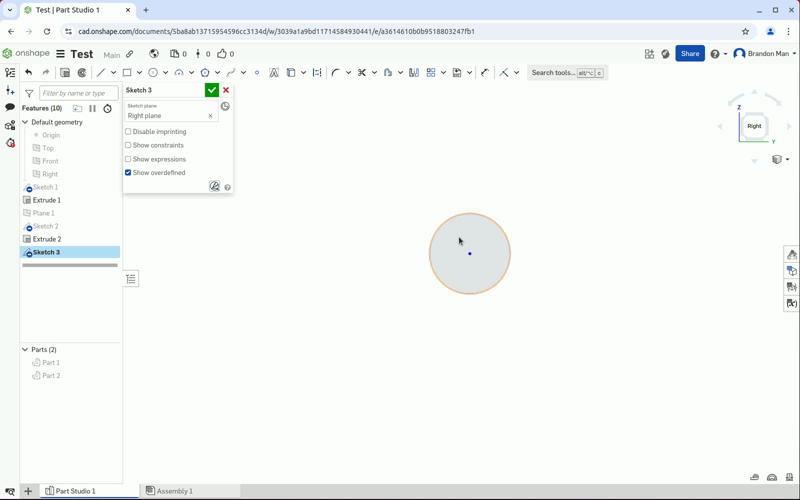
scroll(6)
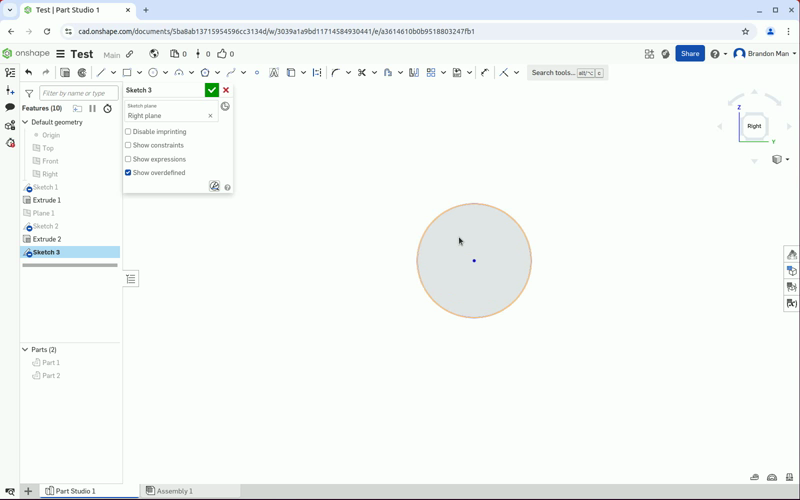
scroll(6)
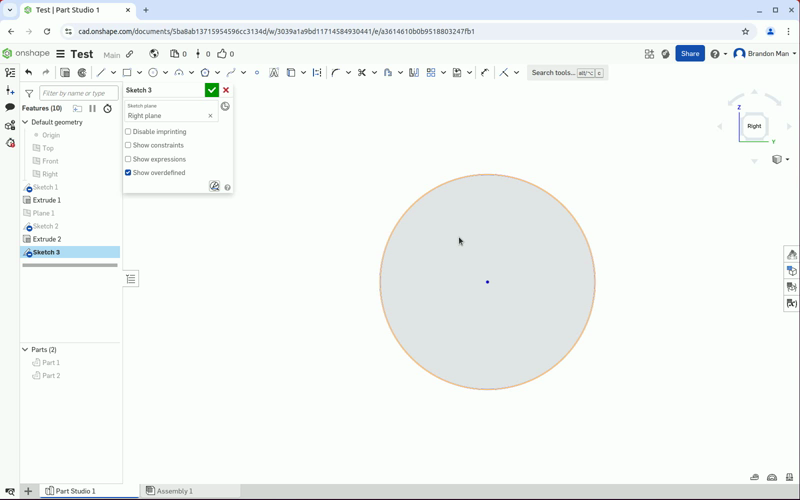
click(459, 236)
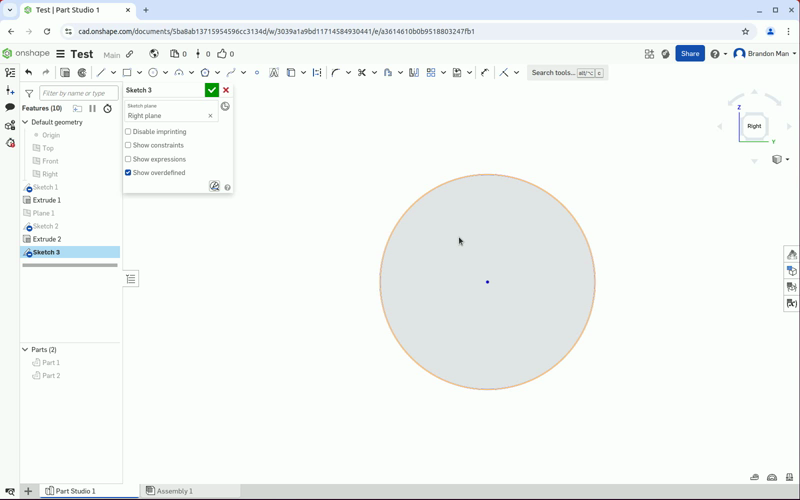
scroll(-6)
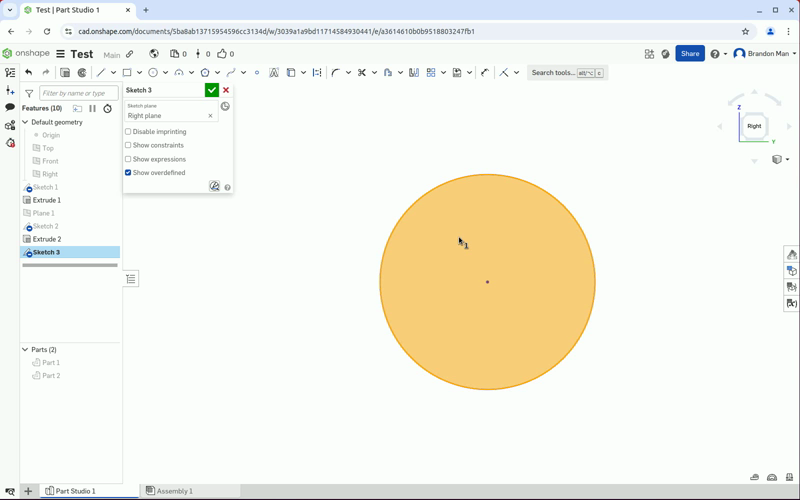
scroll(-6)
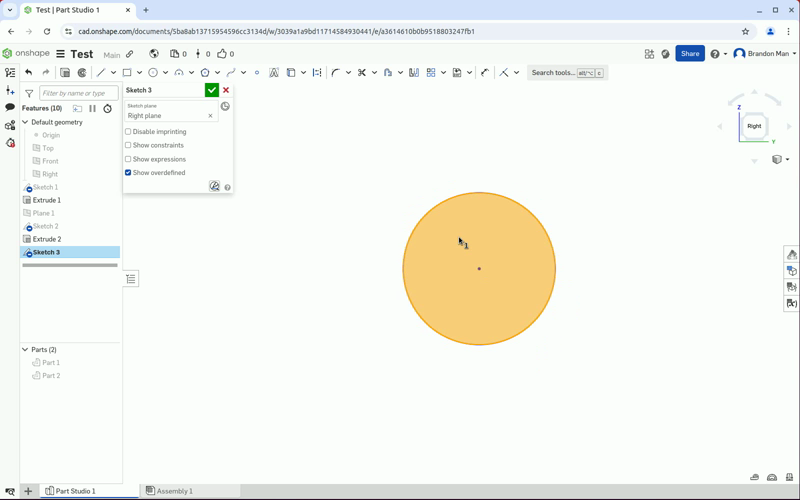
scroll(-6)
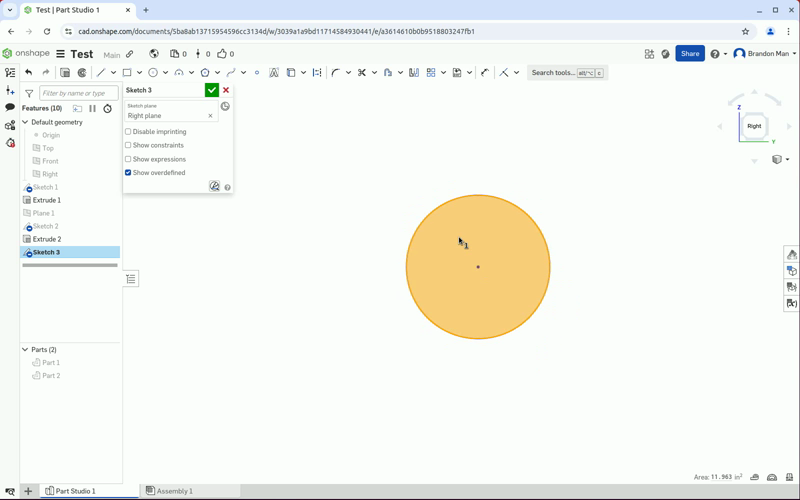
scroll(-6)
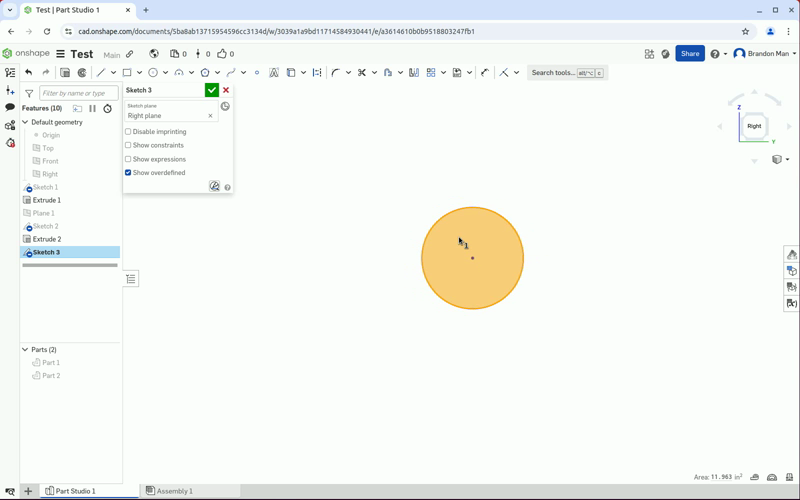
scroll(-6)
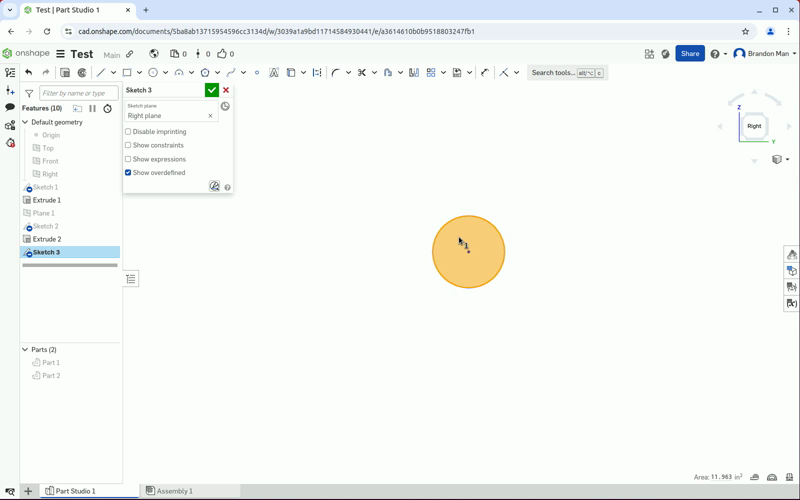
scroll(-6)
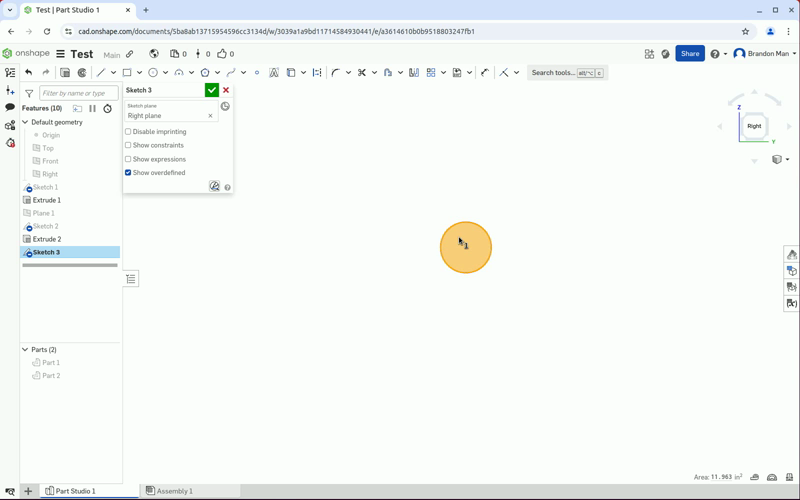
scroll(-6)
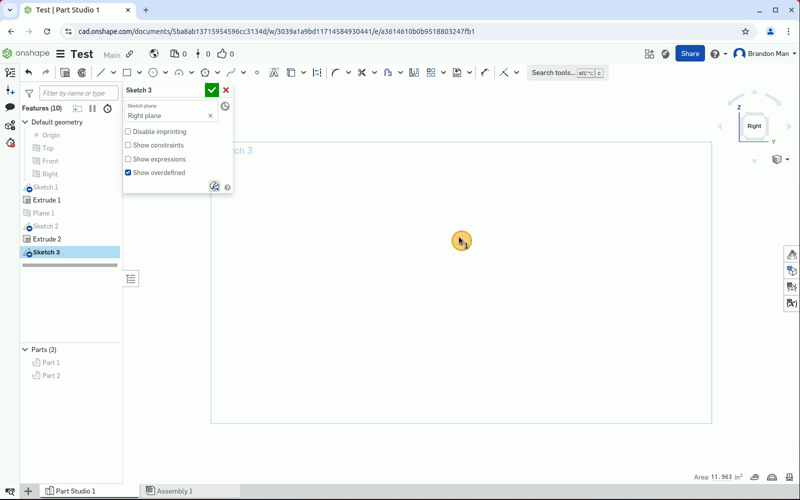
mouse_move(73, 352)
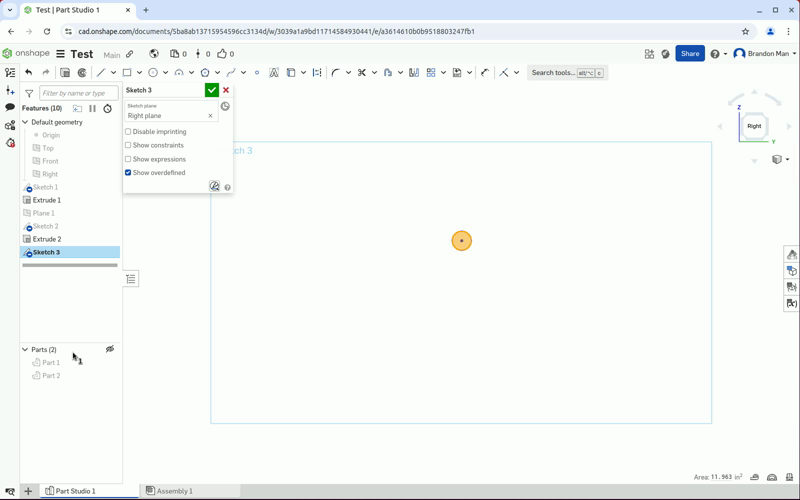
key(shift+y)
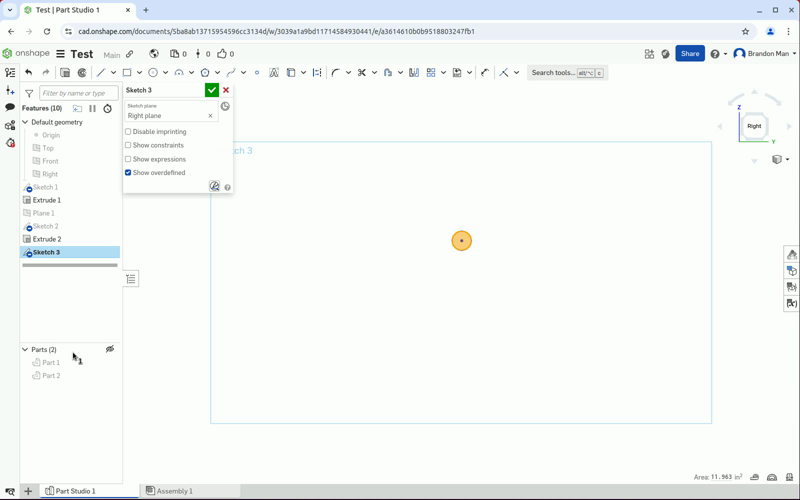
key(shift+e)
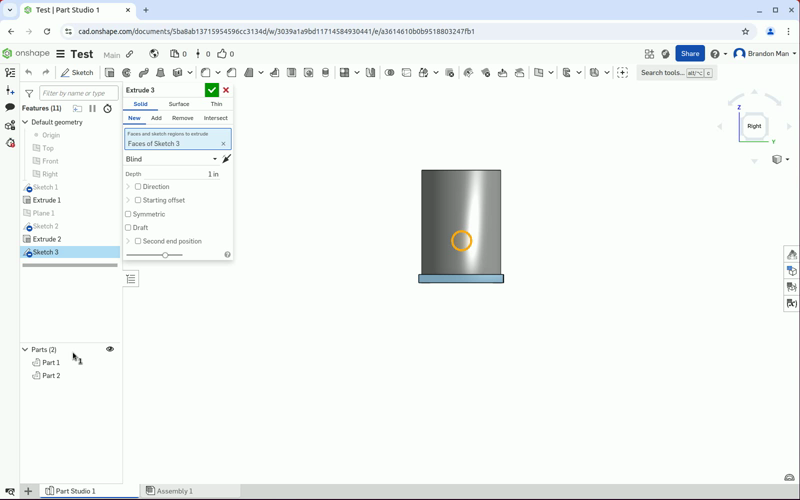
mouse_move(143, 106)
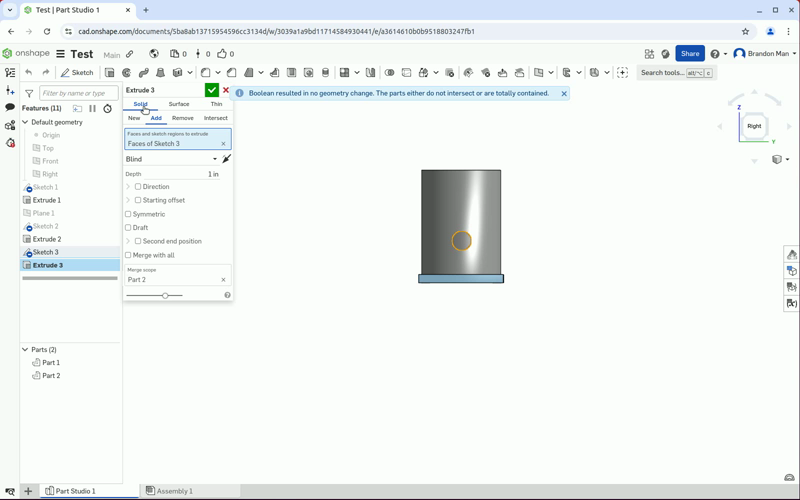
click(143, 106)
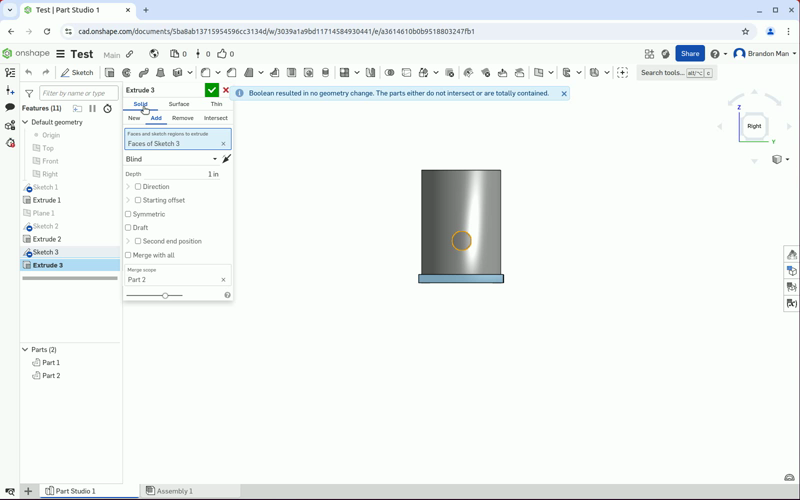
mouse_move(186, 120)
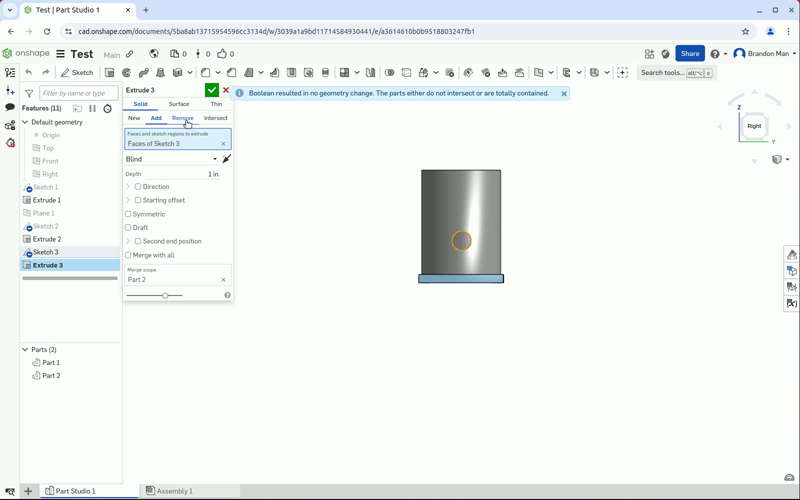
click(186, 120)
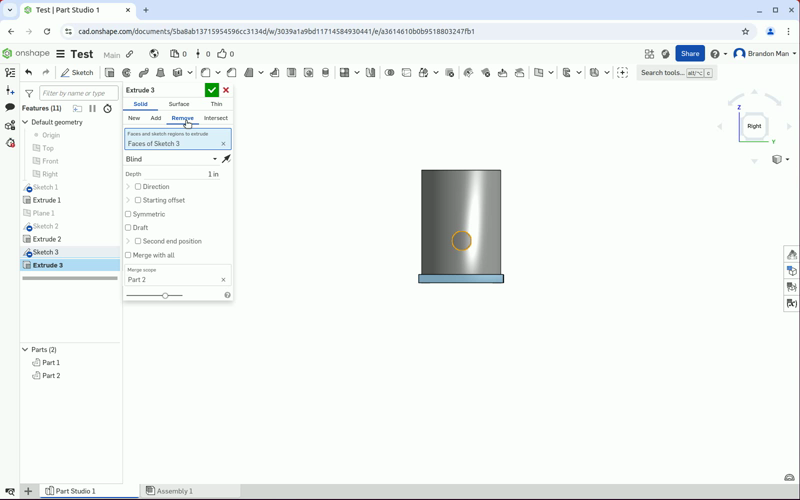
key(tab, 4)
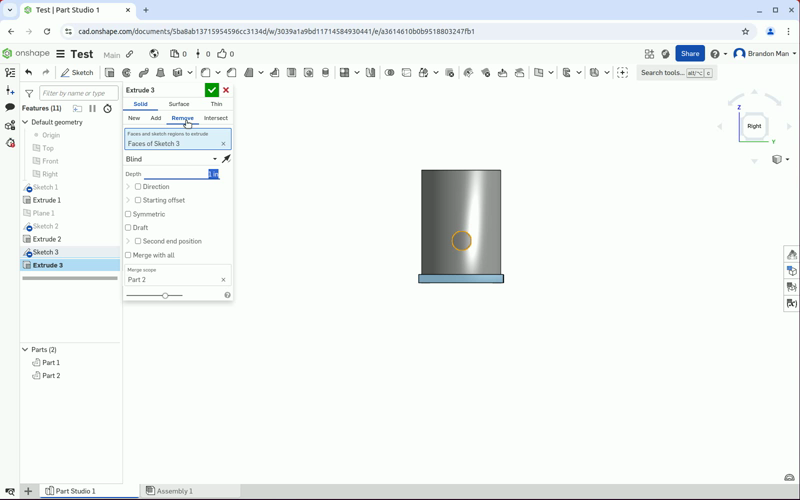
text(14.202)
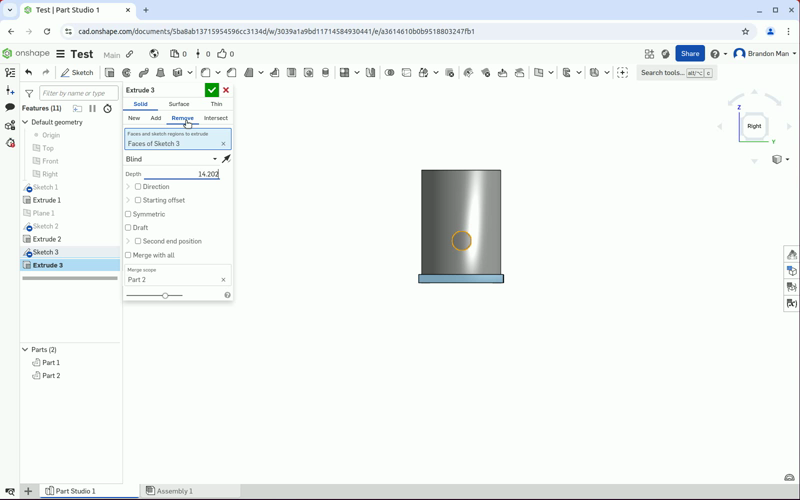
key(tab, 3)
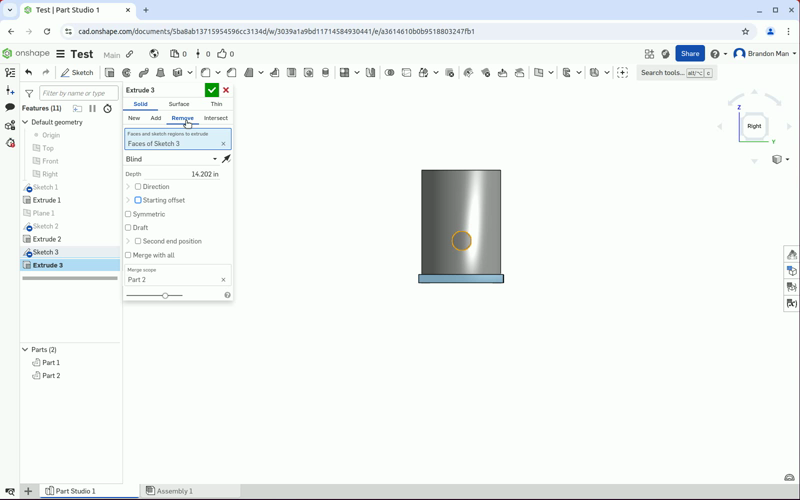
key(tab, 2)
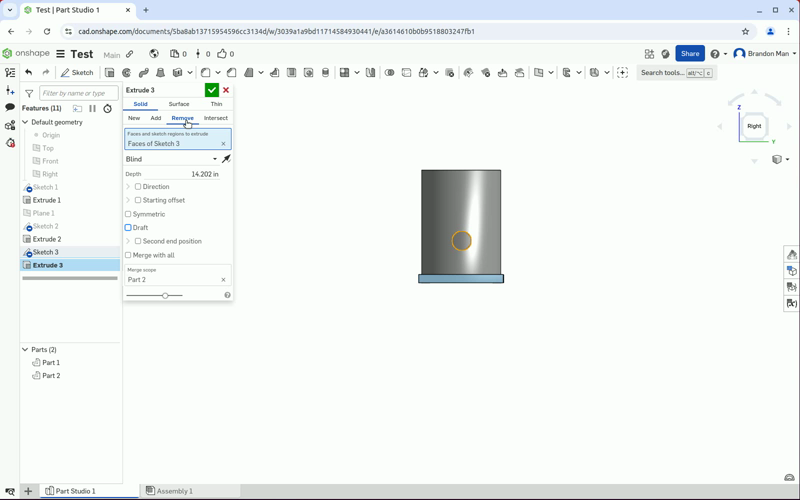
key(space)
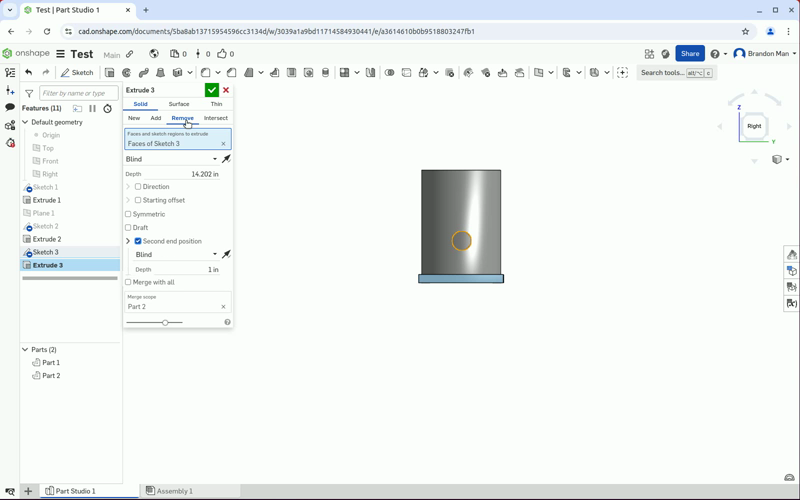
key(tab, 3)
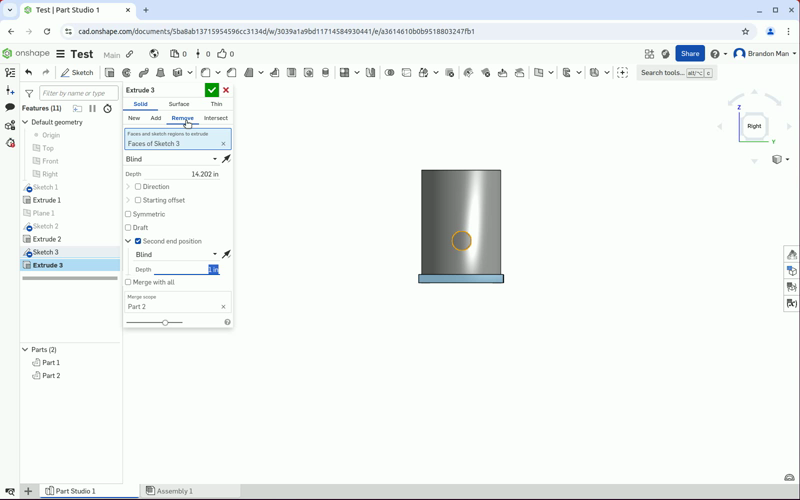
text(14.202)
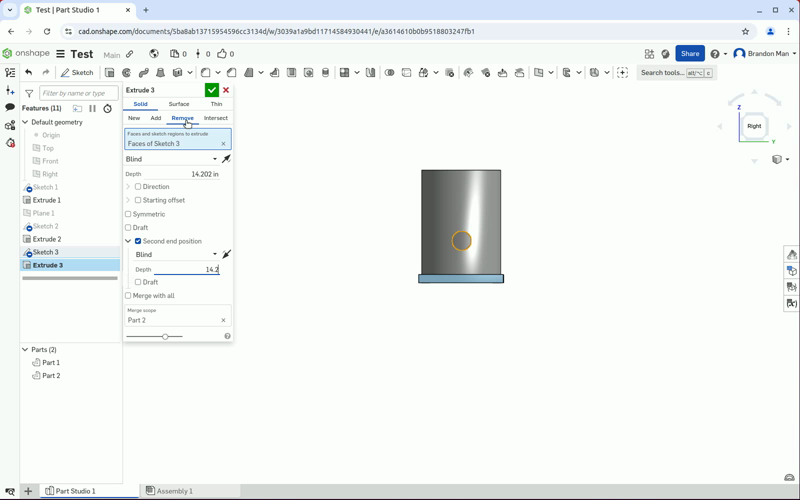
key(tab, 2)
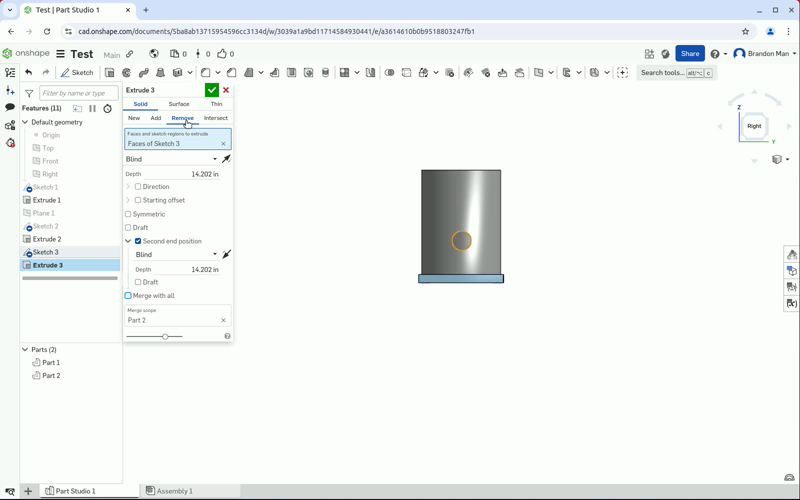
key(space)
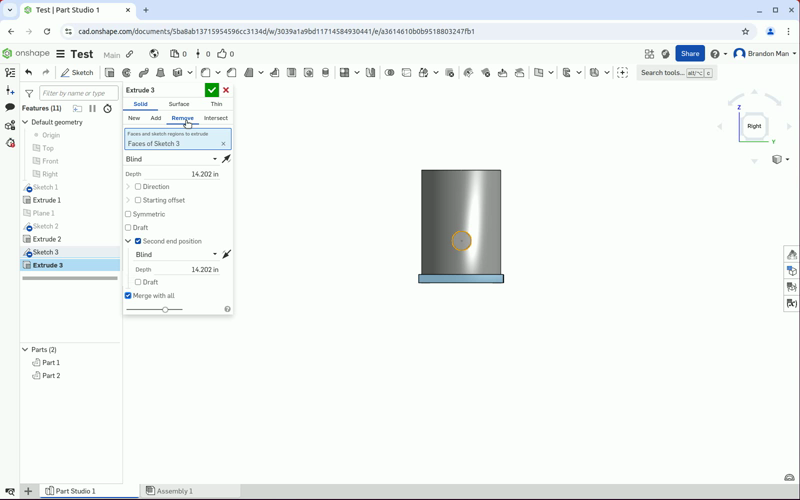
key(enter)
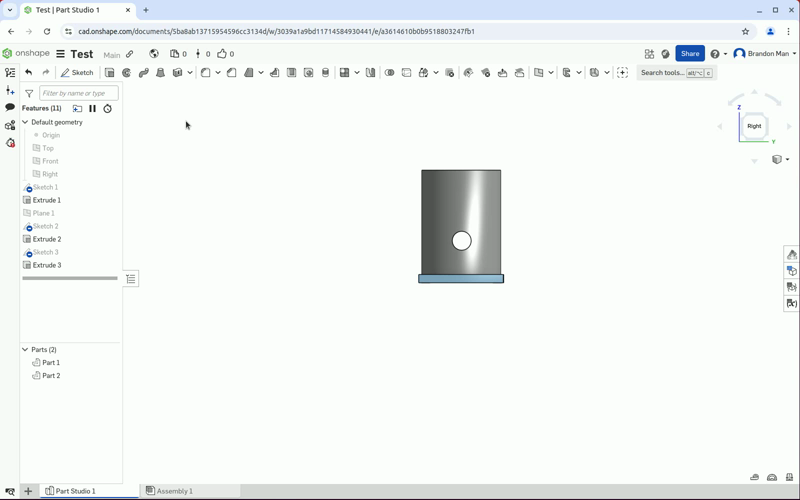
key(shift+h)
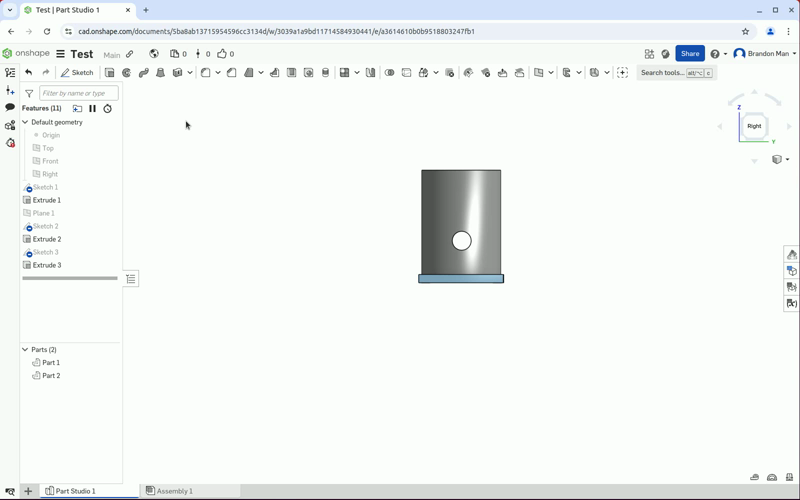
key(shift+h)
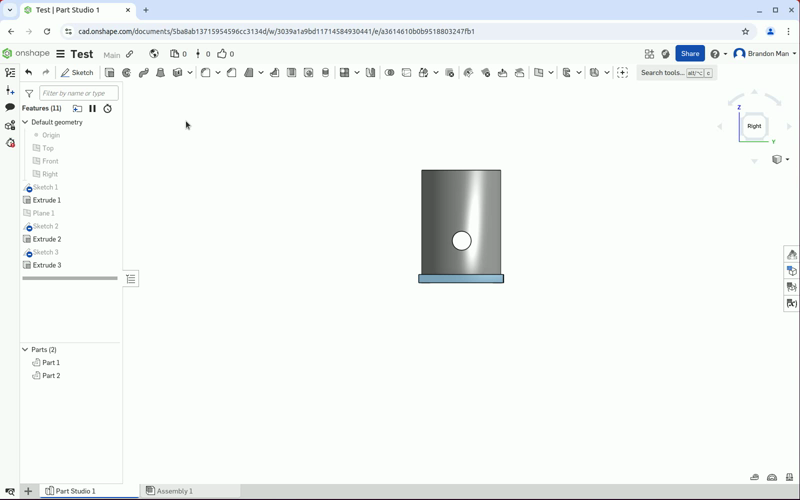
mouse_move(73, 189)
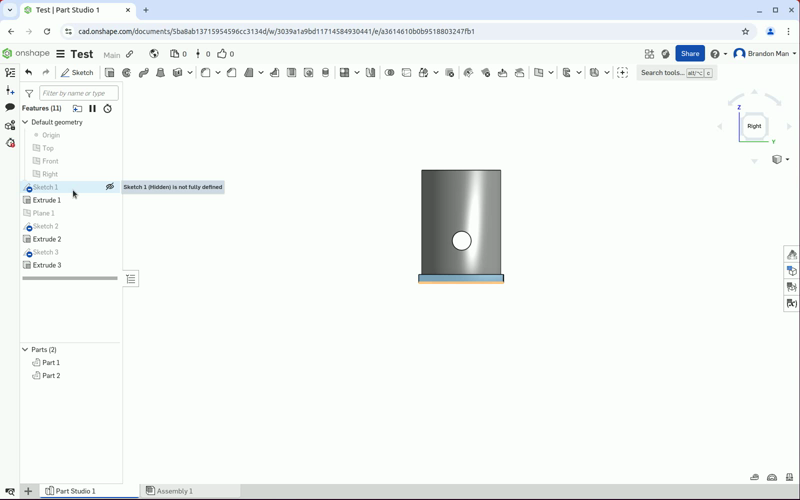
click(73, 189)
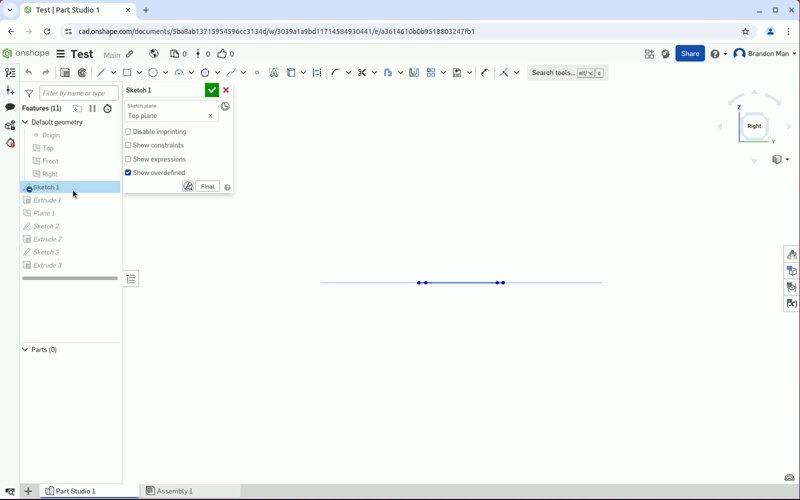
mouse_move(229, 92)
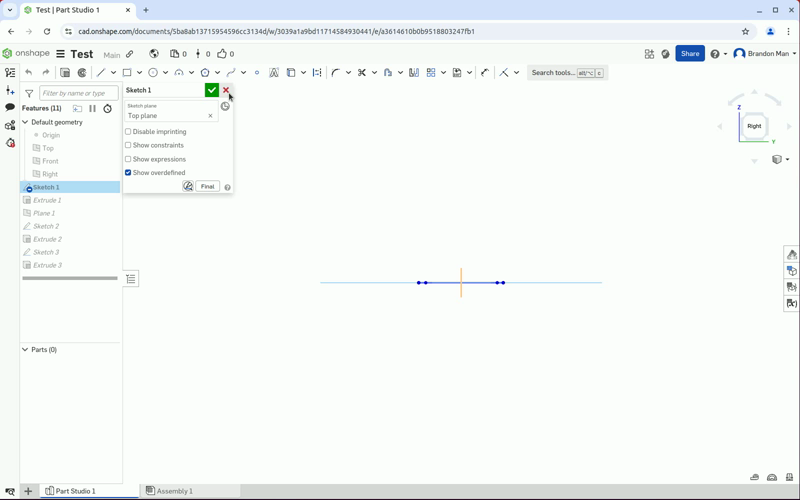
click(229, 92)
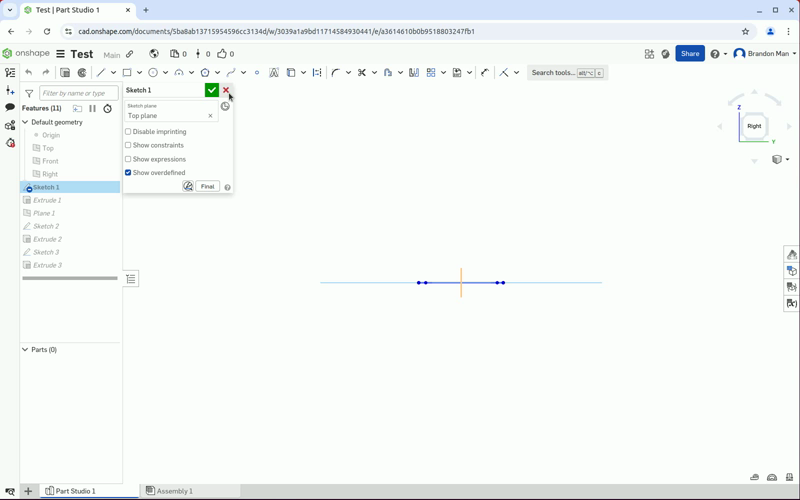
key(shift+s)
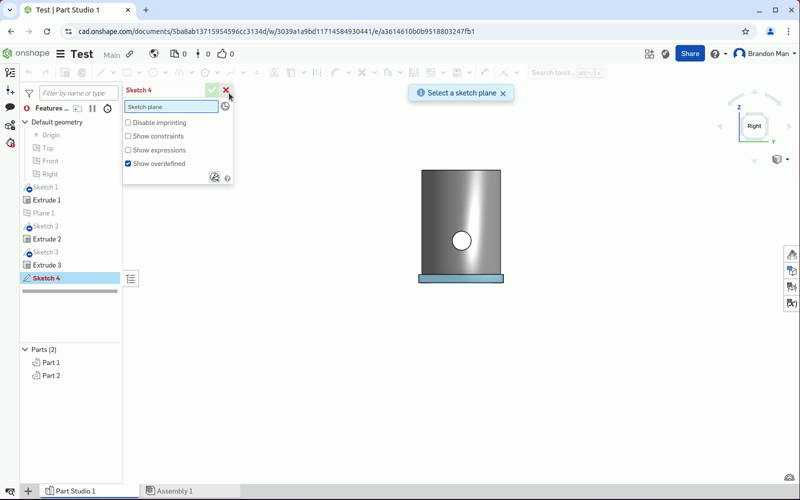
mouse_move(73, 176)
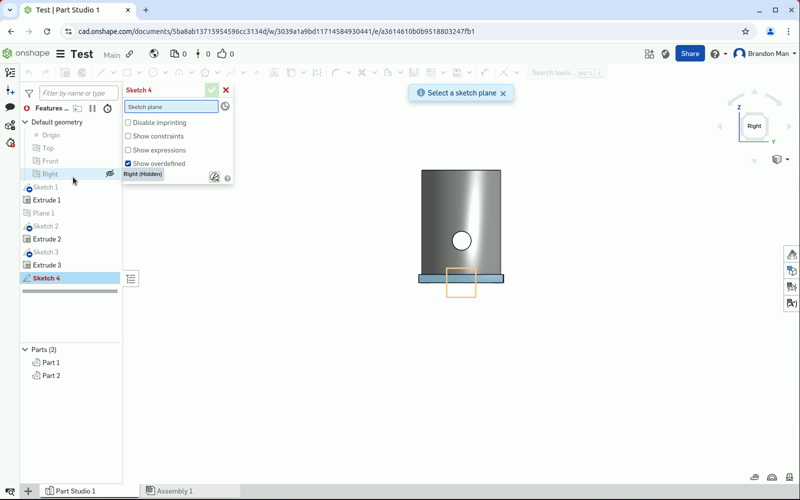
click(73, 176)
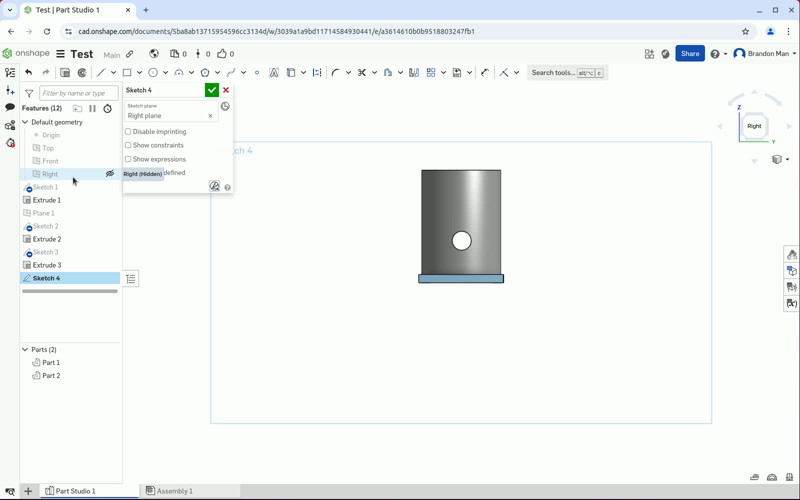
mouse_move(73, 352)
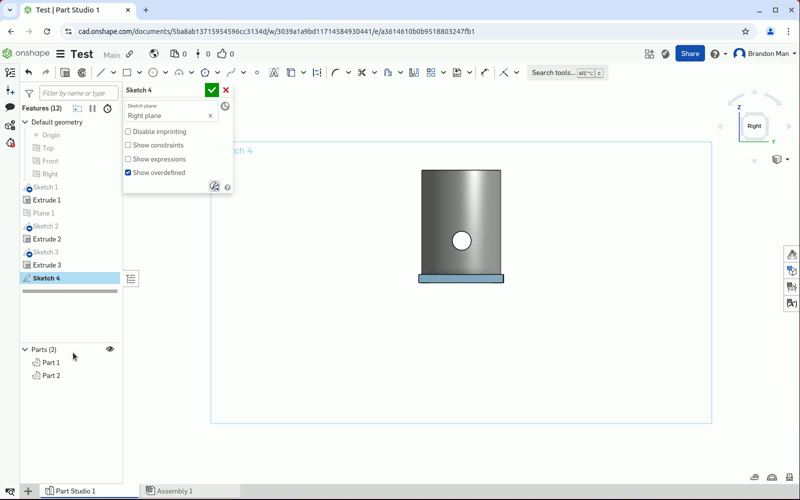
key(y)
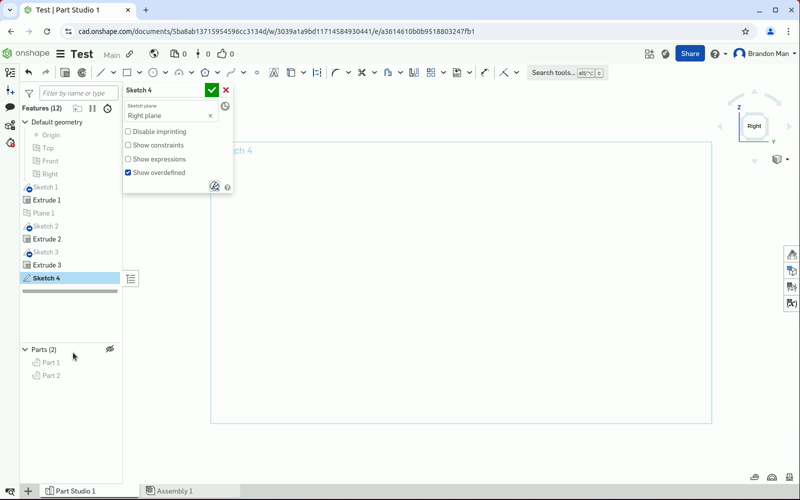
key(c)
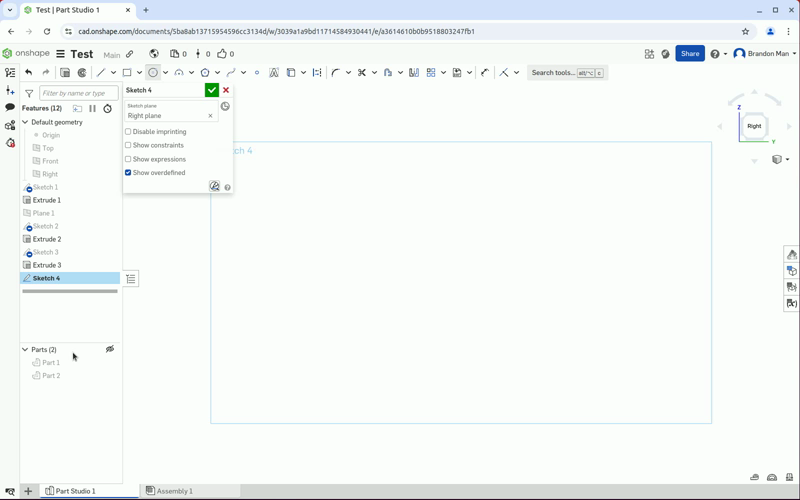
key_down(shift)
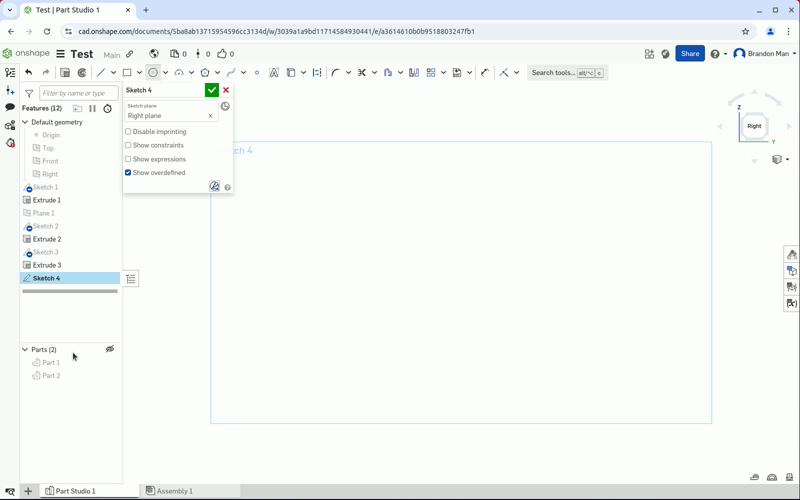
mouse_move(460, 197)
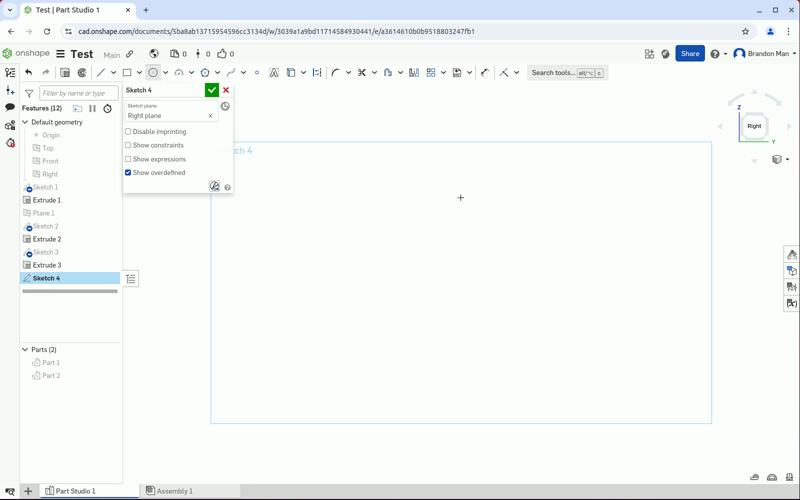
click(460, 197)
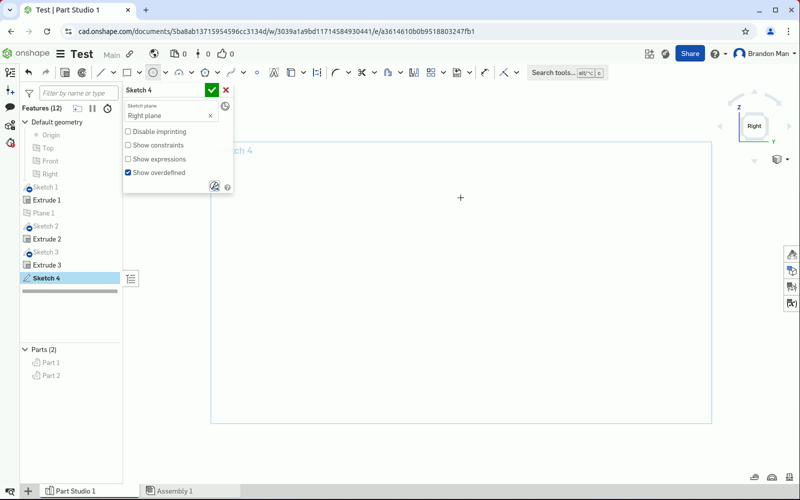
key_up(shift)
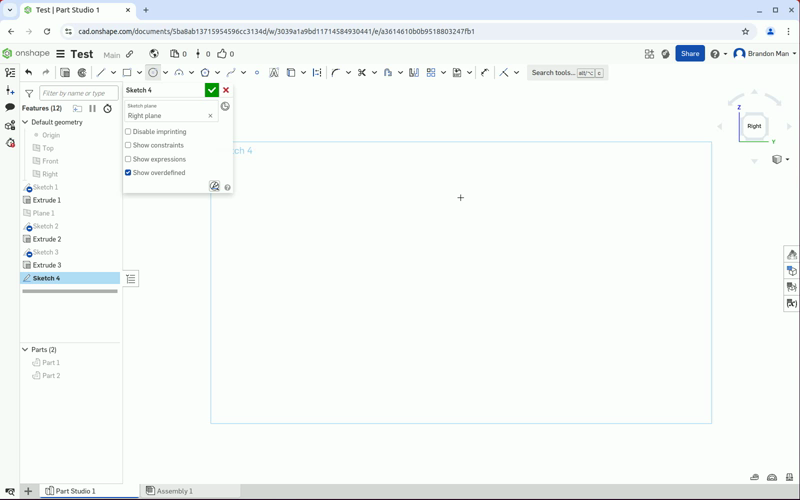
mouse_move(467, 197)
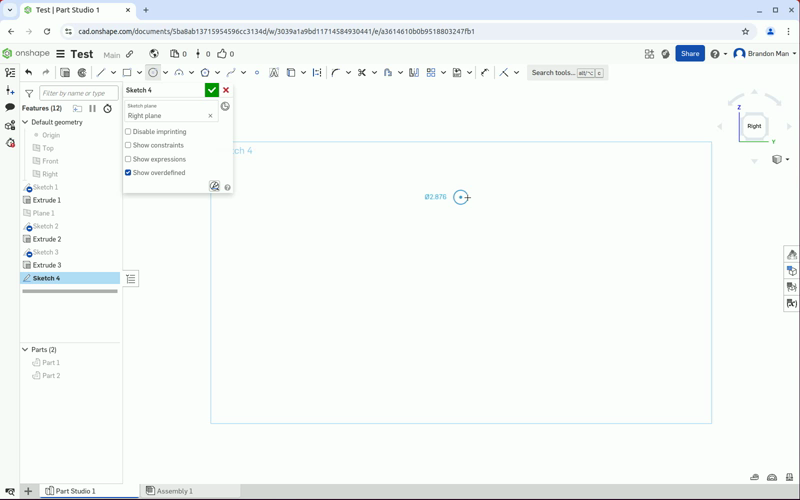
click(467, 197)
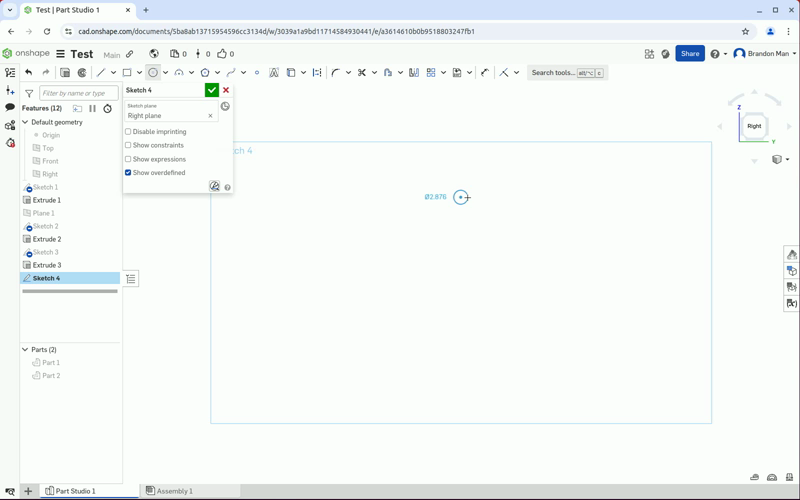
key(esc)
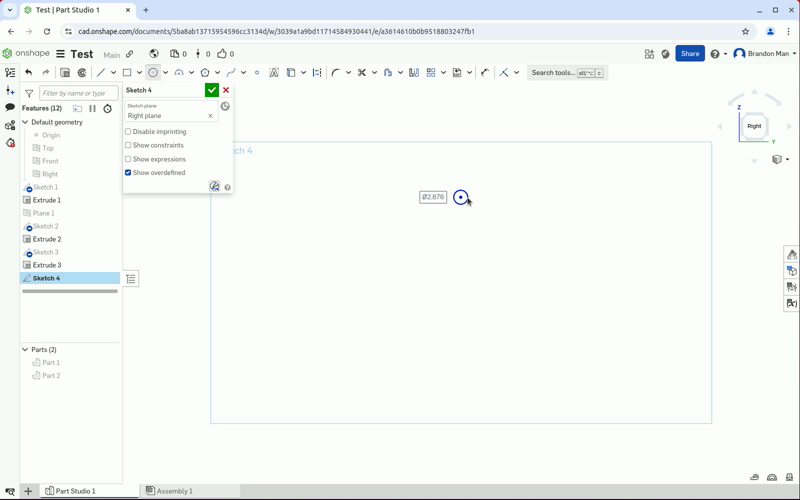
mouse_move(461, 200)
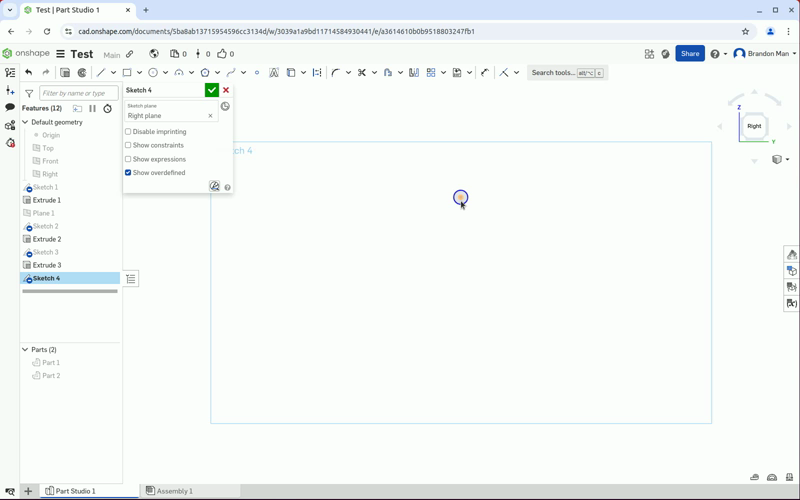
scroll(6)
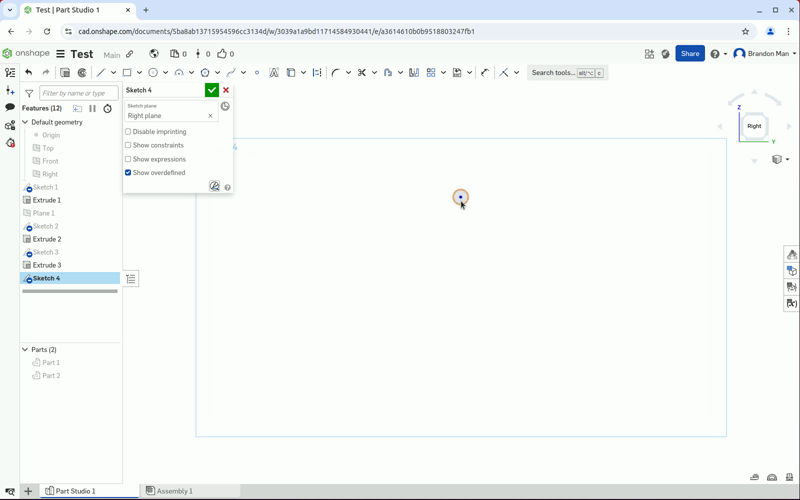
scroll(6)
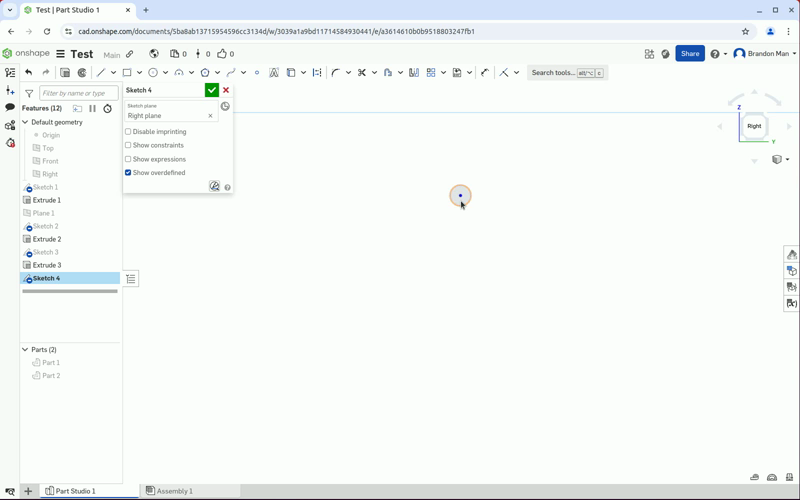
scroll(6)
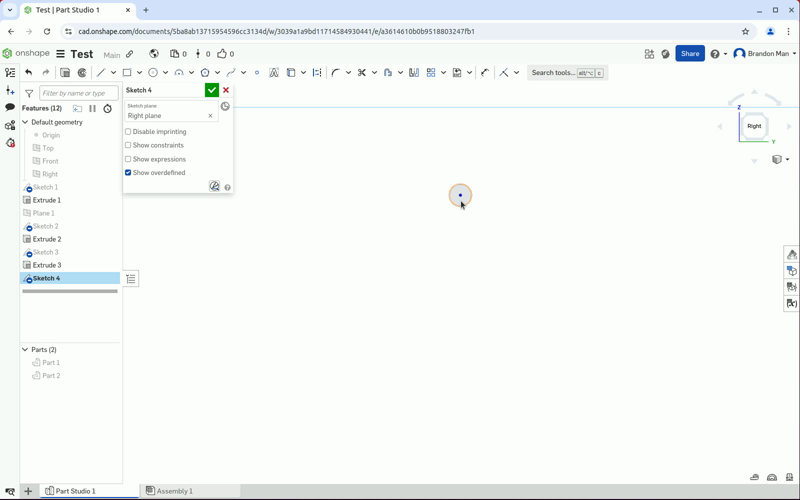
scroll(6)
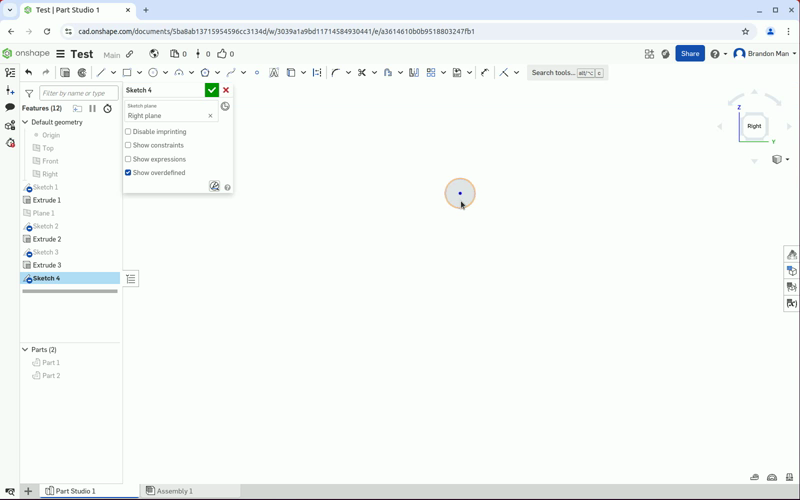
scroll(6)
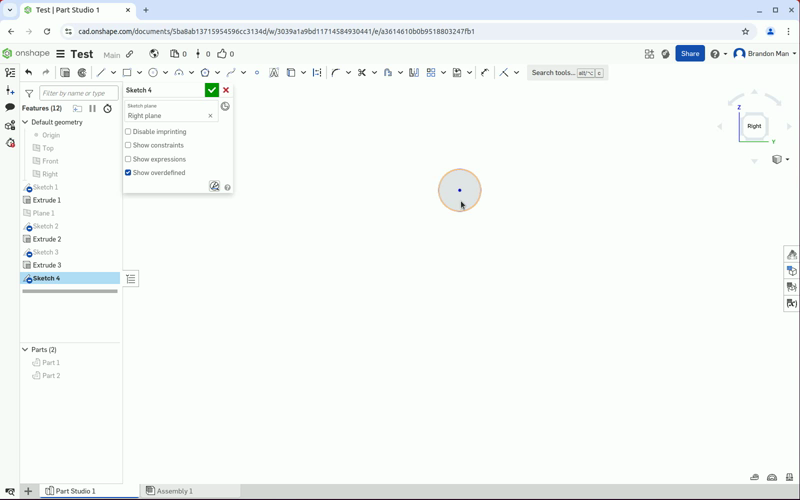
scroll(6)
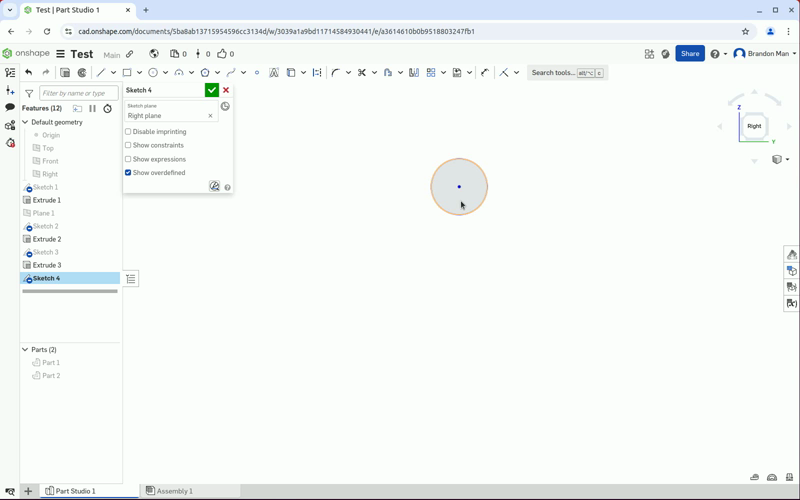
scroll(6)
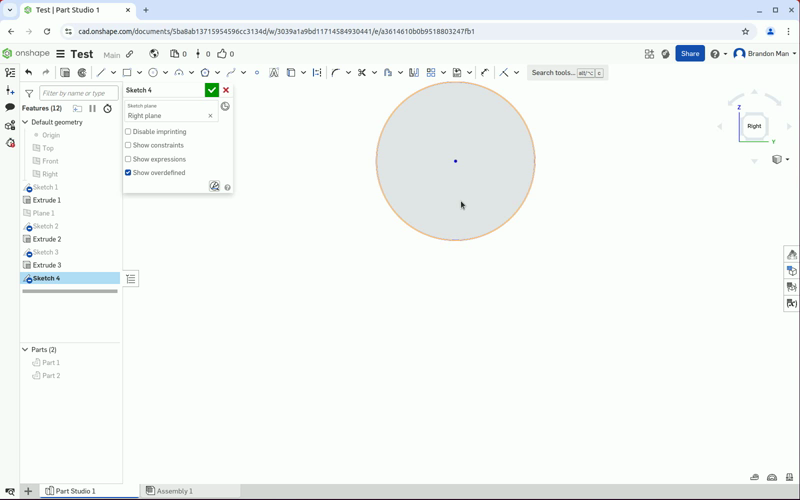
click(461, 200)
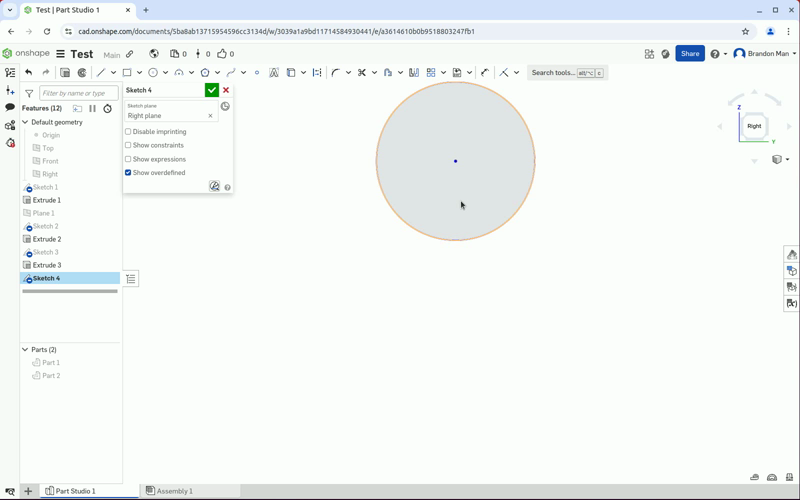
scroll(-6)
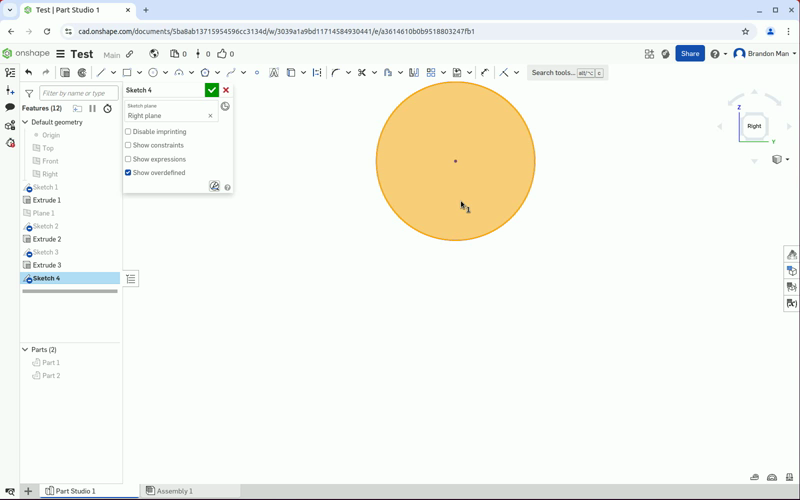
scroll(-6)
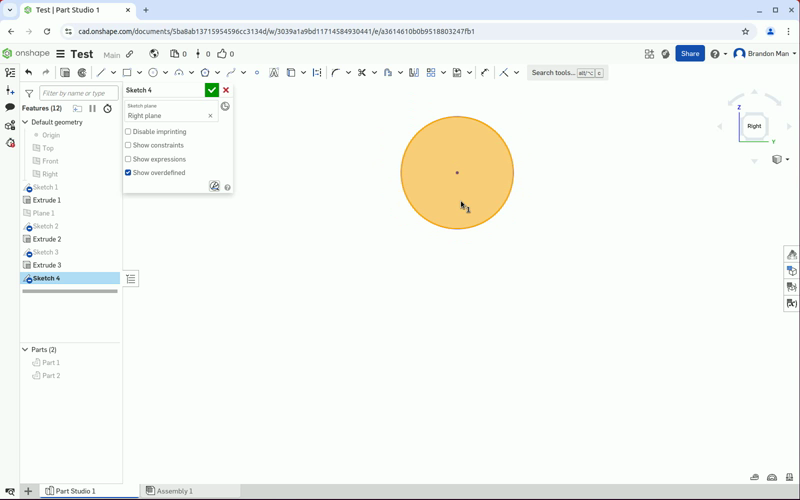
scroll(-6)
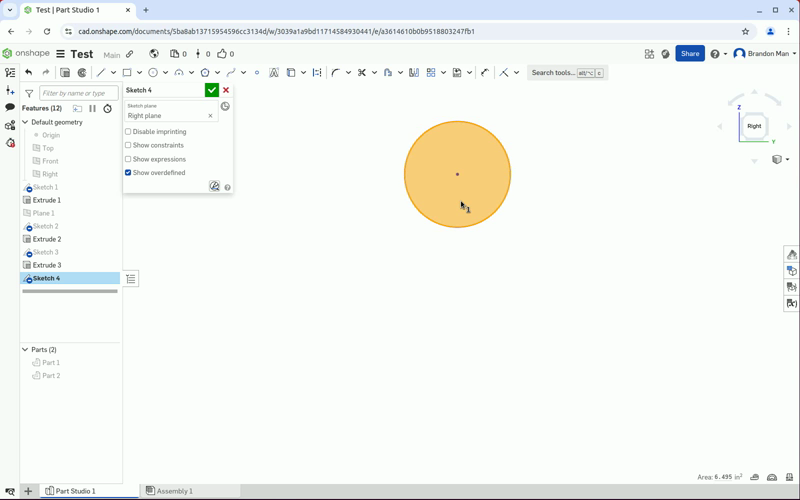
scroll(-6)
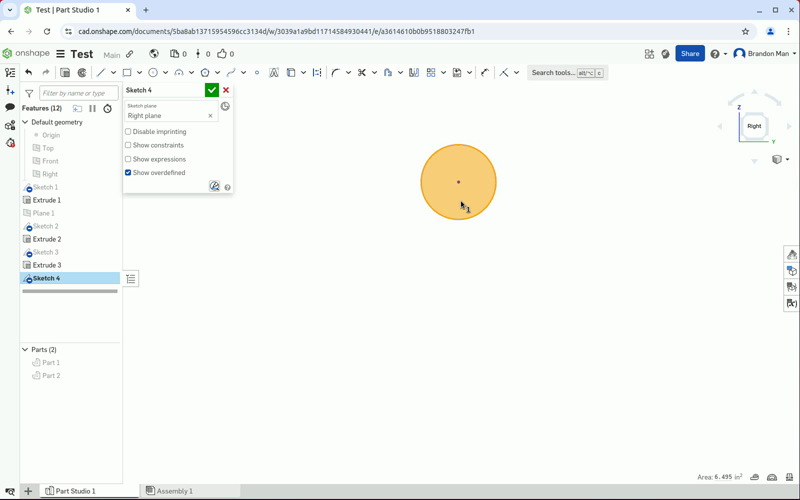
scroll(-6)
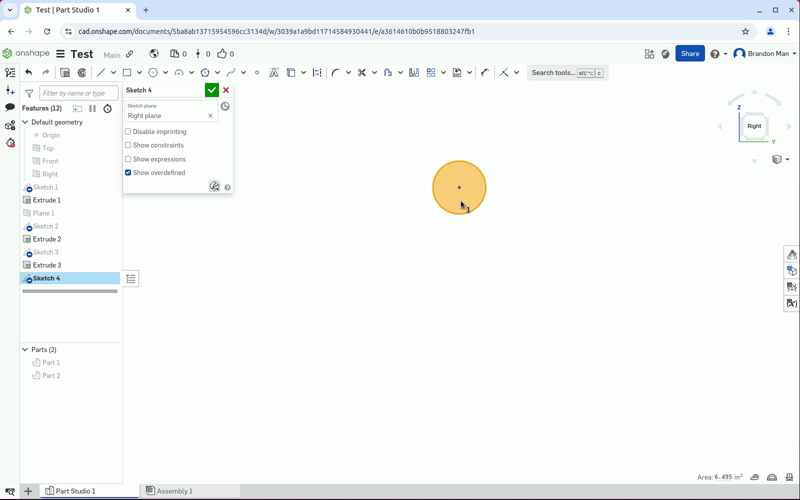
scroll(-6)
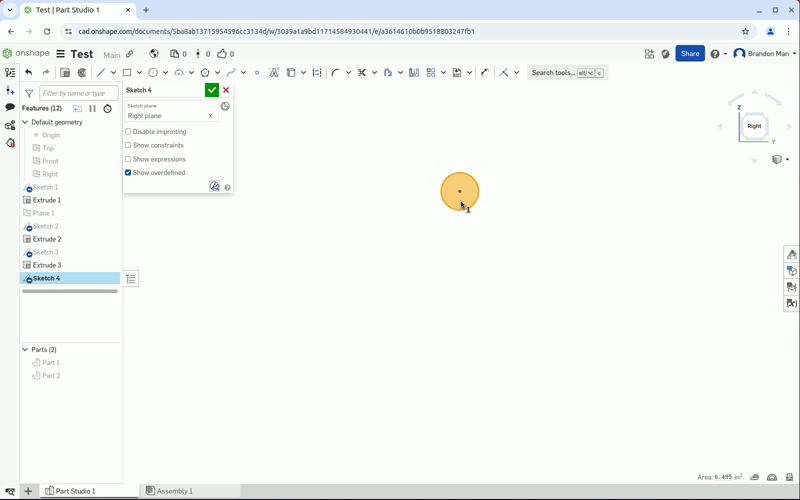
scroll(-6)
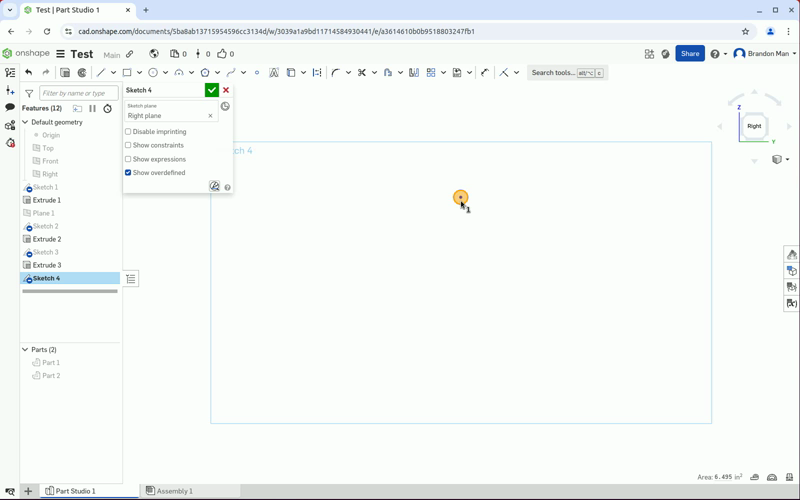
mouse_move(73, 352)
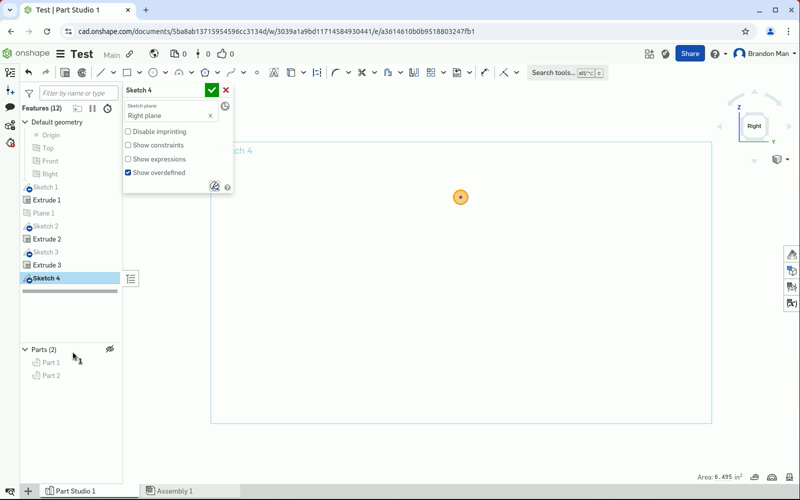
key(shift+y)
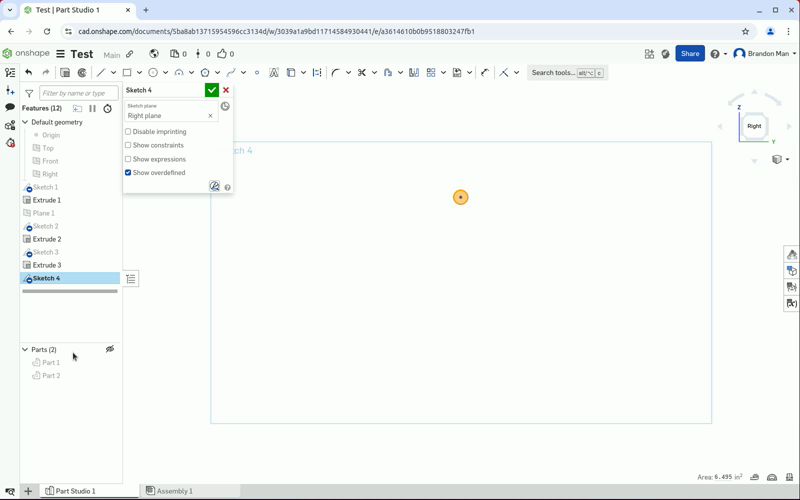
key(shift+e)
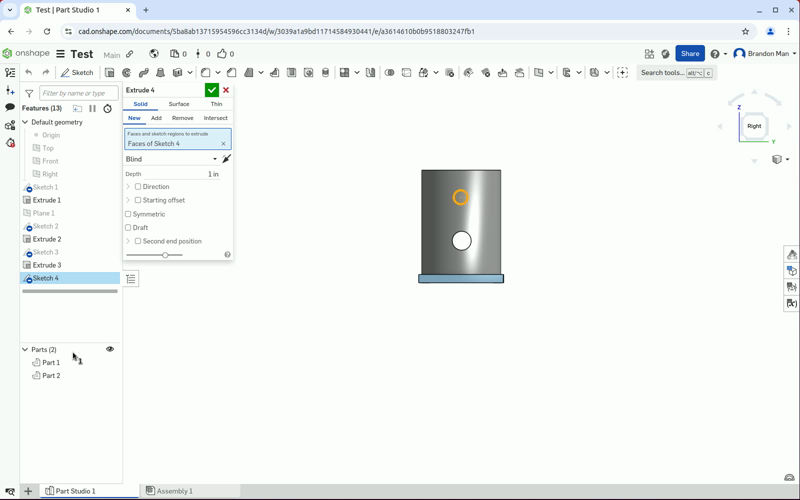
mouse_move(143, 106)
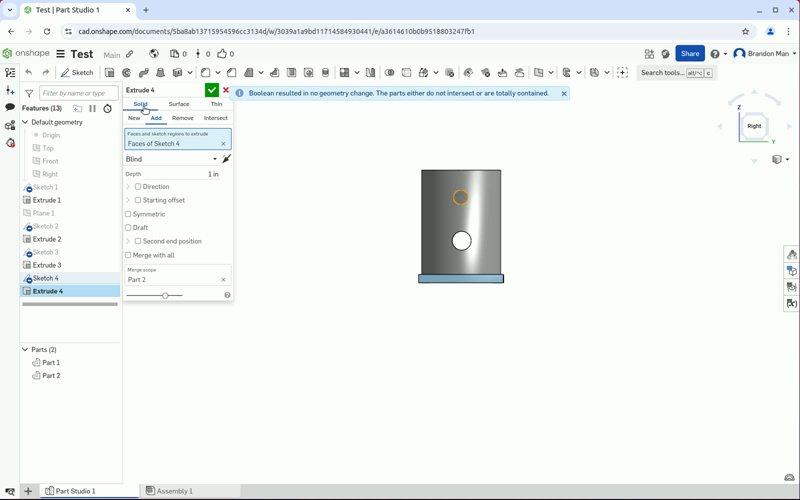
click(143, 106)
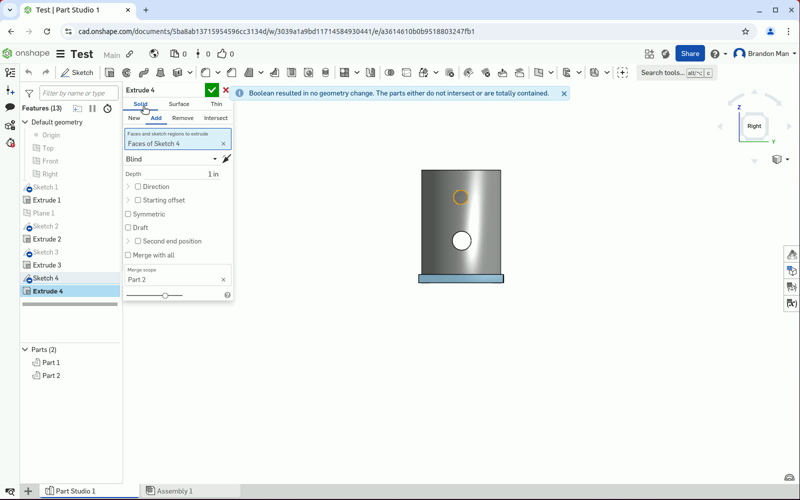
mouse_move(137, 120)
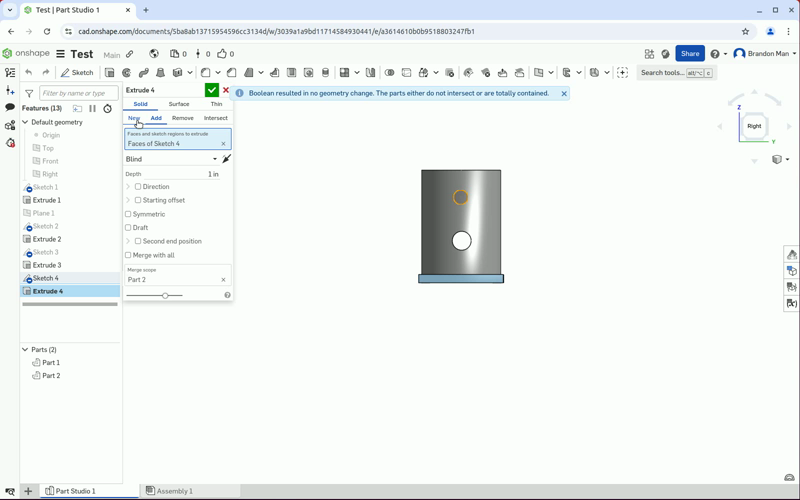
click(137, 120)
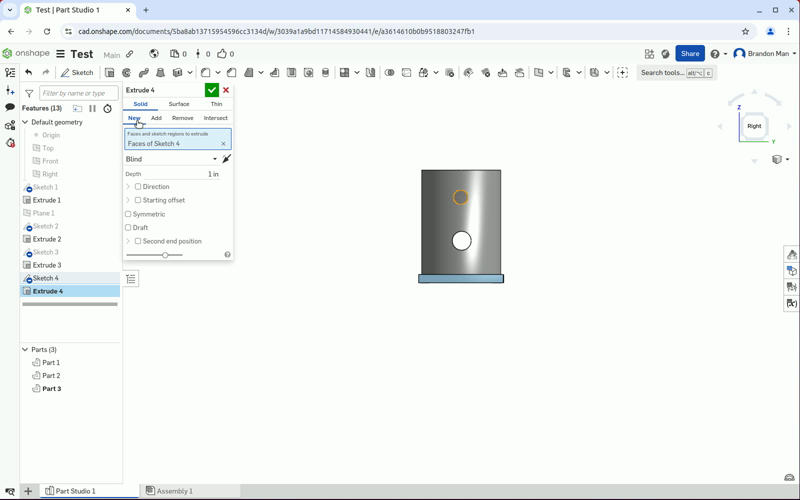
key(tab, 4)
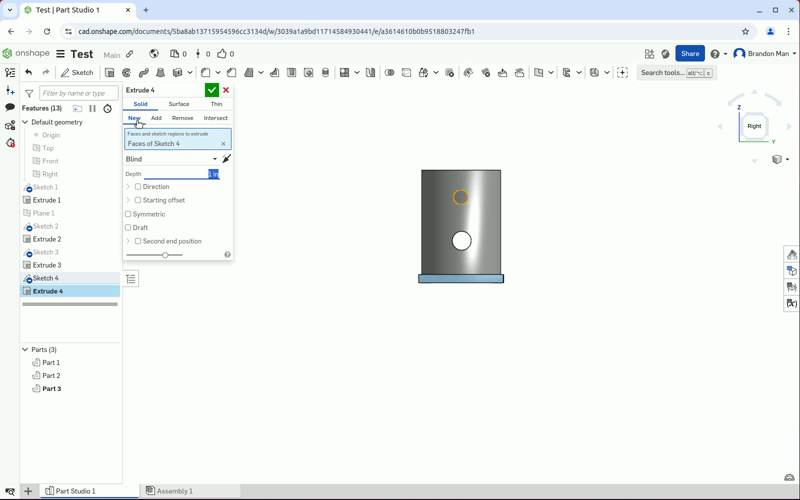
text(10.591)
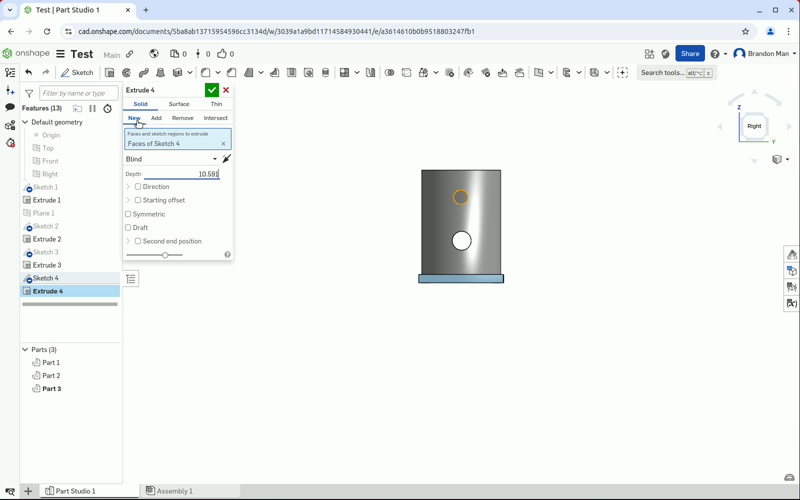
key(enter)
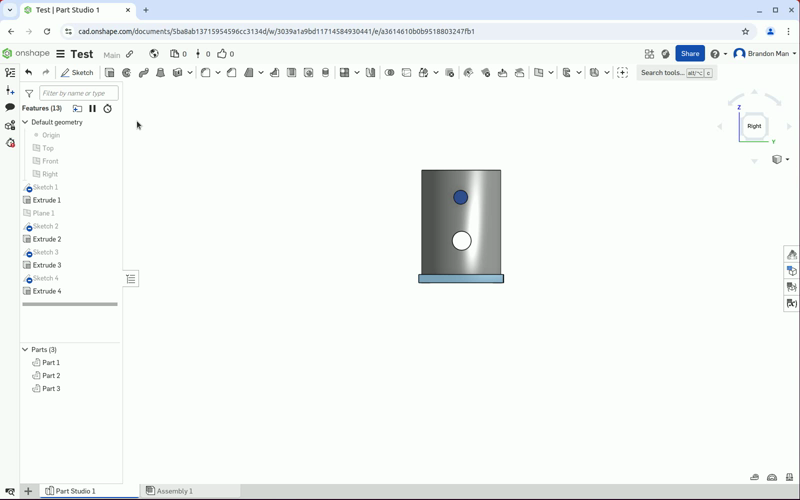
key(shift+h)
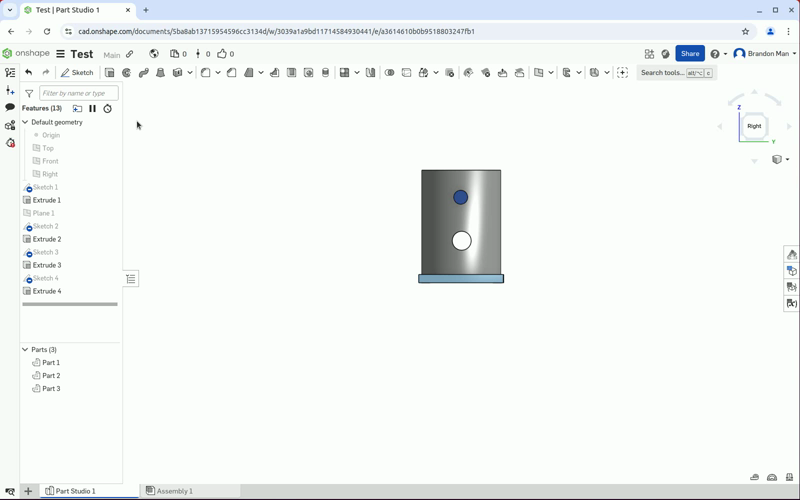
key(shift+h)
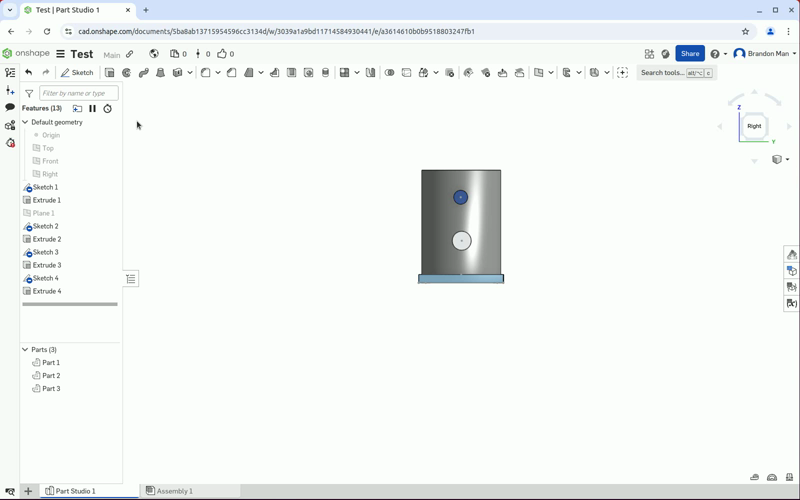
key(shift+7)
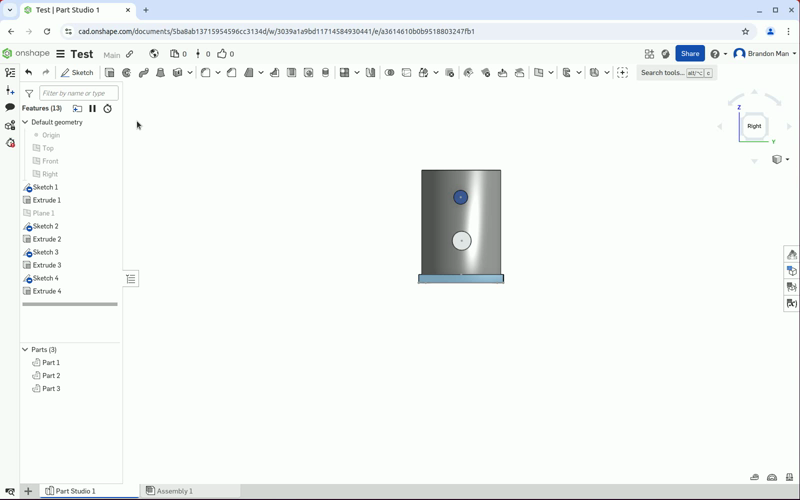
key(right, 2)
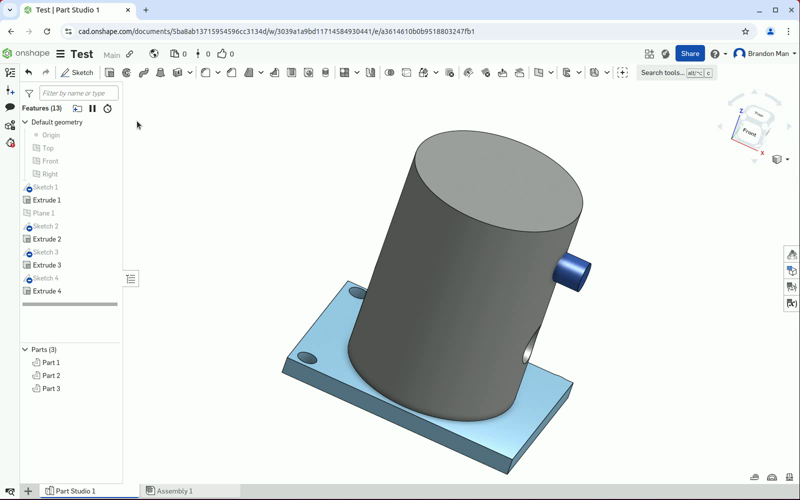
key(down, 2)
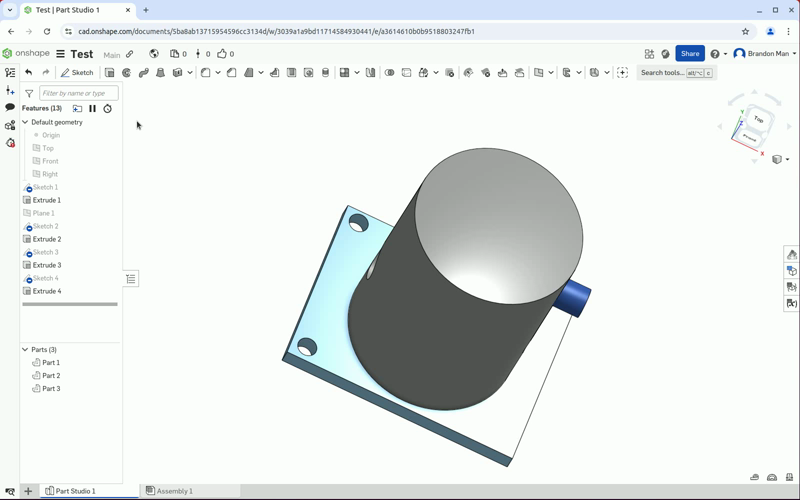
key(up, 2)
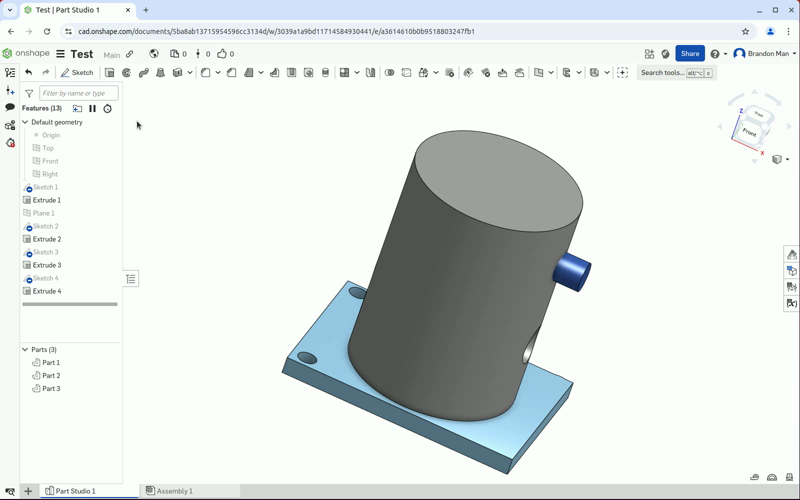
key(left, 2)
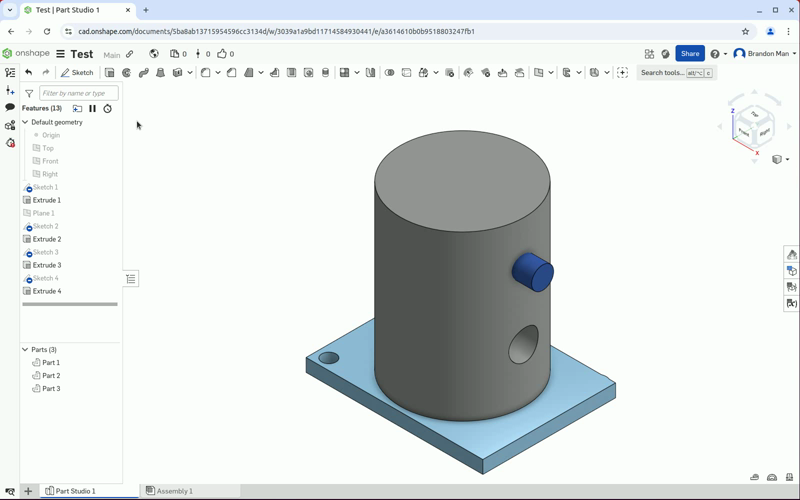
mouse_move(73, 189)
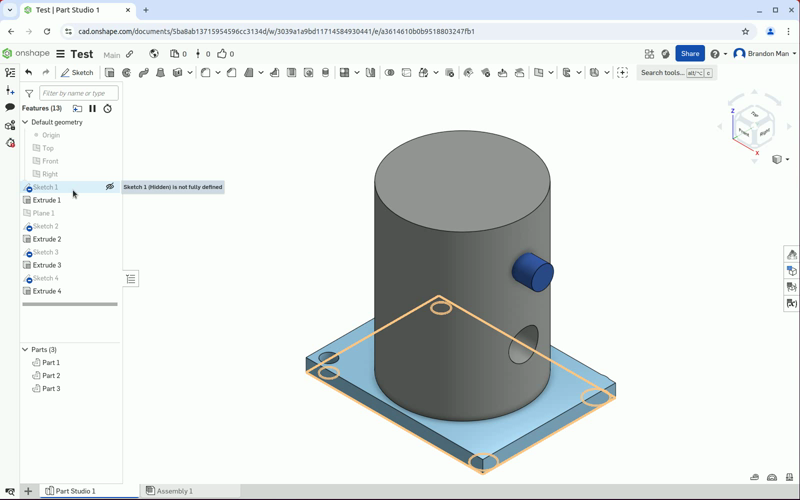
click(73, 189)